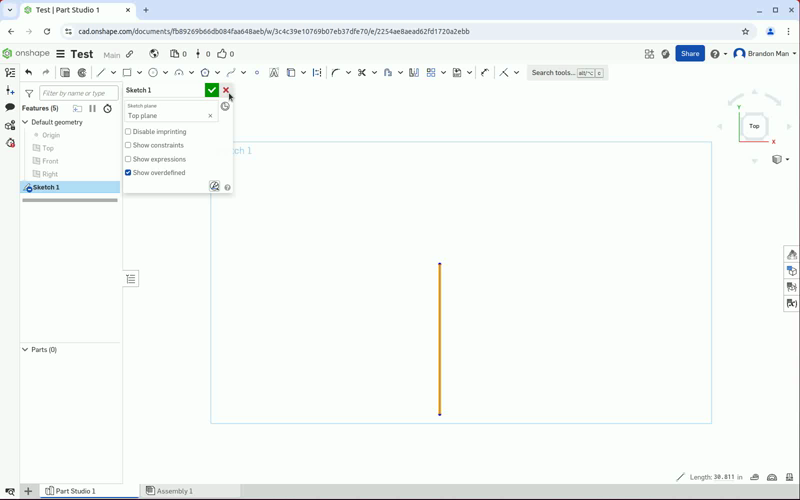
key(shift+h)
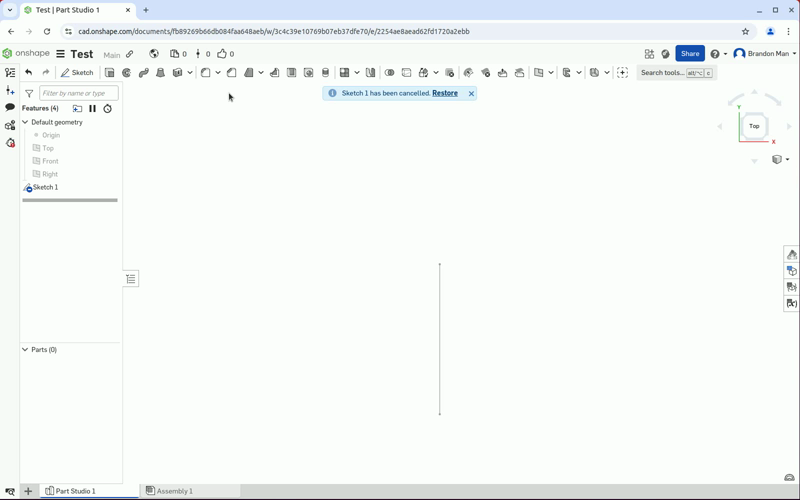
mouse_move(73, 352)
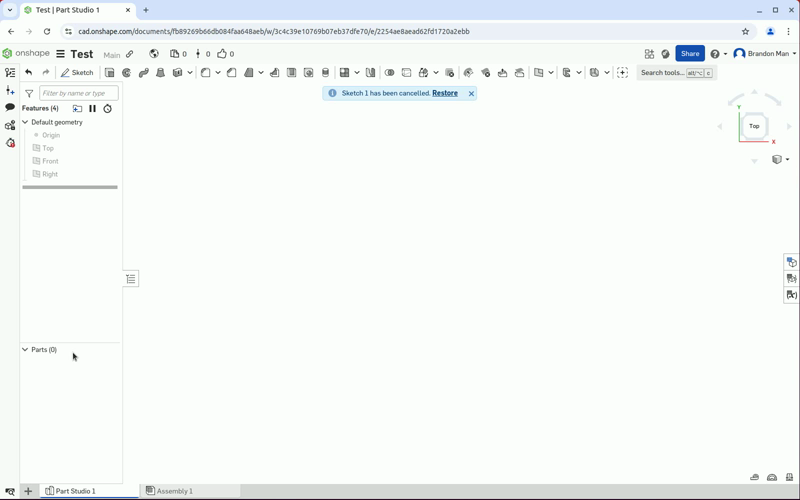
key(y)
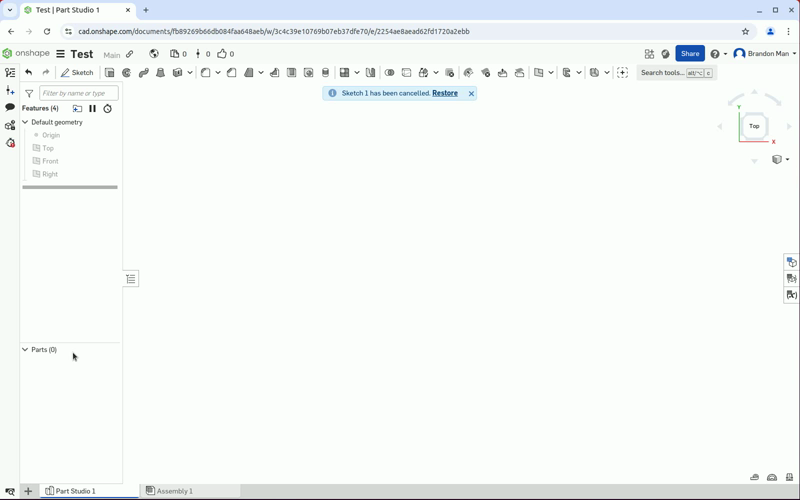
key(shift+p)
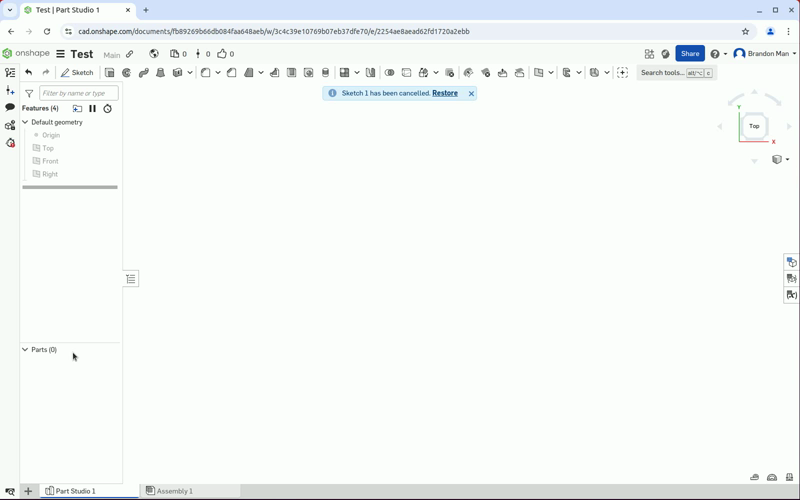
key(space)
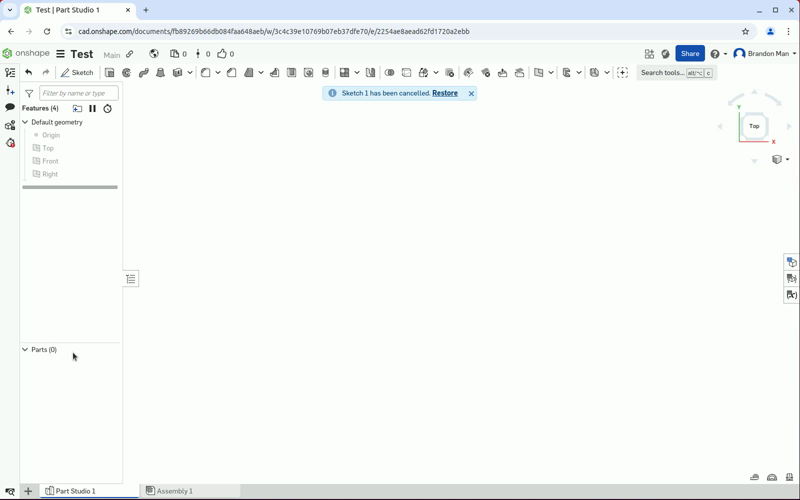
key_down(shift)
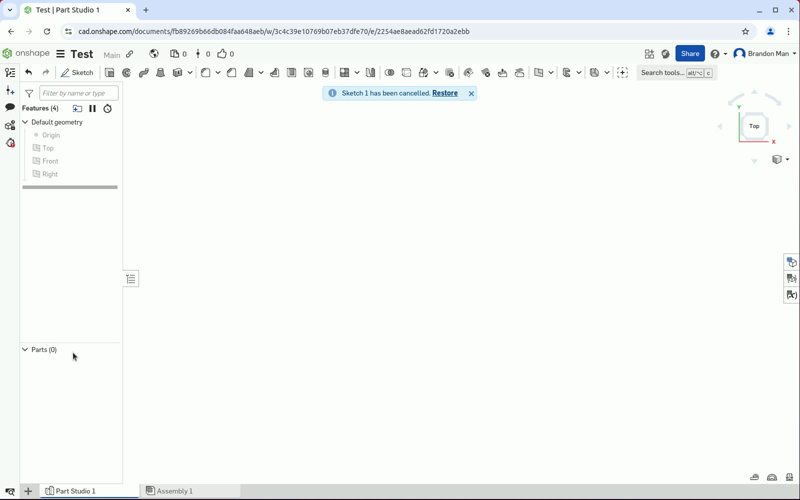
key(up)
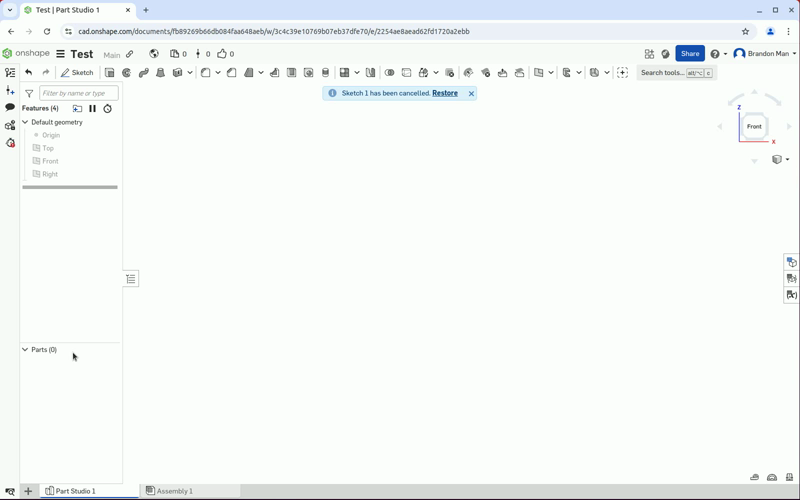
key_up(shift)
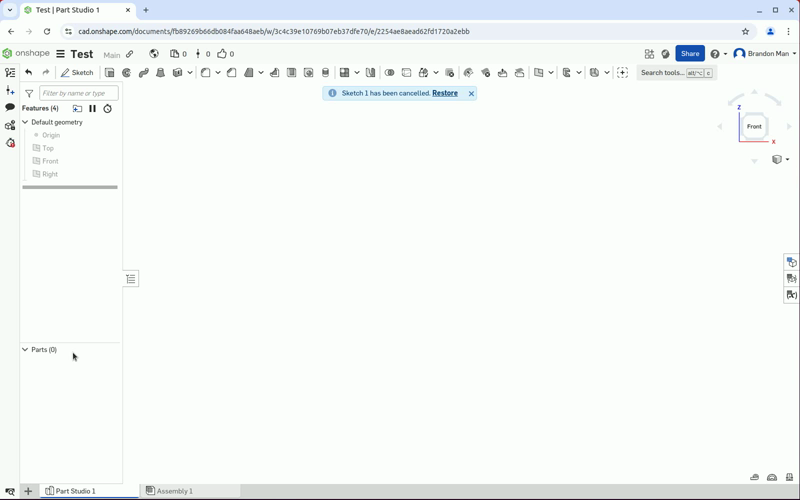
key(space)
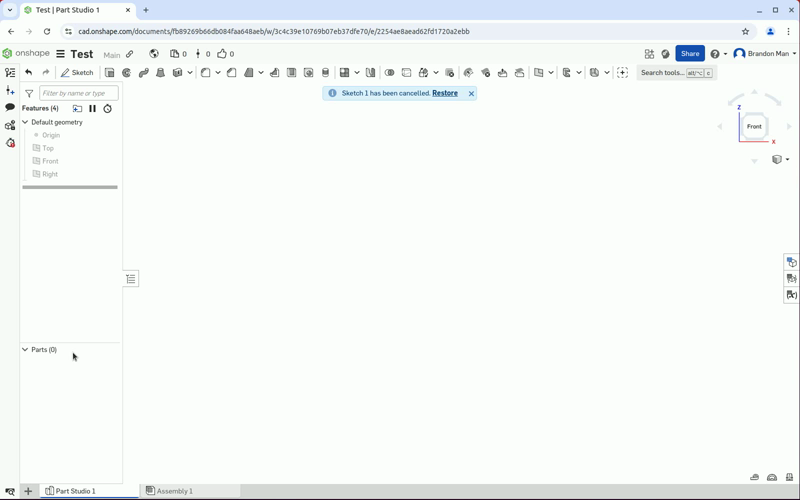
key_down(shift)
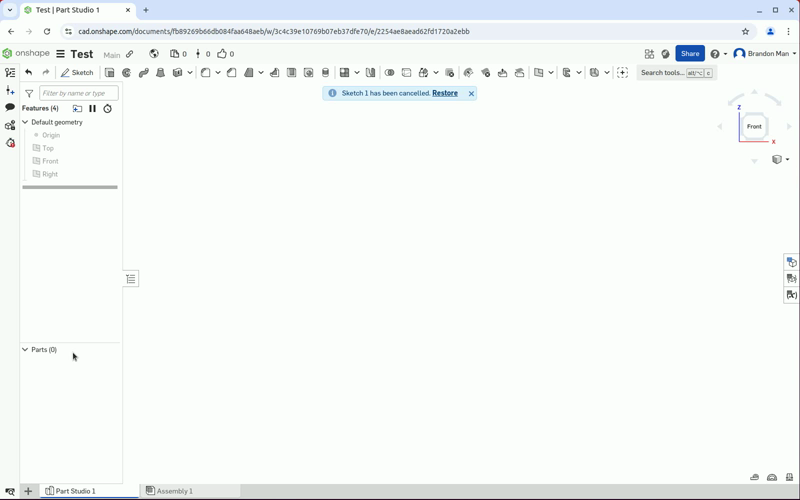
key(left)
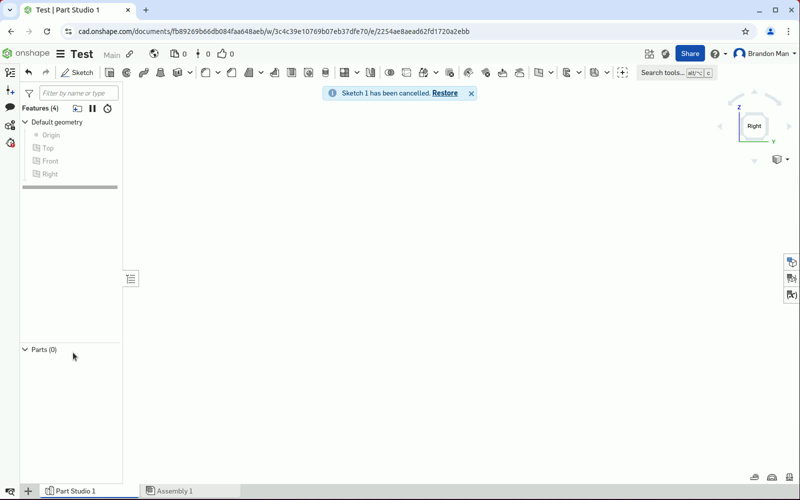
key_up(shift)
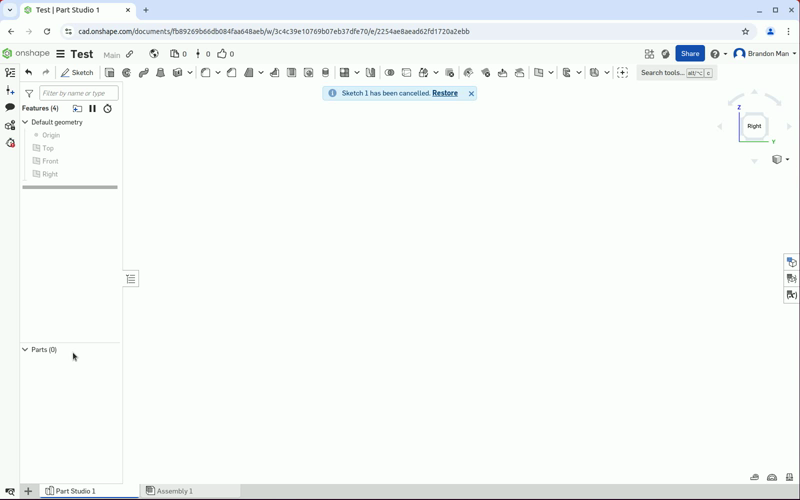
mouse_move(73, 352)
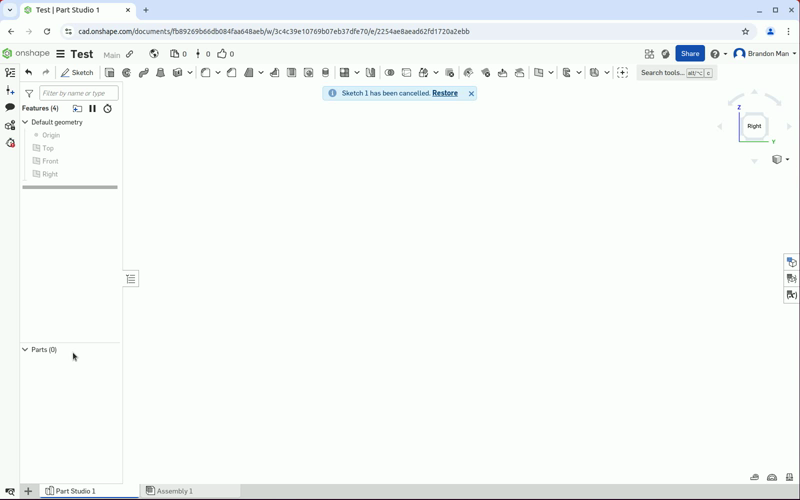
key(shift+y)
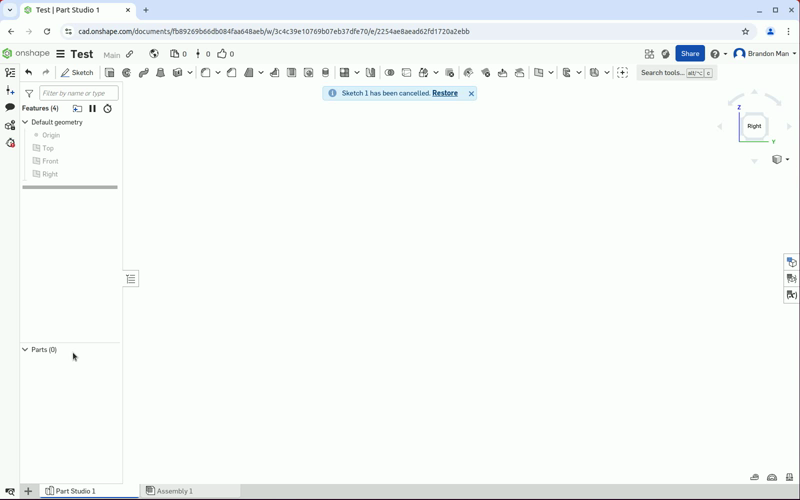
key(shift+s)
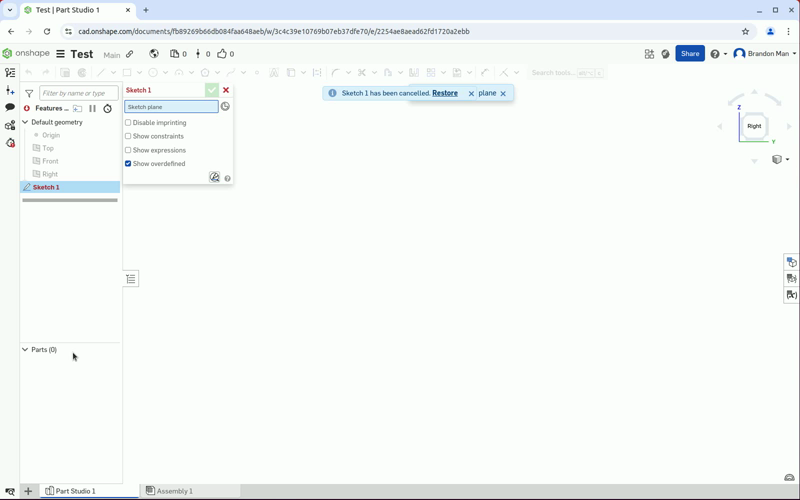
mouse_move(73, 176)
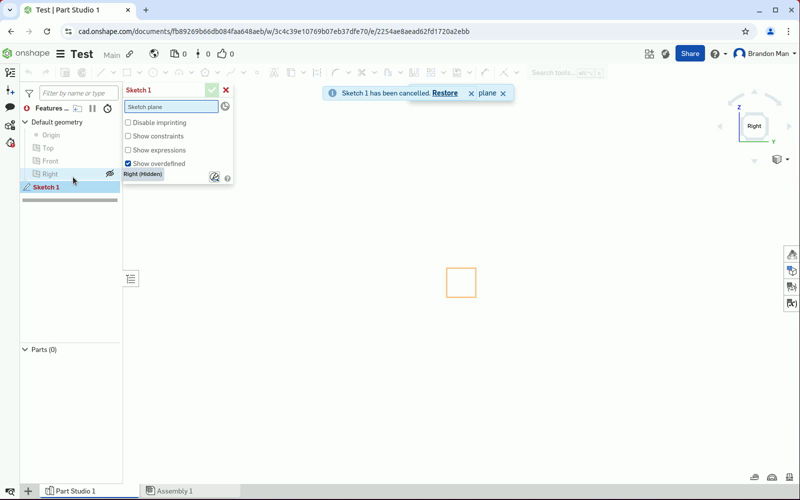
click(73, 176)
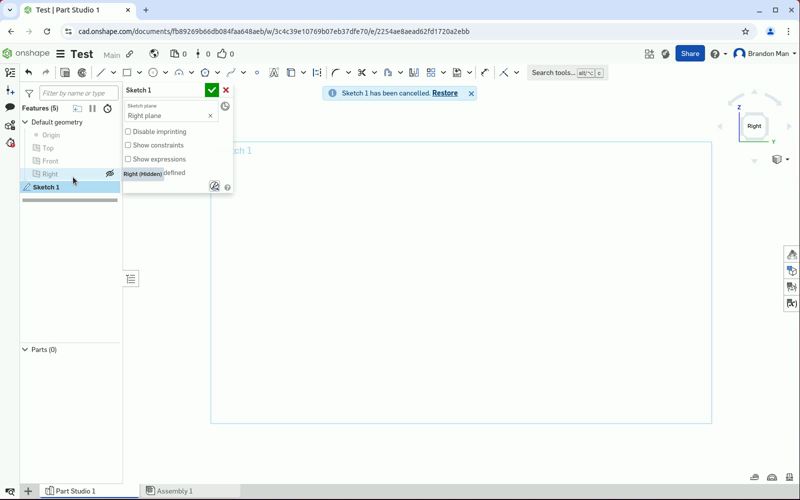
mouse_move(73, 352)
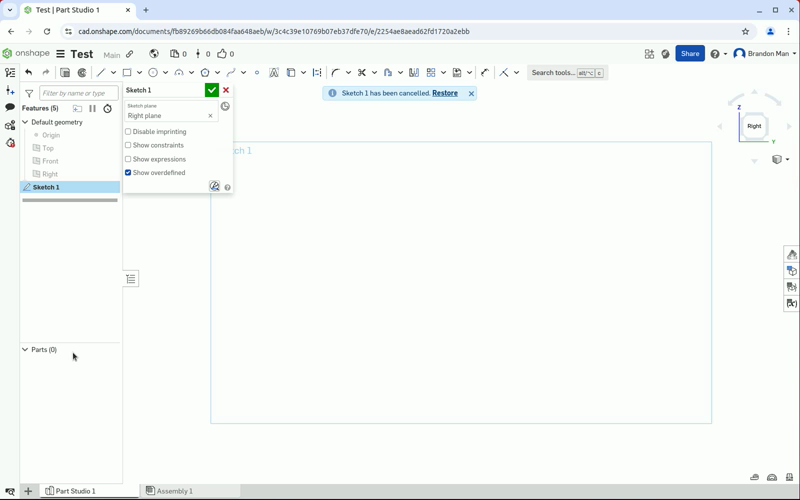
key(y)
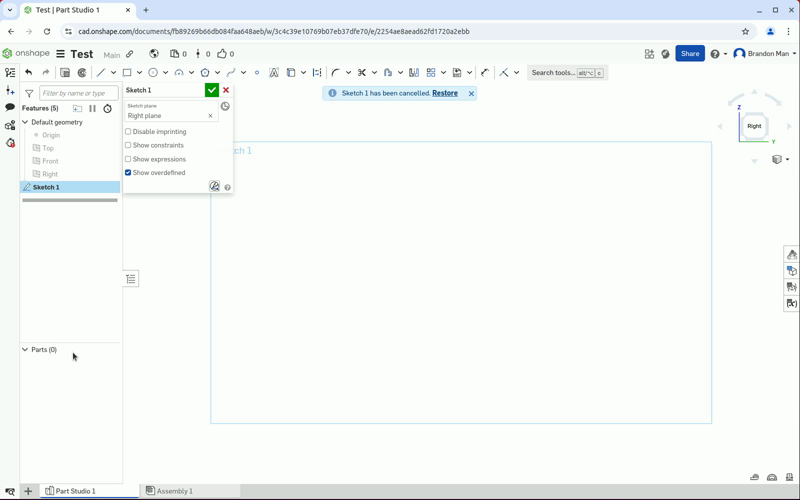
key(l)
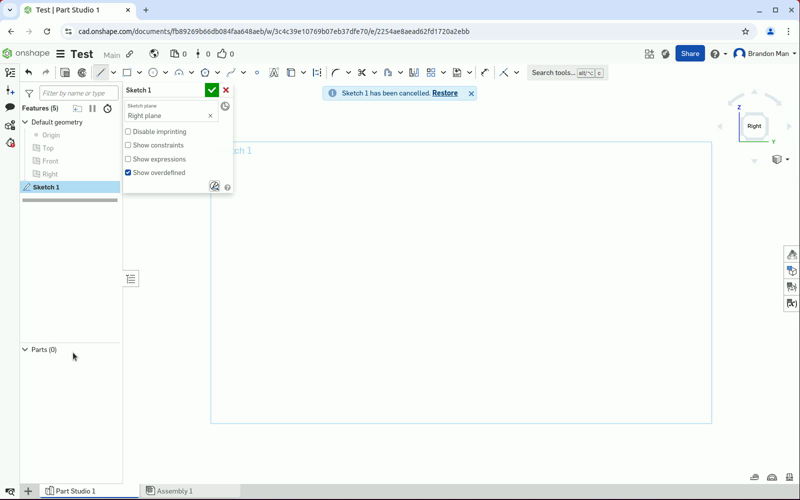
key_down(shift)
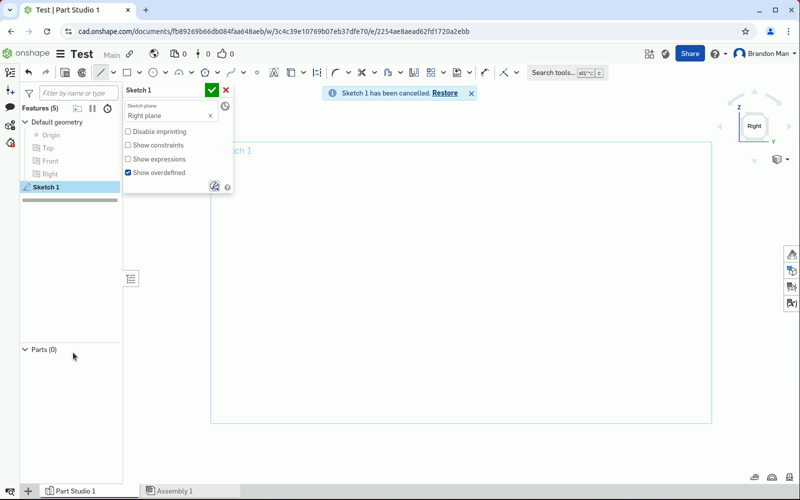
mouse_move(357, 349)
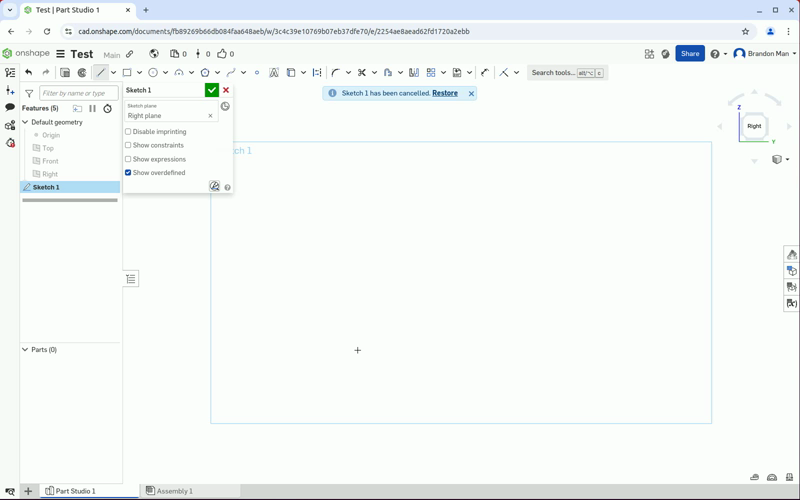
click(357, 349)
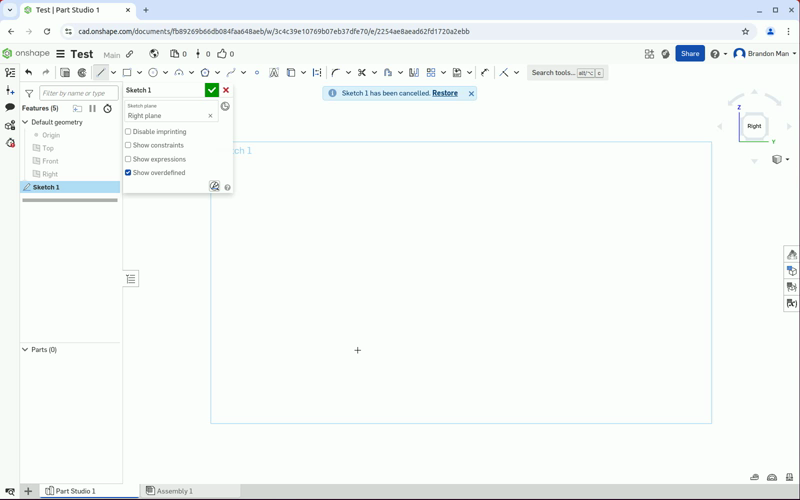
key_up(shift)
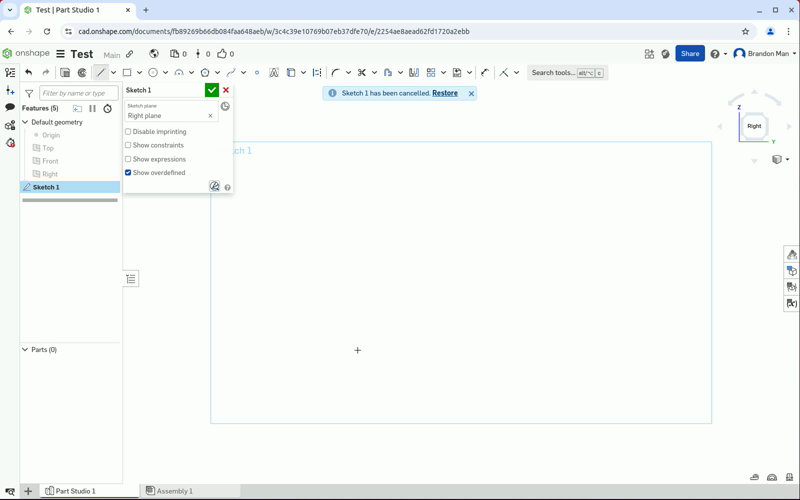
key_down(shift)
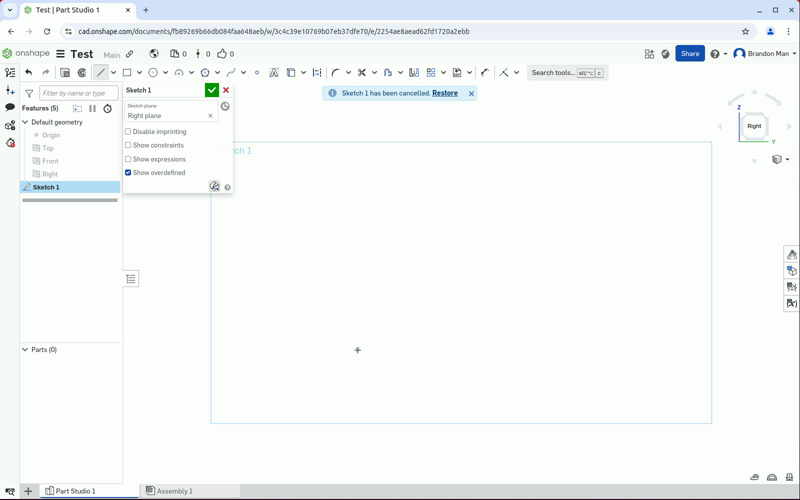
mouse_move(387, 349)
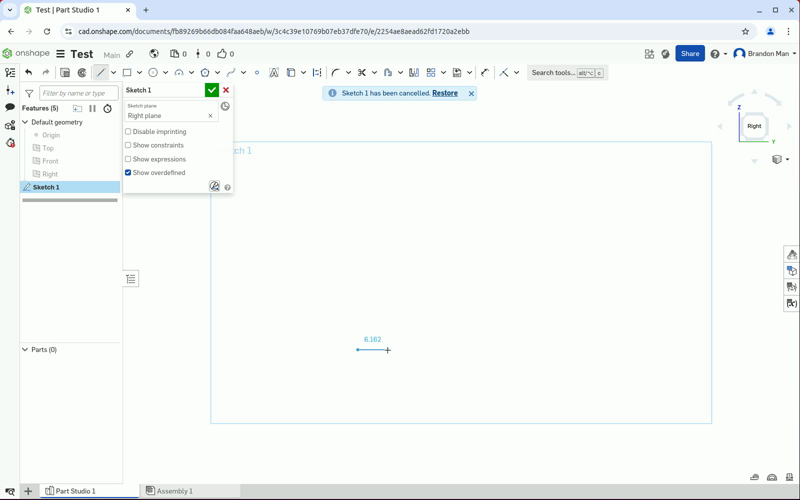
mouse_move(382, 349)
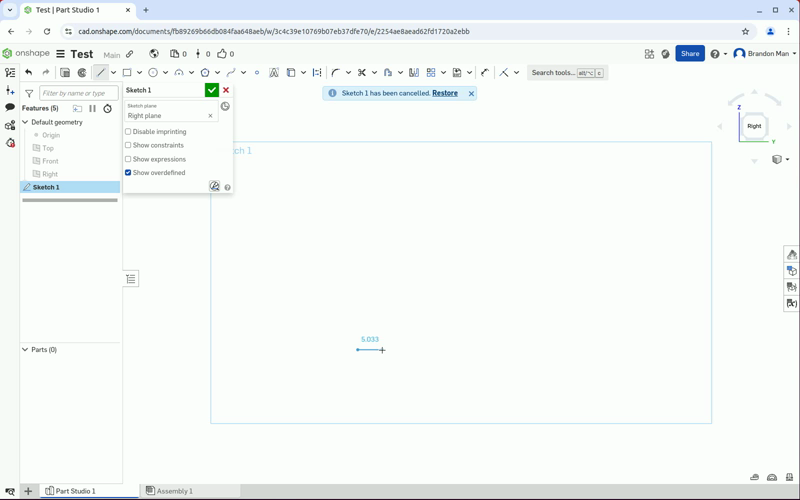
click(382, 349)
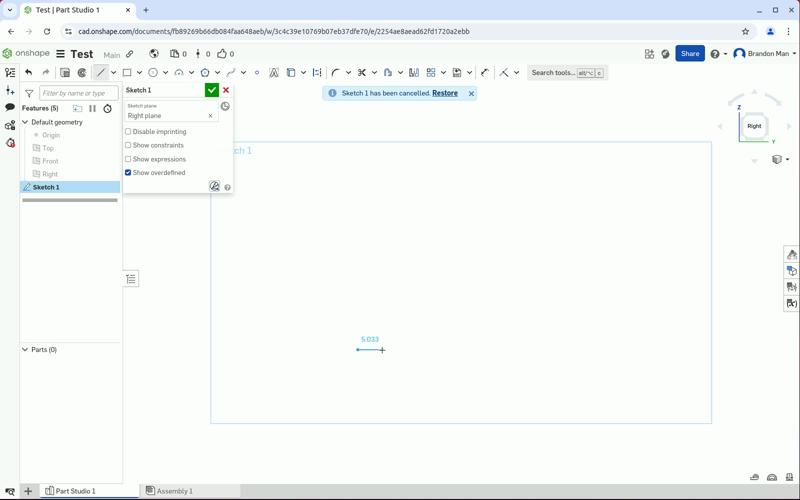
key_up(shift)
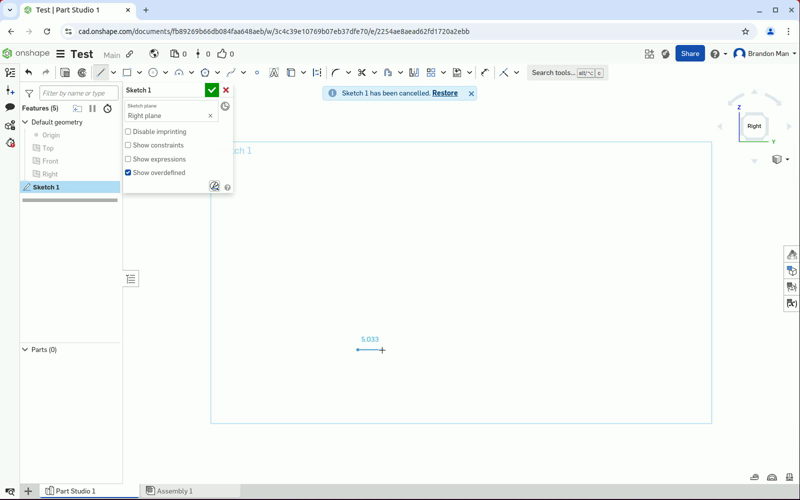
key_down(shift)
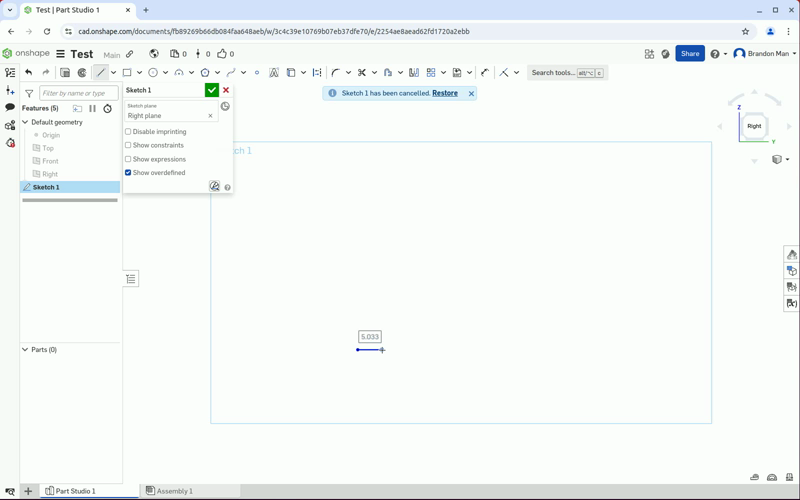
mouse_move(382, 266)
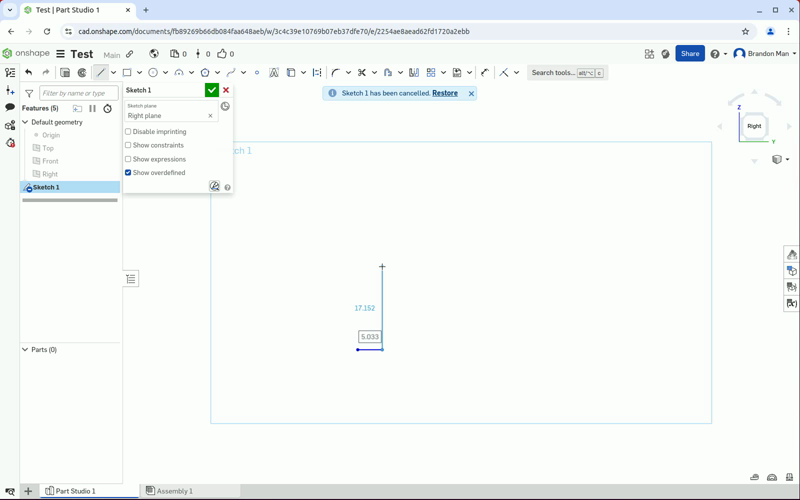
click(382, 266)
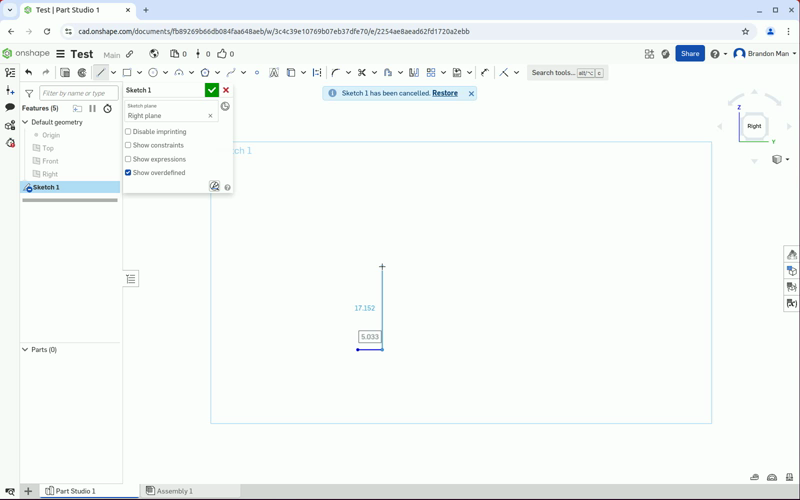
key_up(shift)
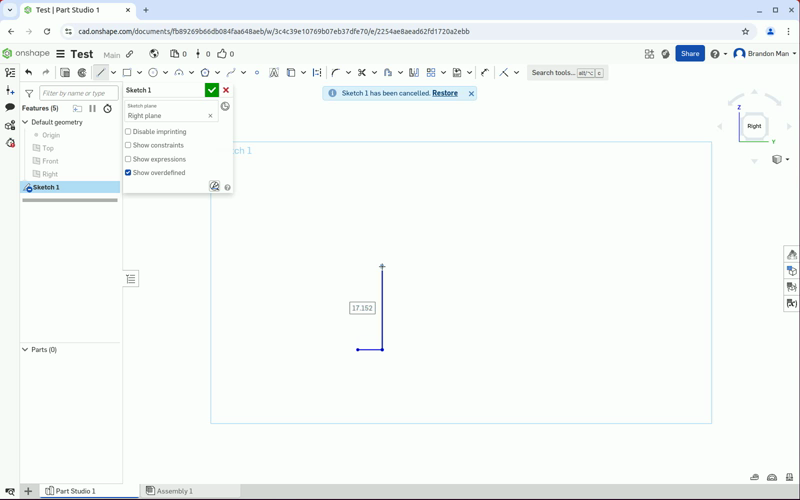
key_down(shift)
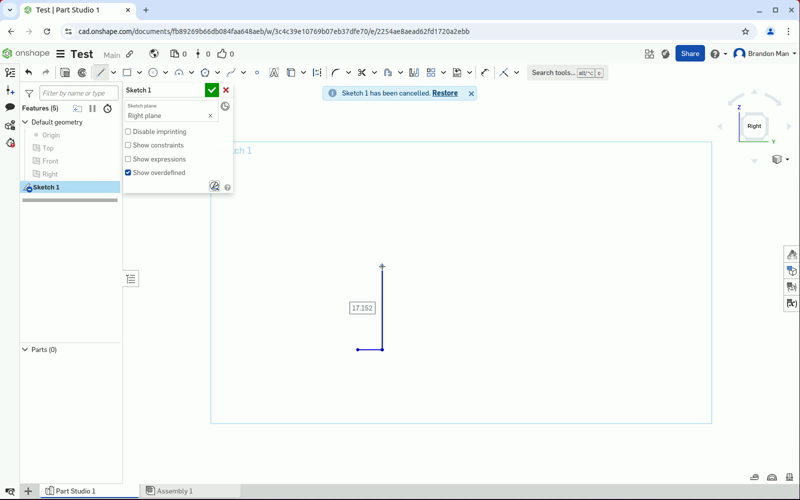
mouse_move(547, 266)
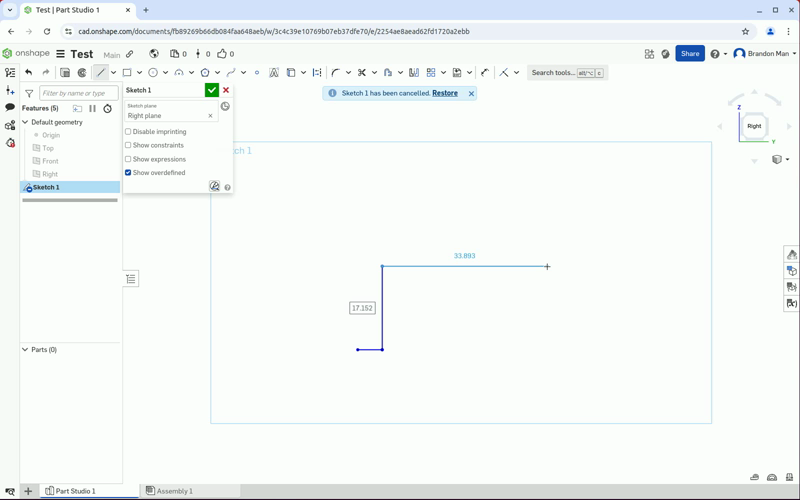
click(547, 266)
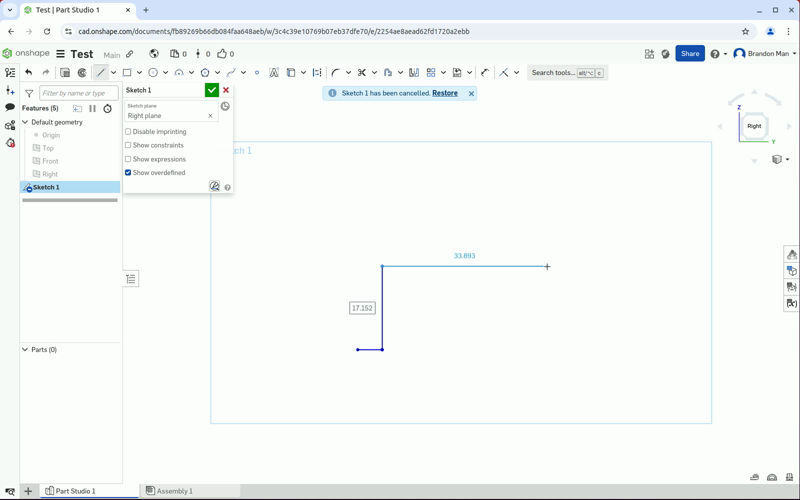
key_up(shift)
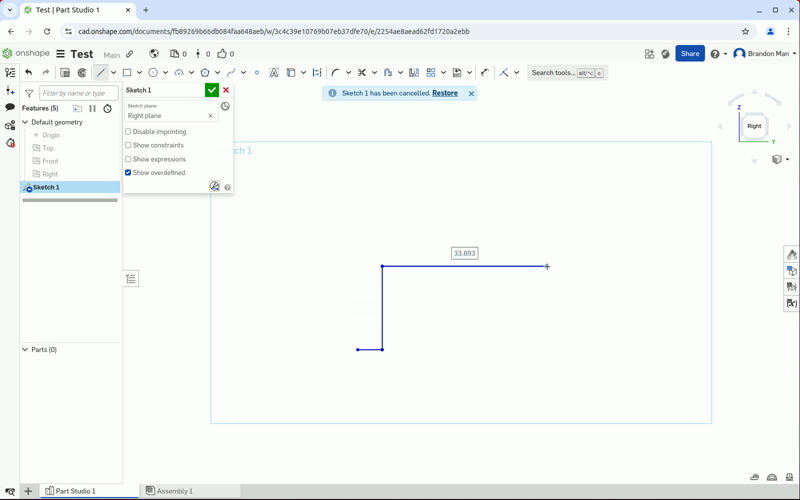
key_down(shift)
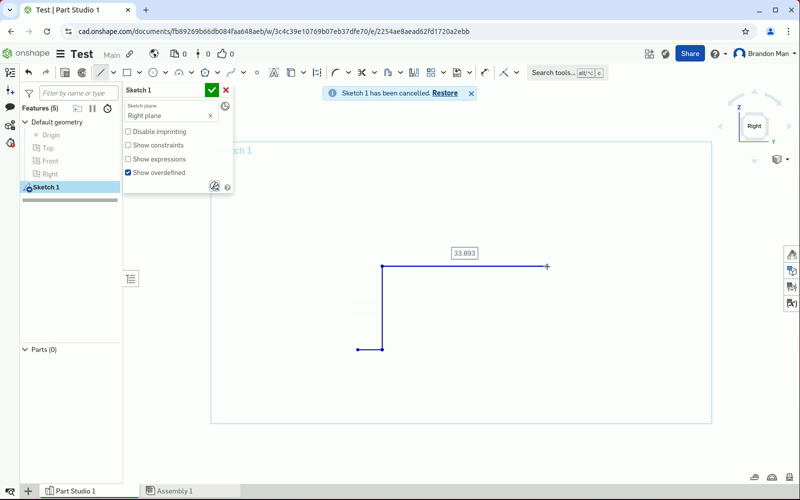
mouse_move(547, 349)
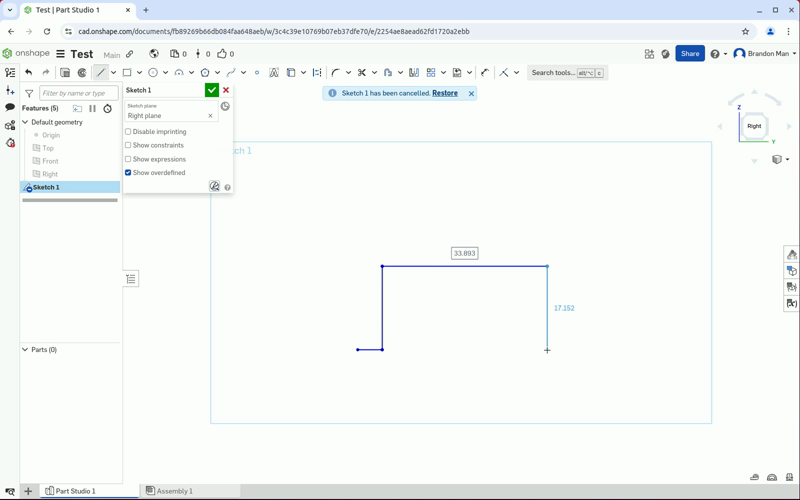
click(547, 349)
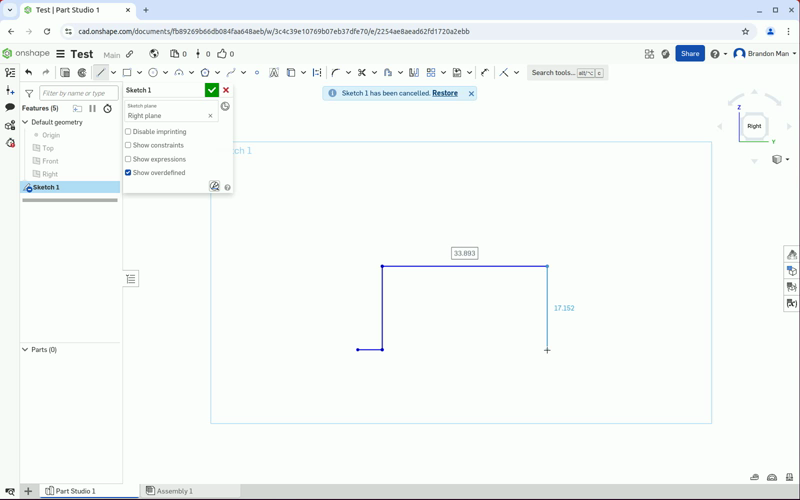
key_up(shift)
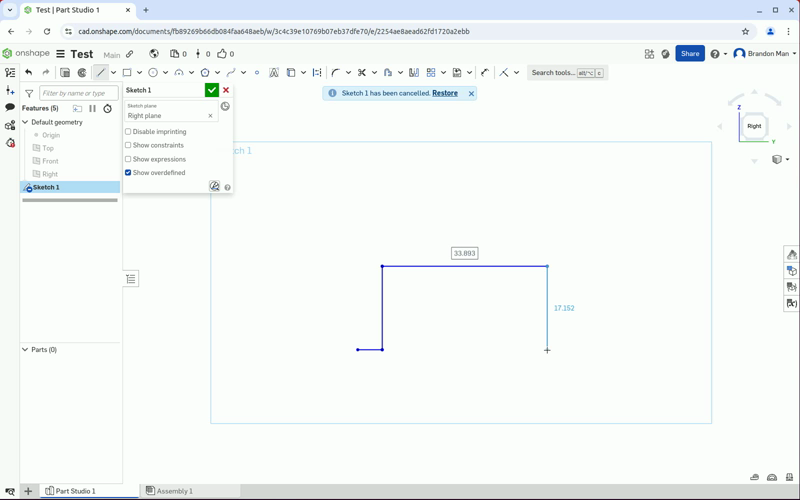
key_down(shift)
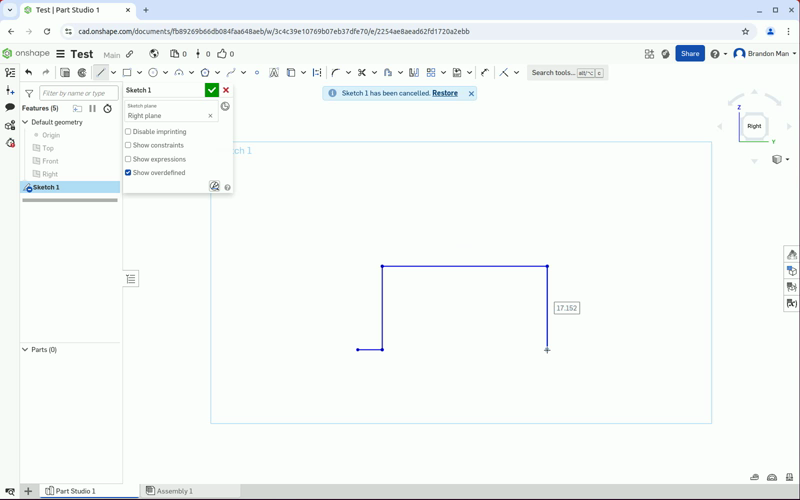
mouse_move(577, 349)
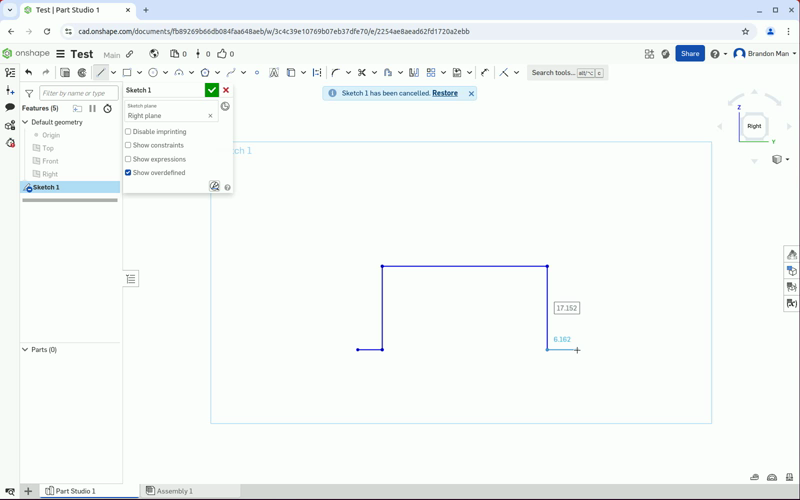
mouse_move(572, 349)
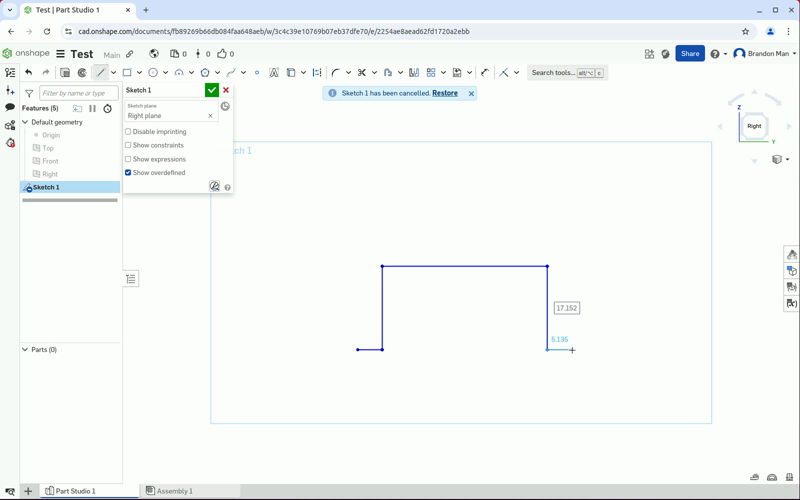
click(572, 349)
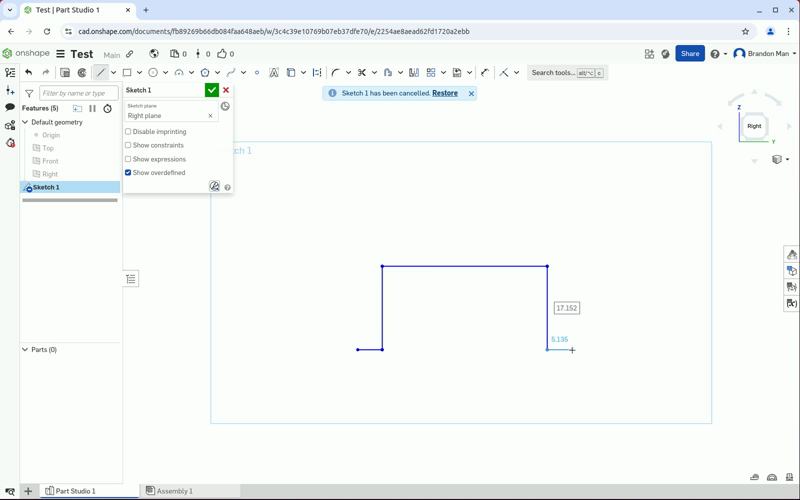
key_up(shift)
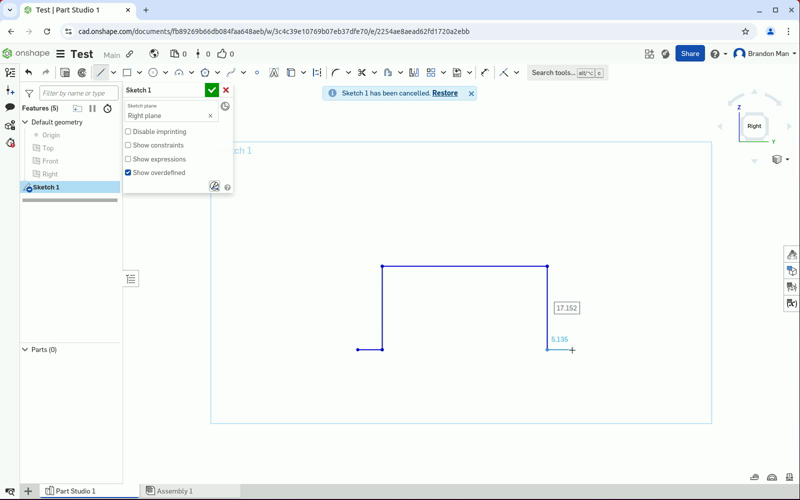
key_down(shift)
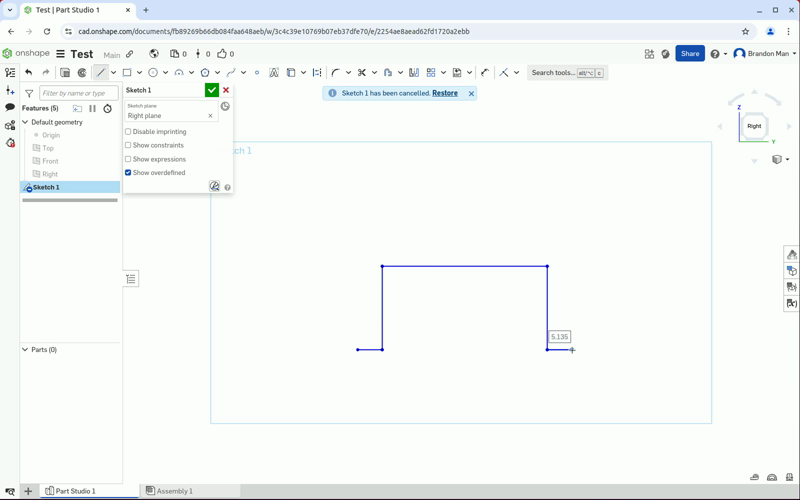
mouse_move(589, 349)
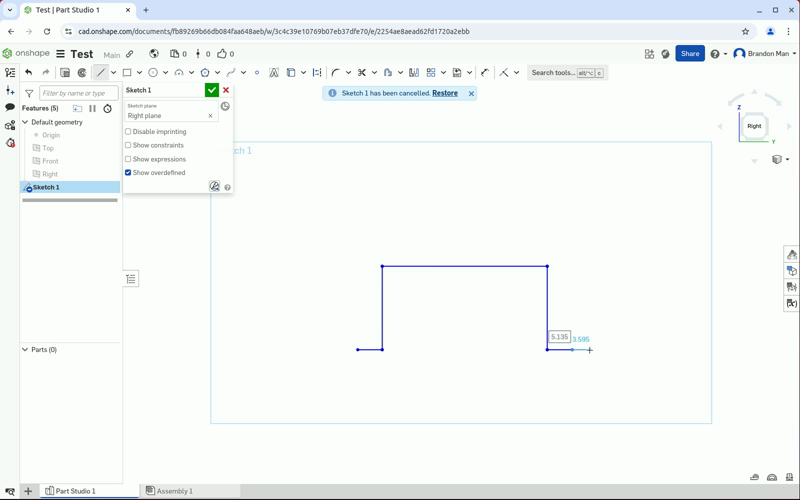
mouse_move(572, 340)
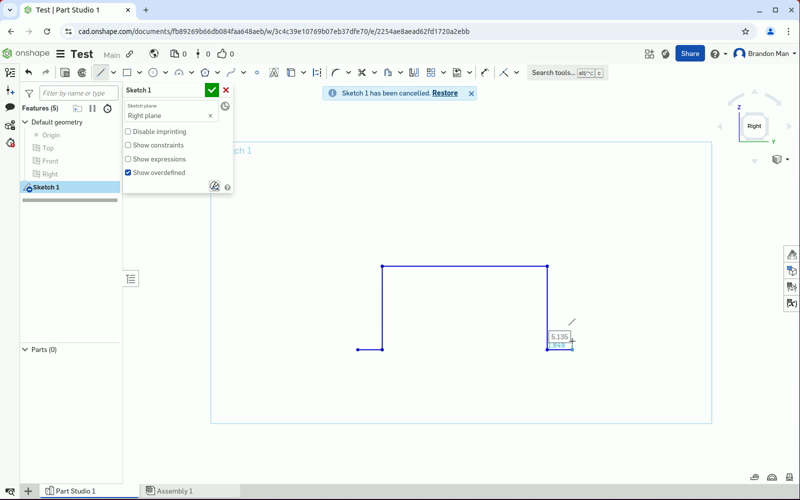
click(572, 340)
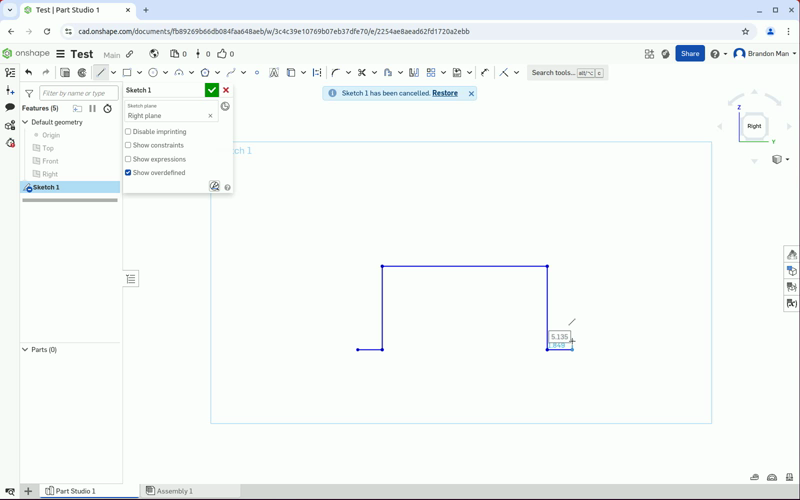
key_up(shift)
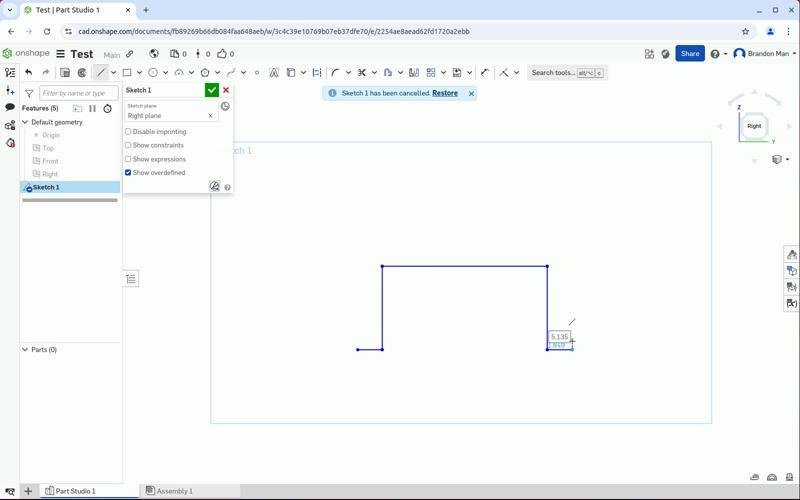
key_down(shift)
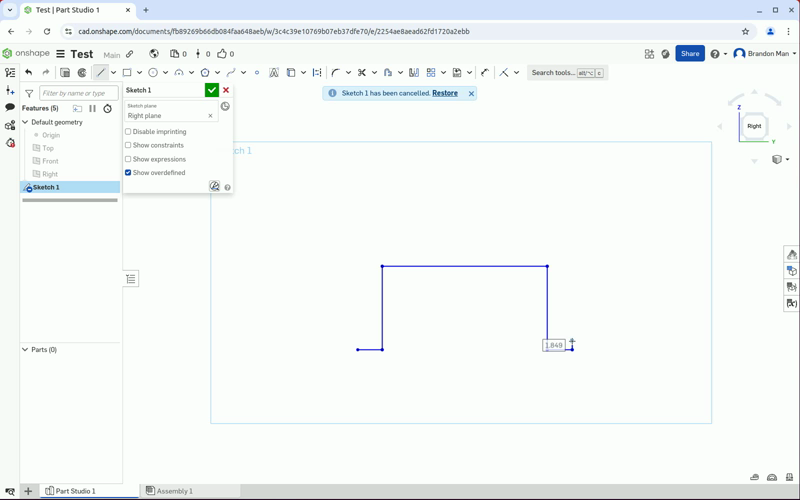
mouse_move(589, 340)
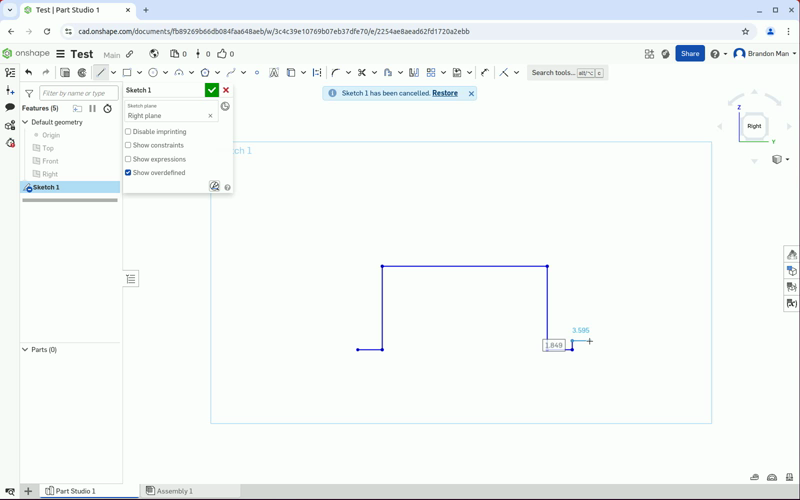
mouse_move(556, 340)
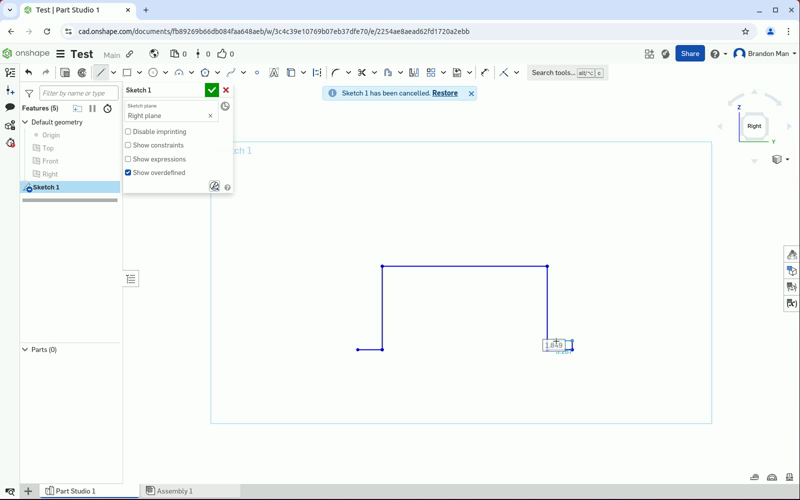
click(556, 340)
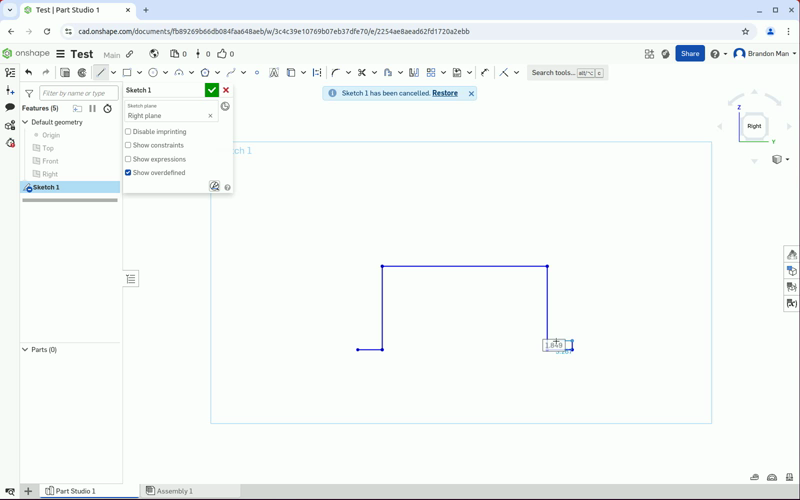
key_up(shift)
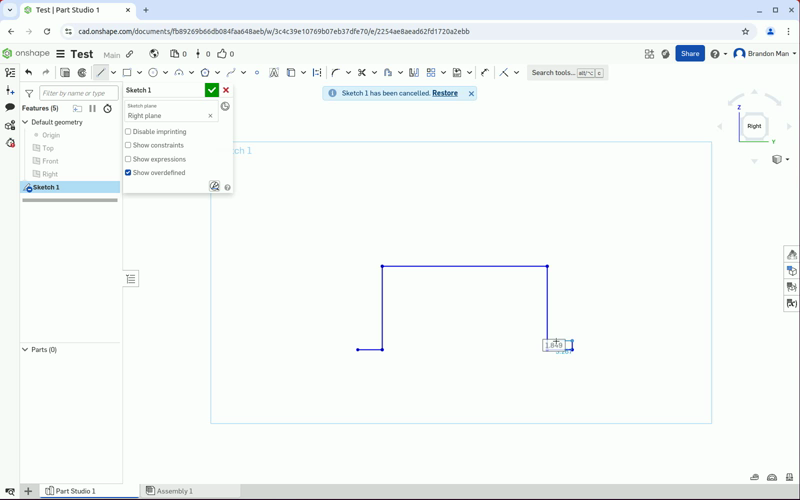
key_down(shift)
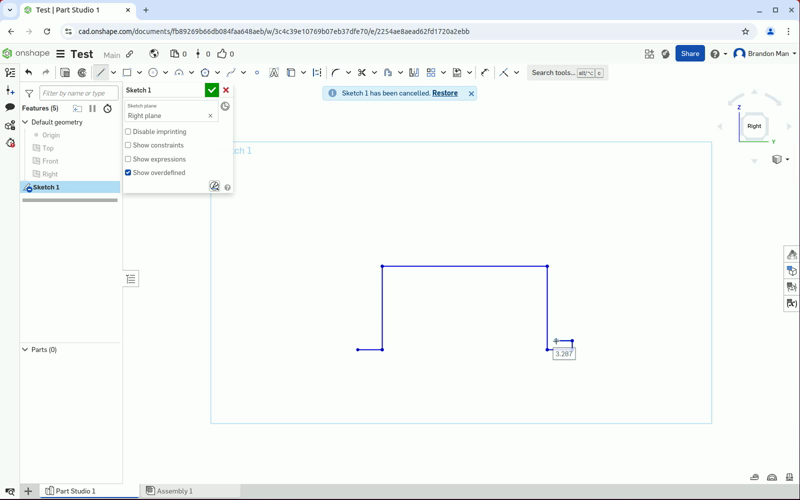
mouse_move(556, 259)
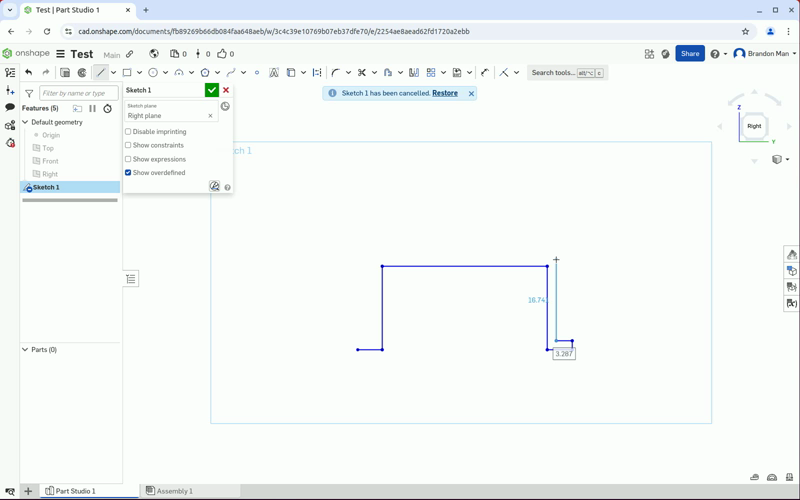
click(556, 259)
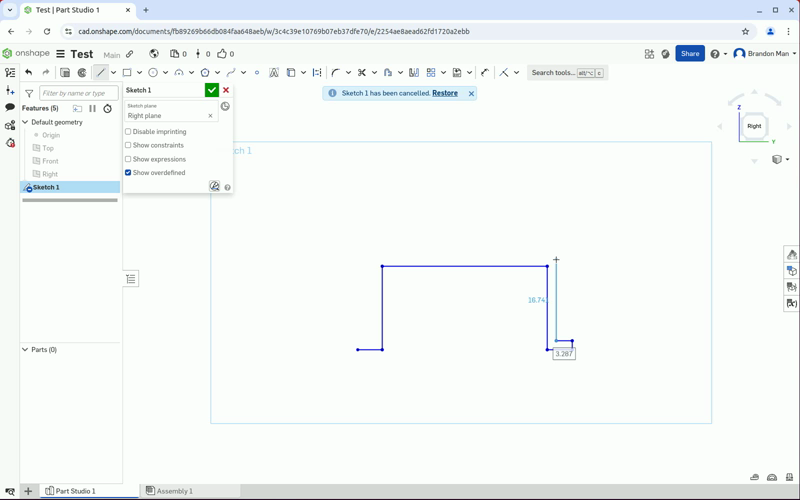
key_up(shift)
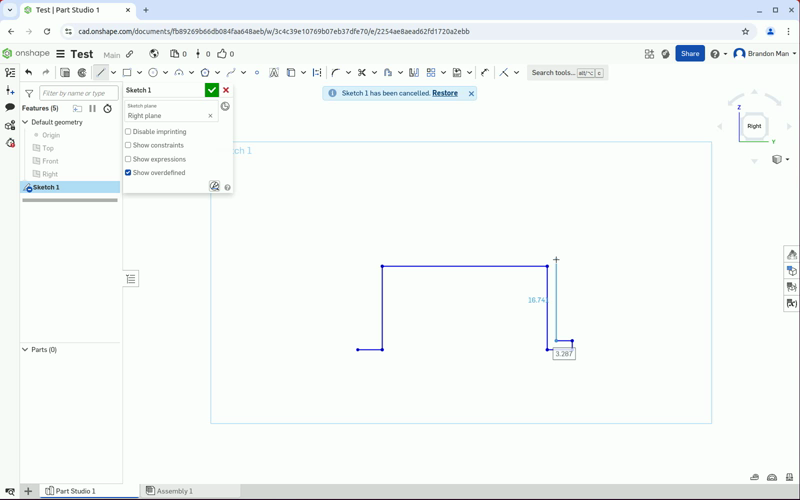
key_down(shift)
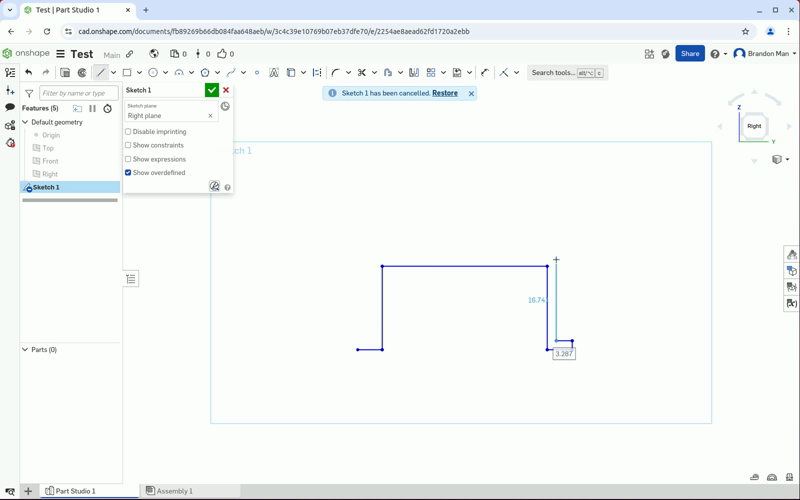
mouse_move(373, 259)
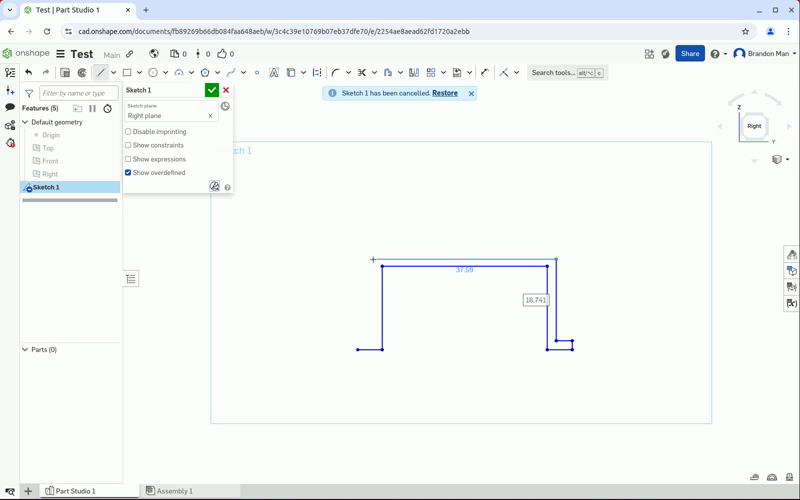
click(373, 259)
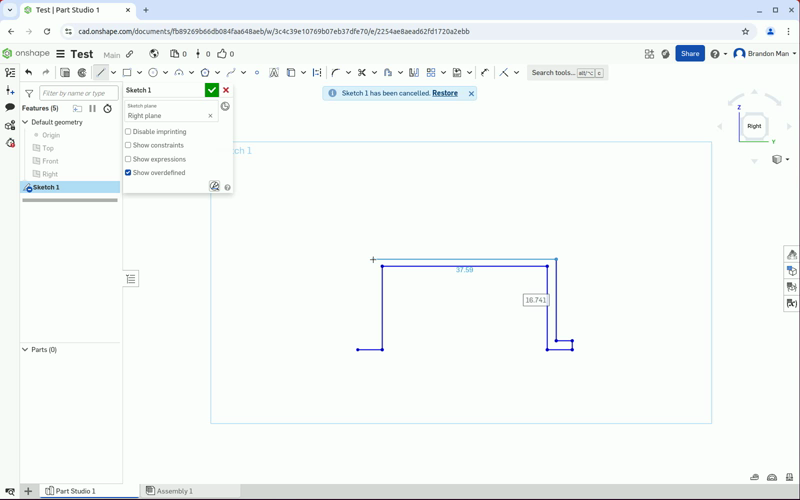
key_up(shift)
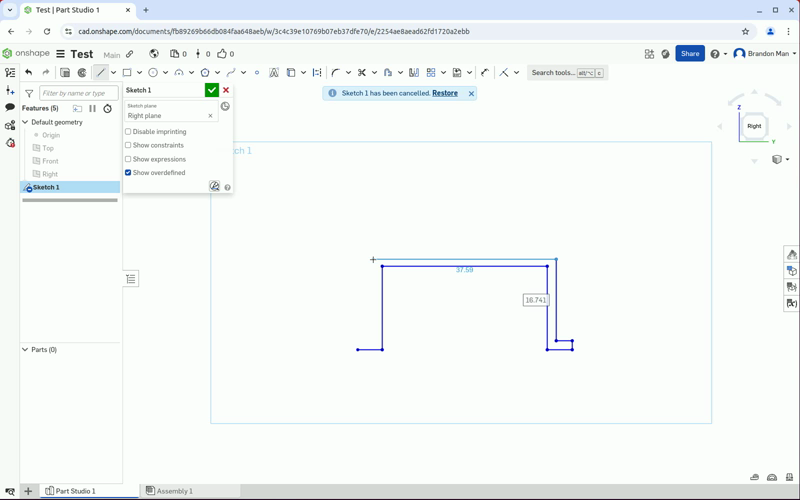
key_down(shift)
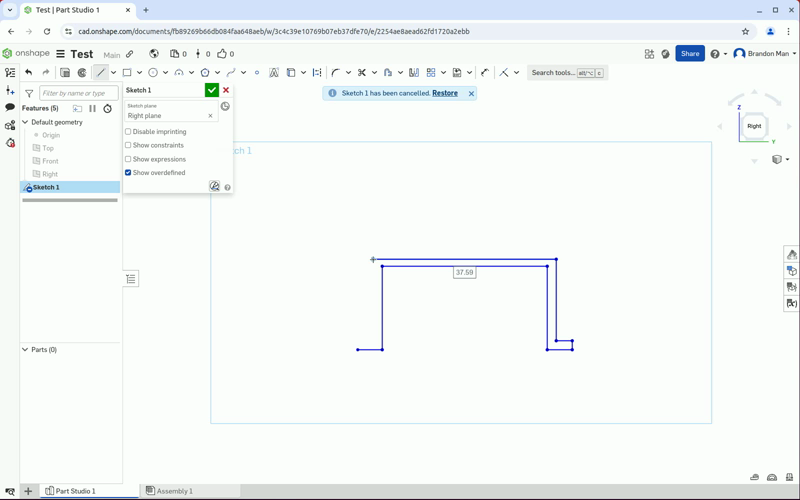
mouse_move(373, 340)
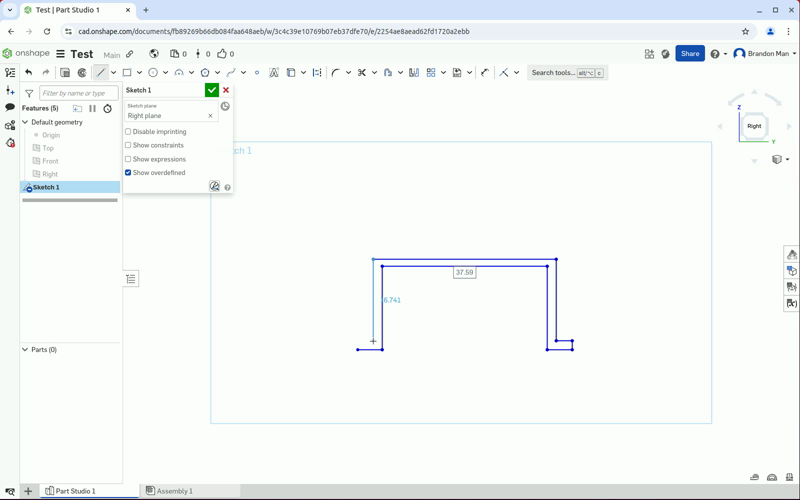
click(373, 340)
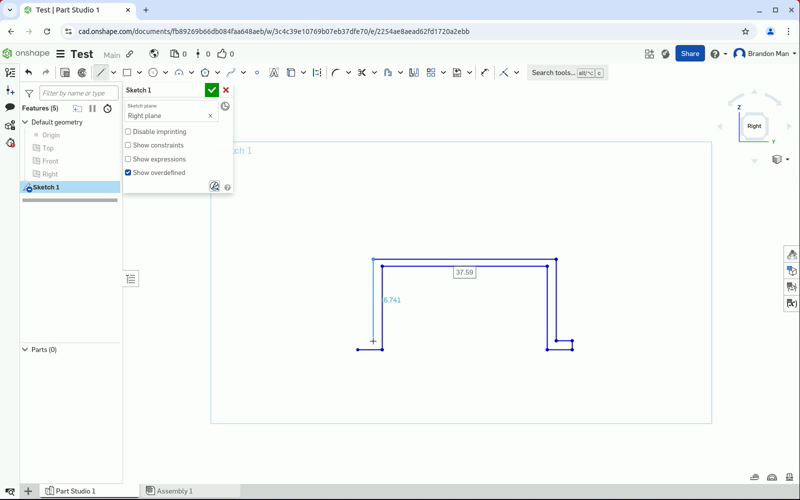
key_up(shift)
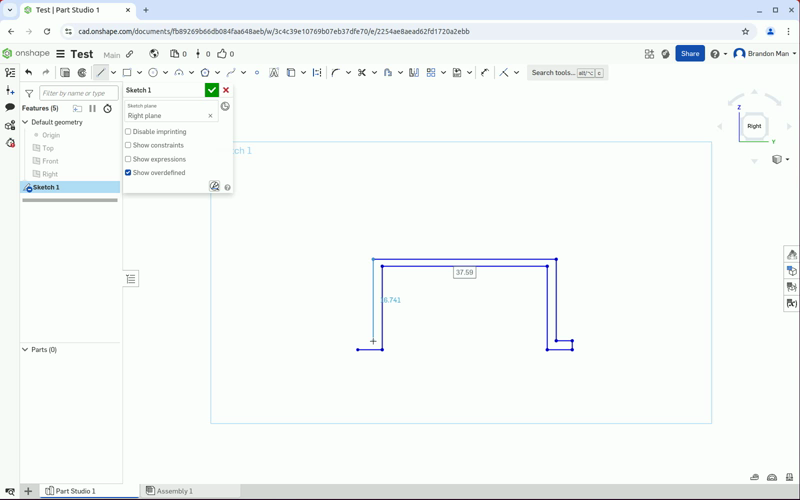
key_down(shift)
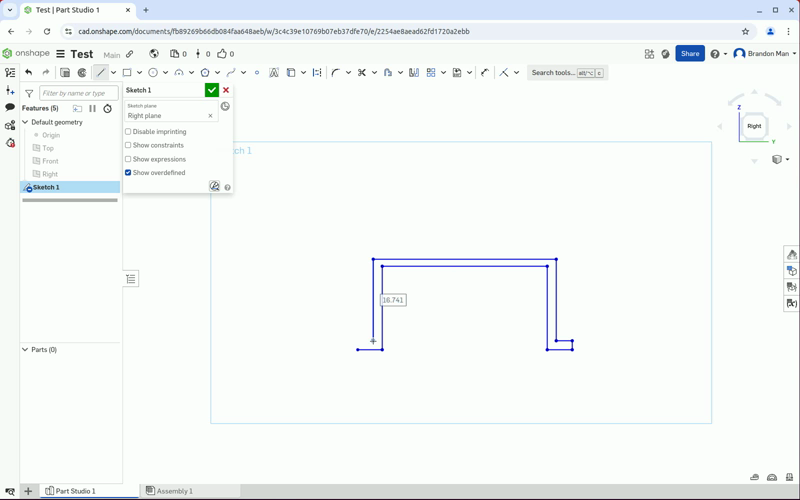
mouse_move(403, 340)
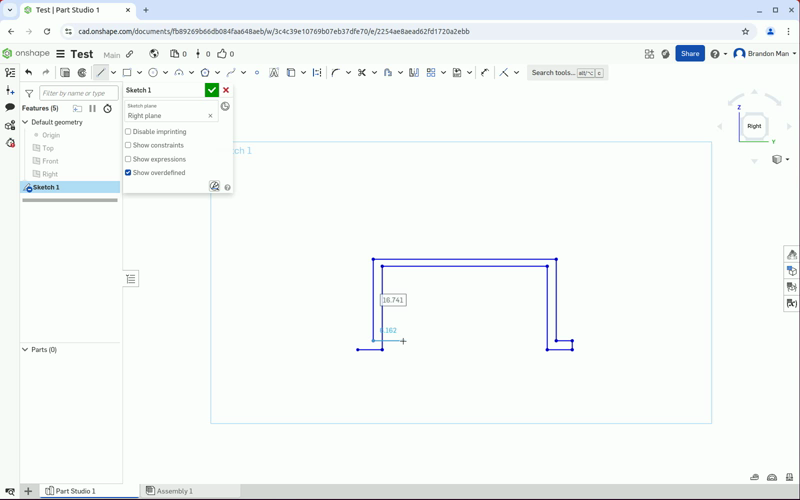
mouse_move(357, 340)
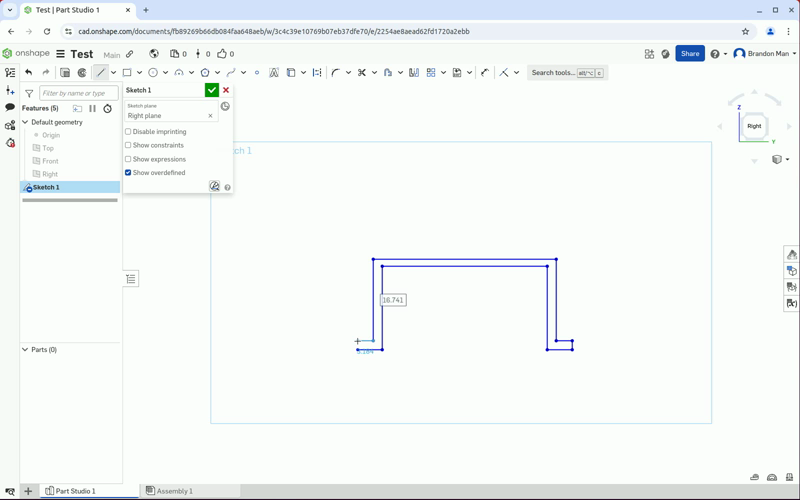
click(357, 340)
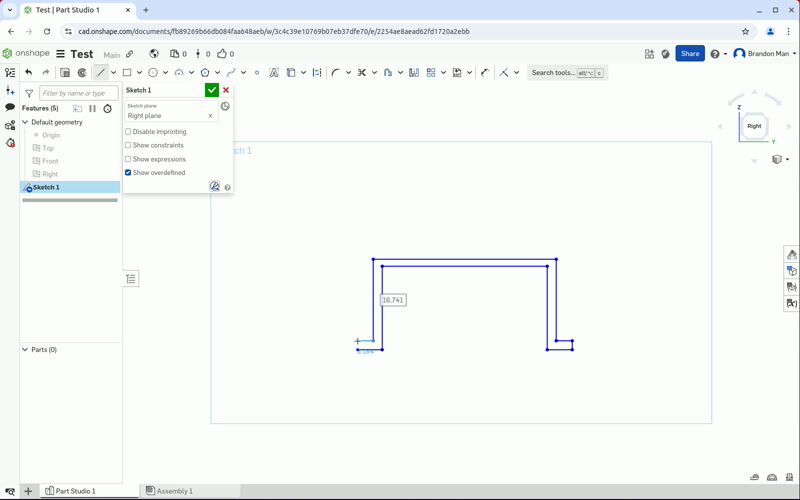
key_up(shift)
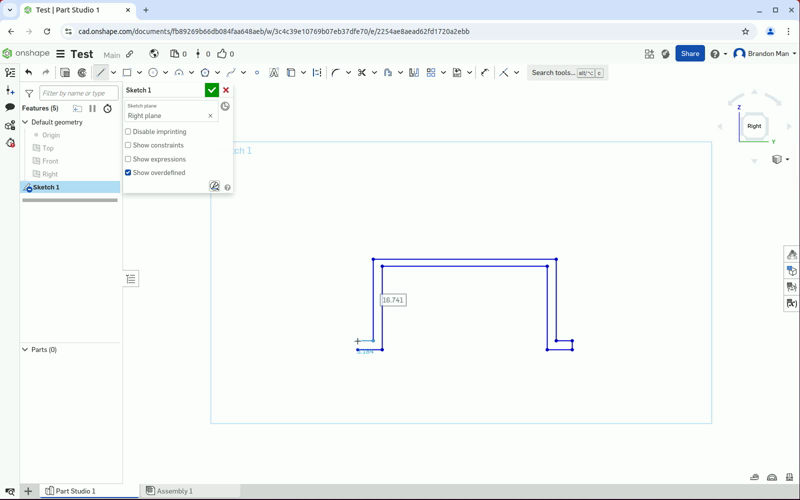
mouse_move(387, 340)
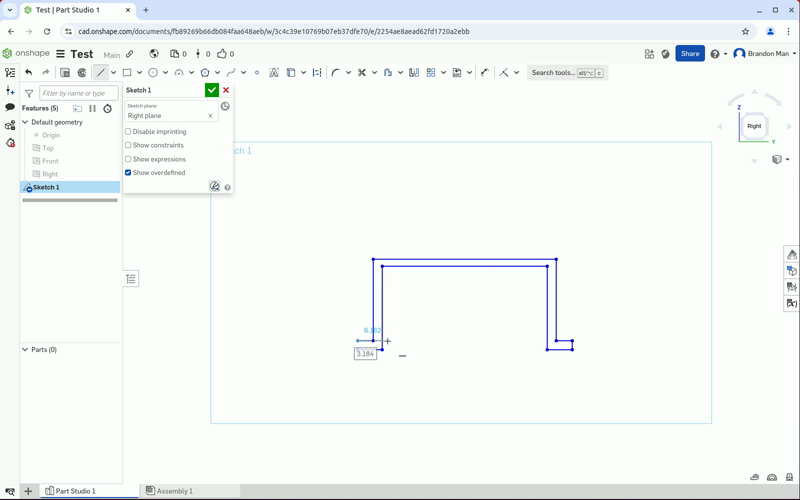
key_down(shift)
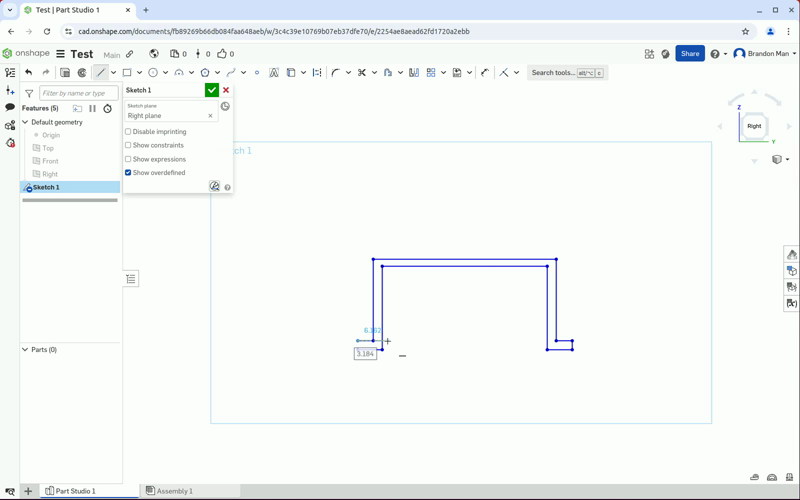
mouse_move(357, 349)
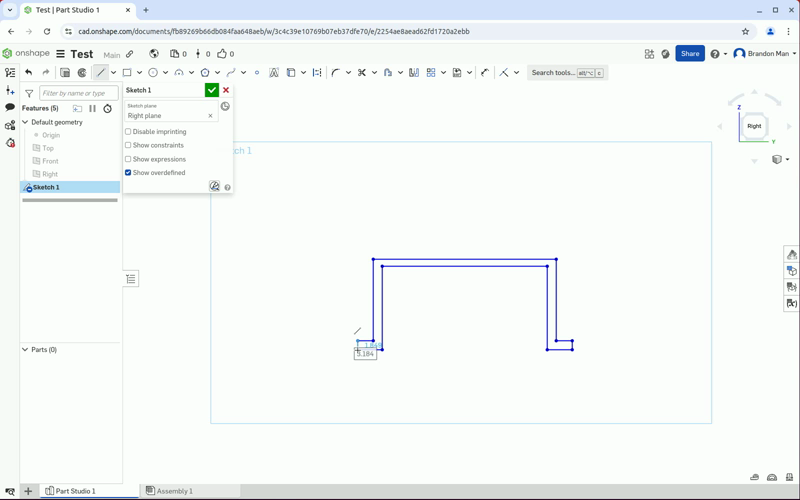
key_up(shift)
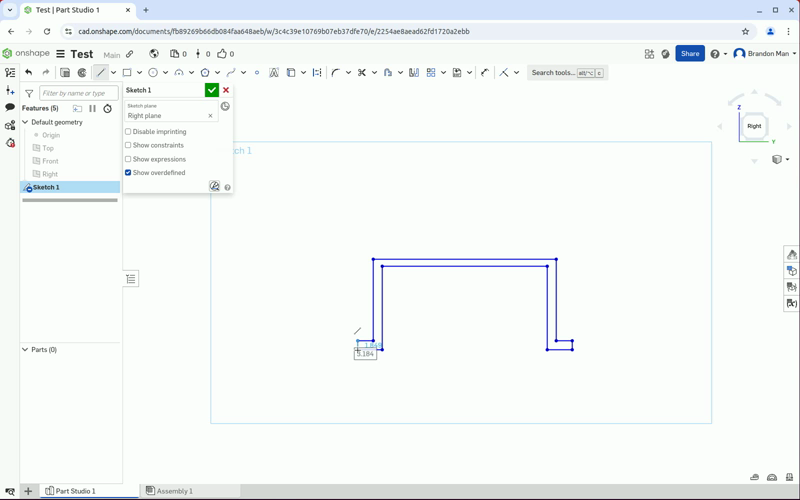
click(357, 349)
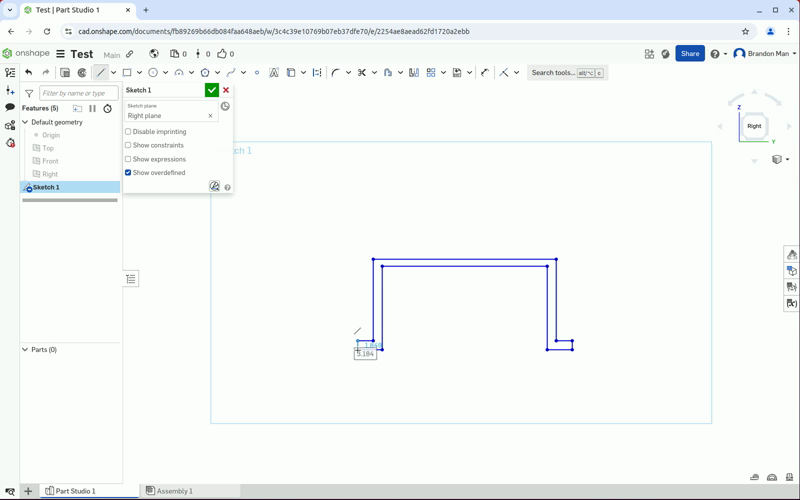
key(esc)
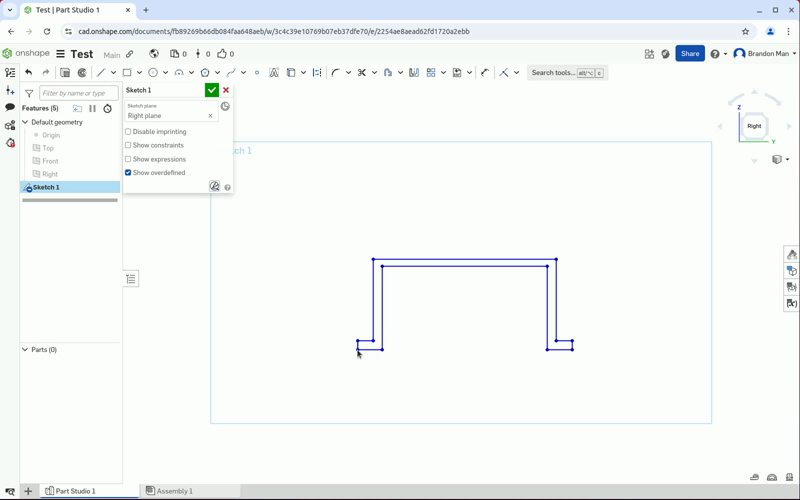
mouse_move(441, 263)
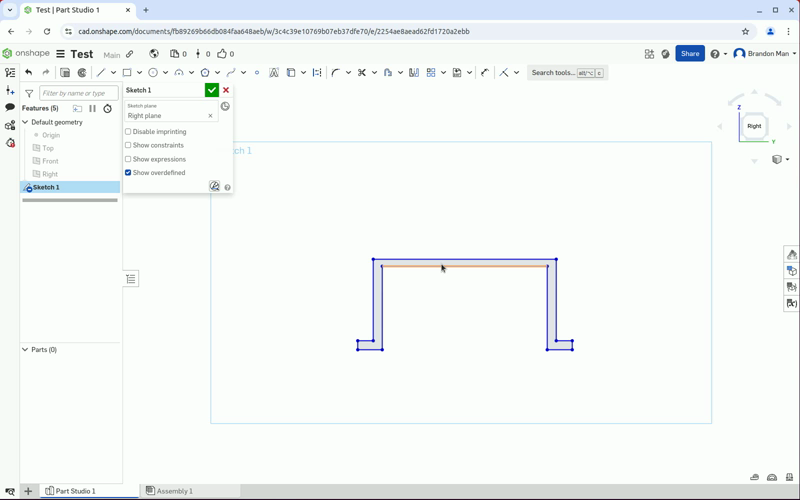
click(441, 263)
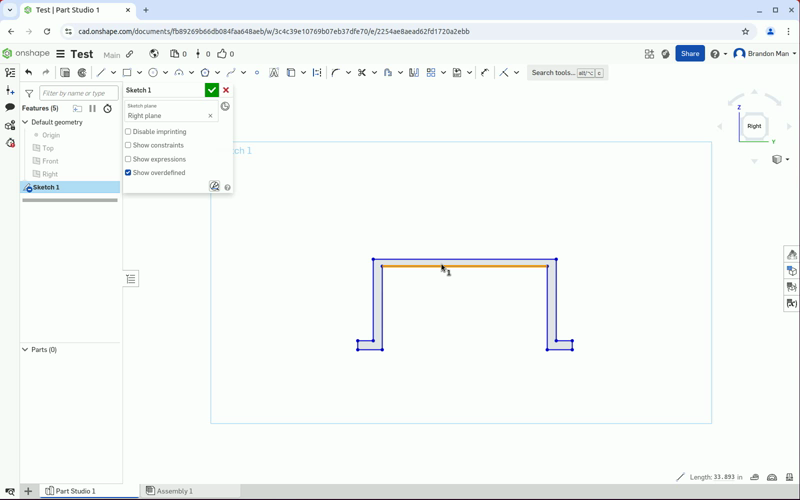
mouse_move(73, 352)
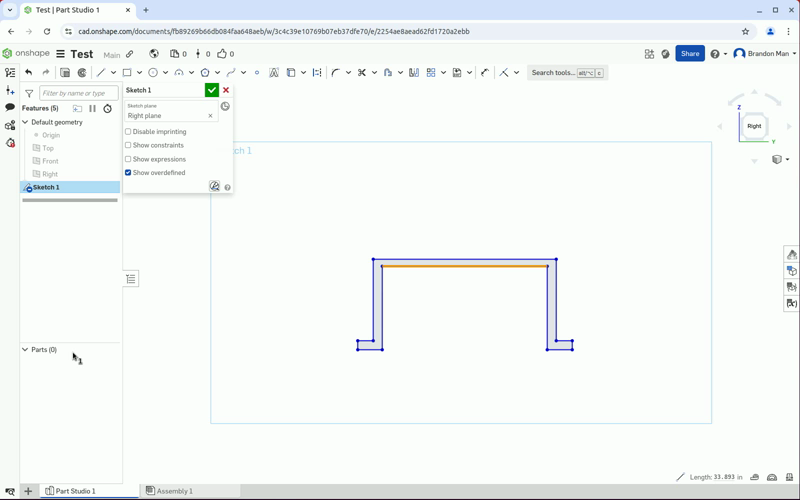
key(shift+y)
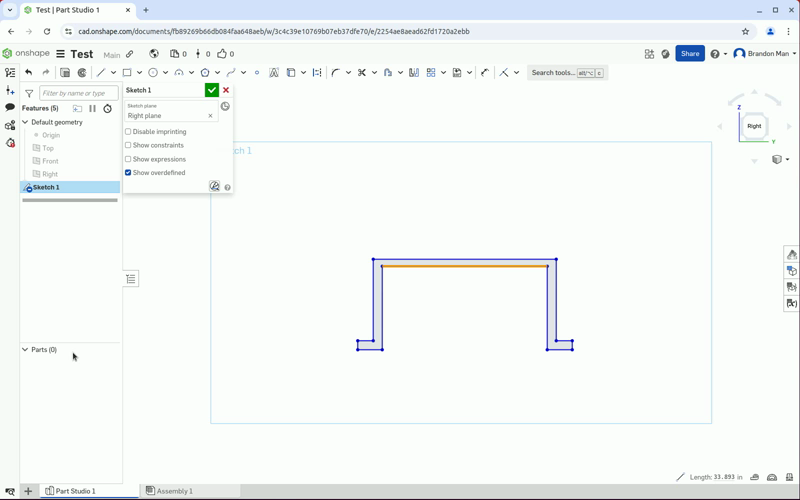
key(shift+e)
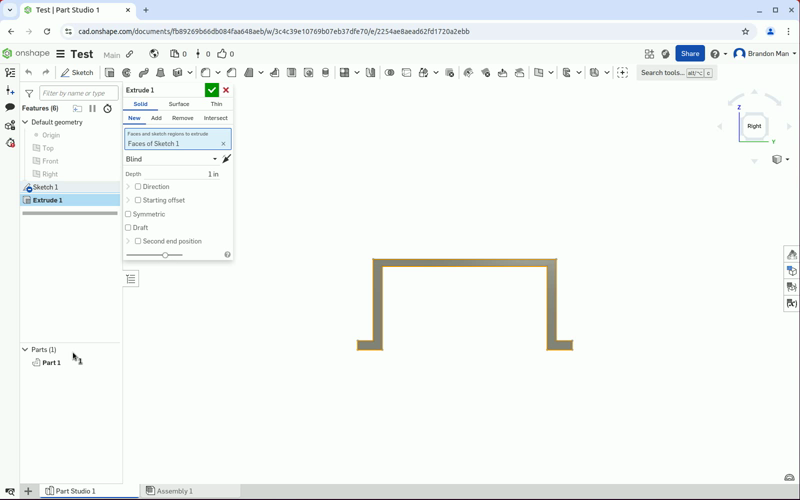
mouse_move(143, 106)
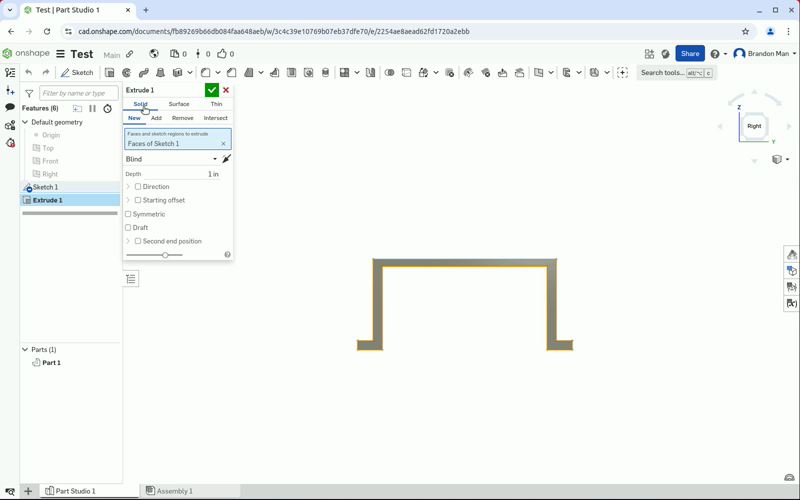
click(143, 106)
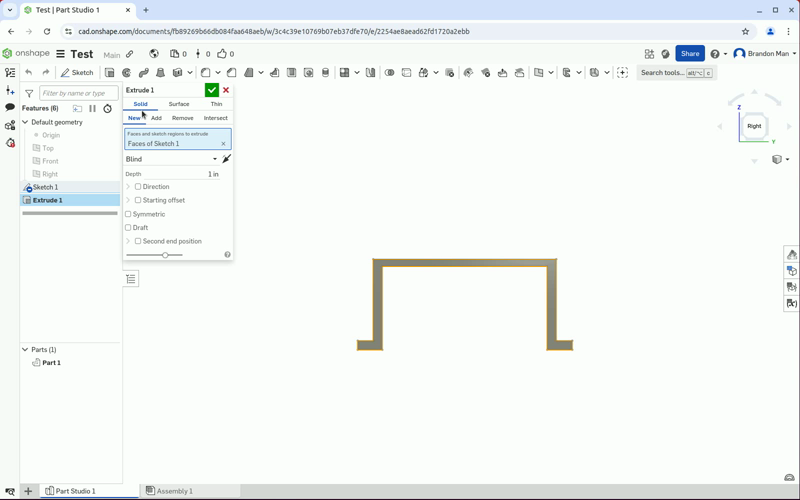
mouse_move(137, 120)
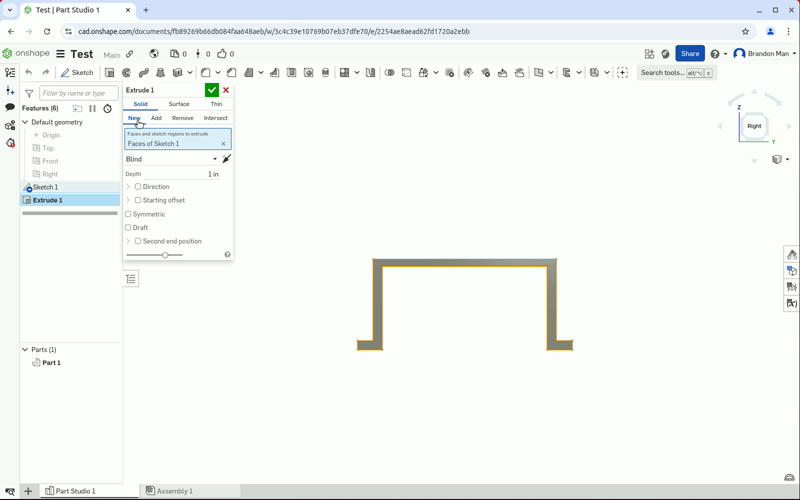
click(137, 120)
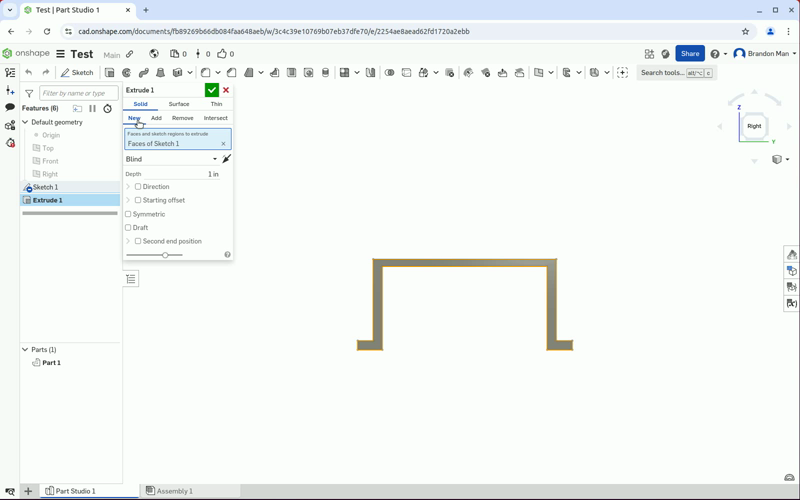
key(tab, 4)
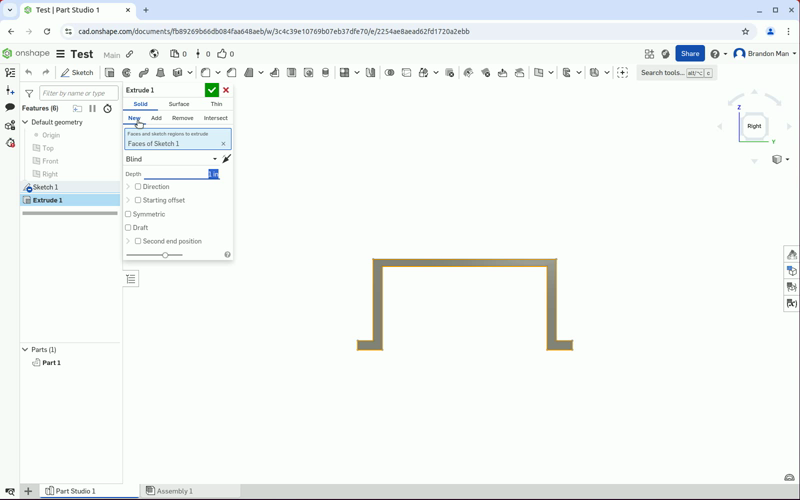
text(4.333)
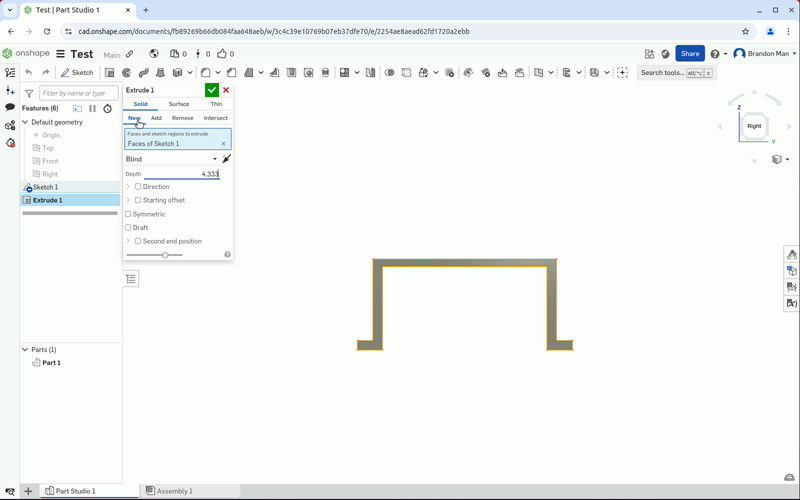
key(enter)
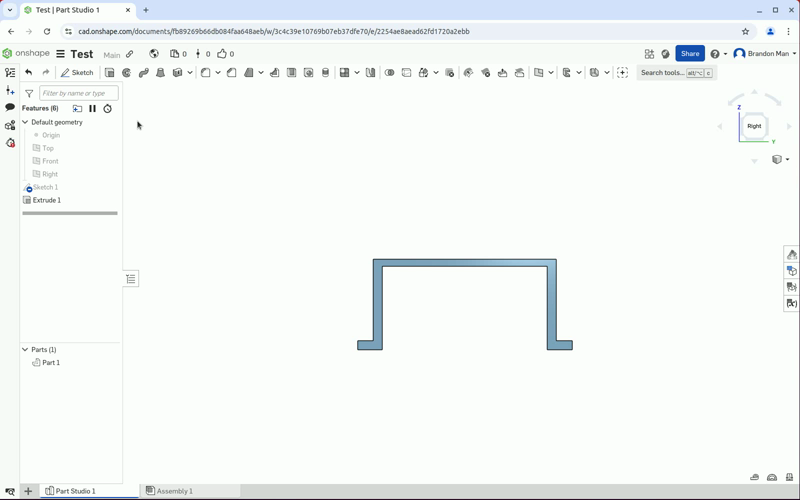
key(shift+h)
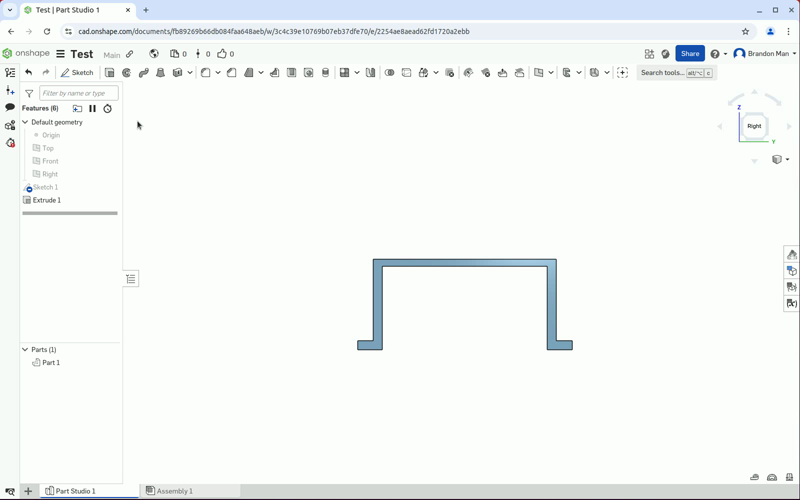
key(shift+h)
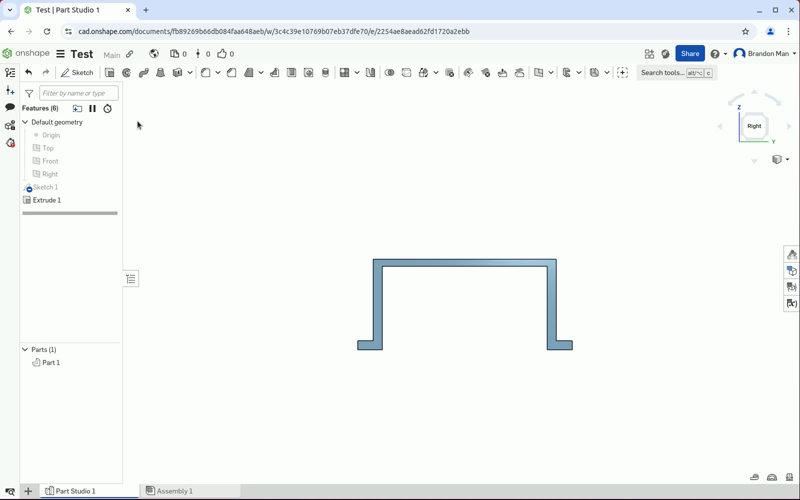
mouse_move(73, 189)
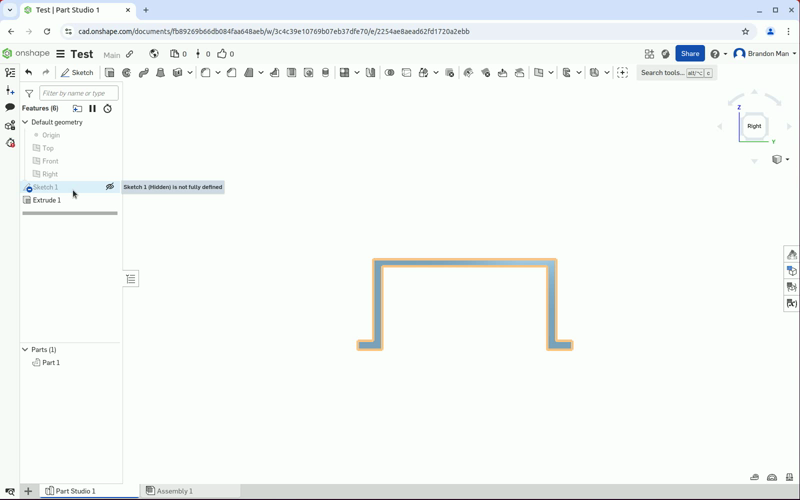
click(73, 189)
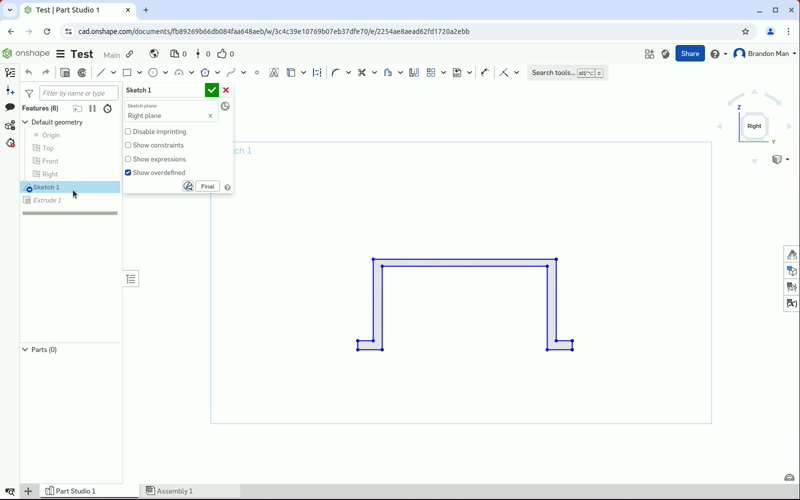
mouse_move(229, 92)
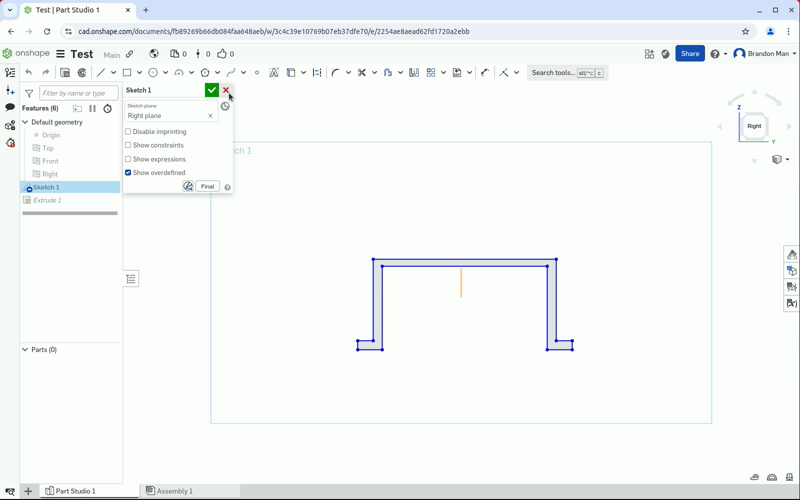
click(229, 92)
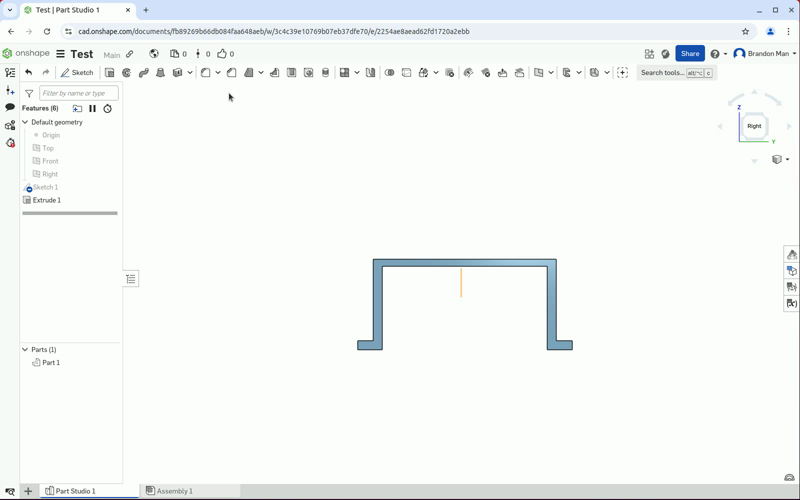
mouse_move(73, 352)
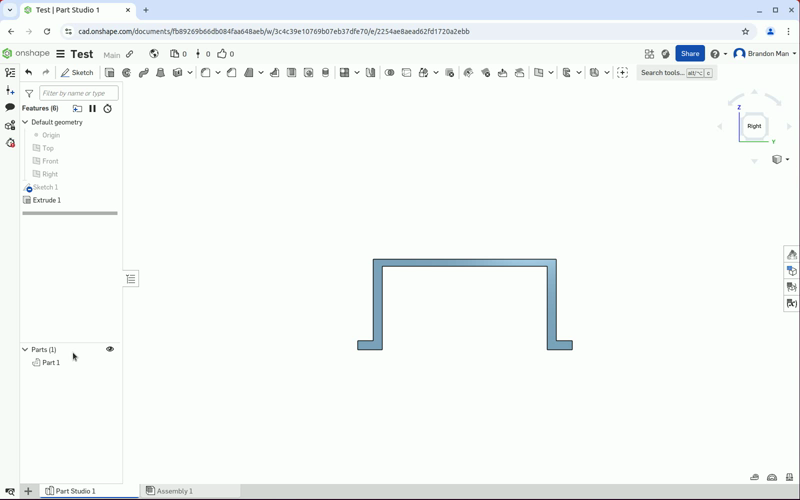
key(y)
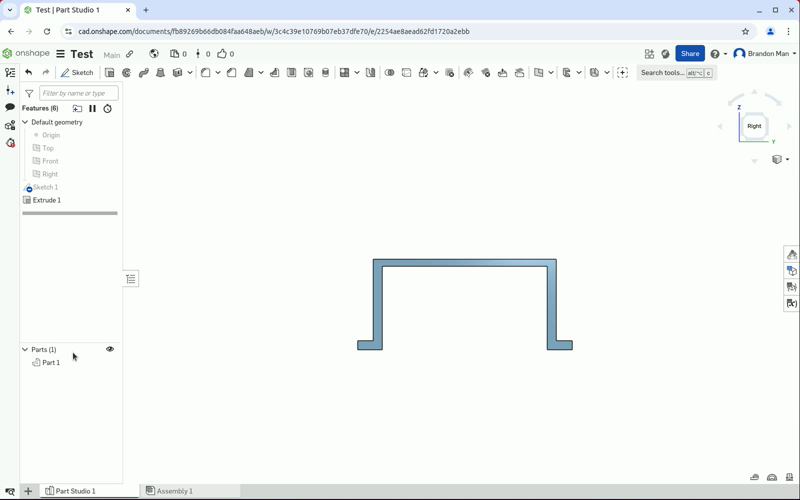
key(shift+p)
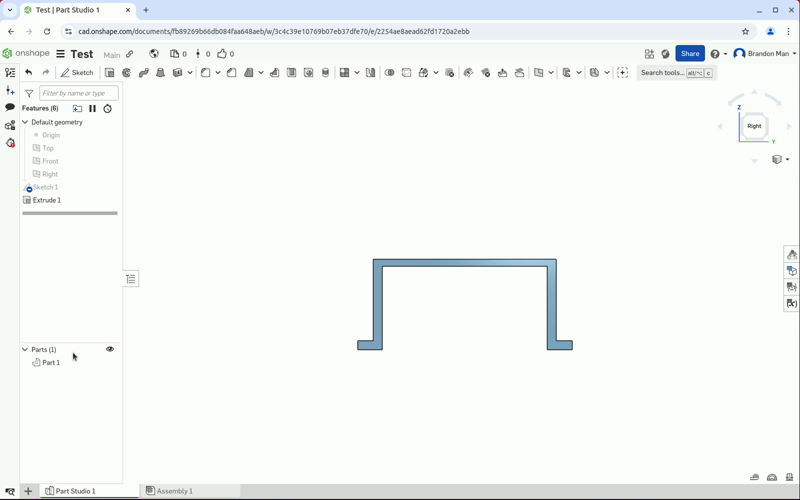
key(space)
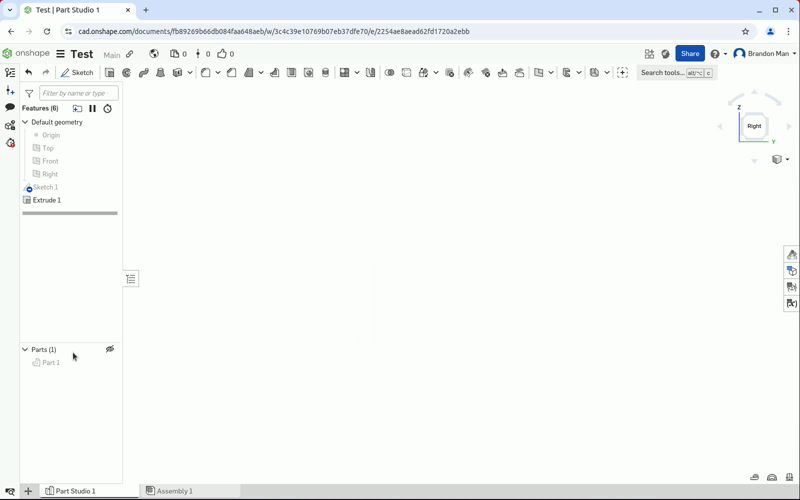
key_down(shift)
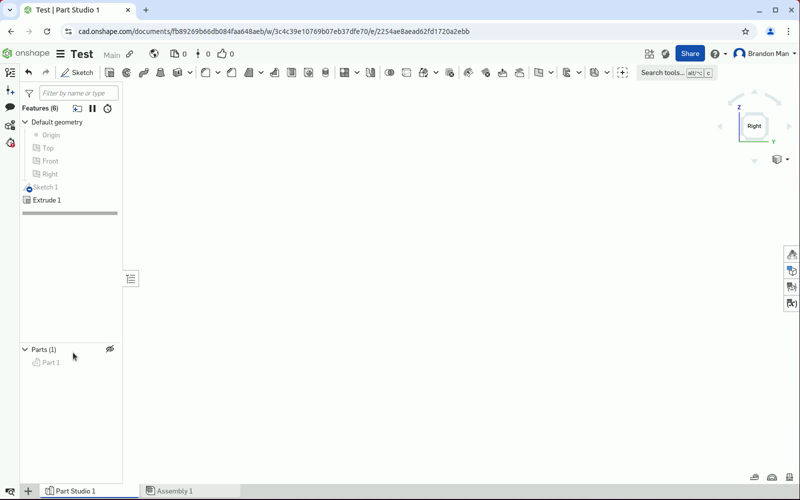
key(right)
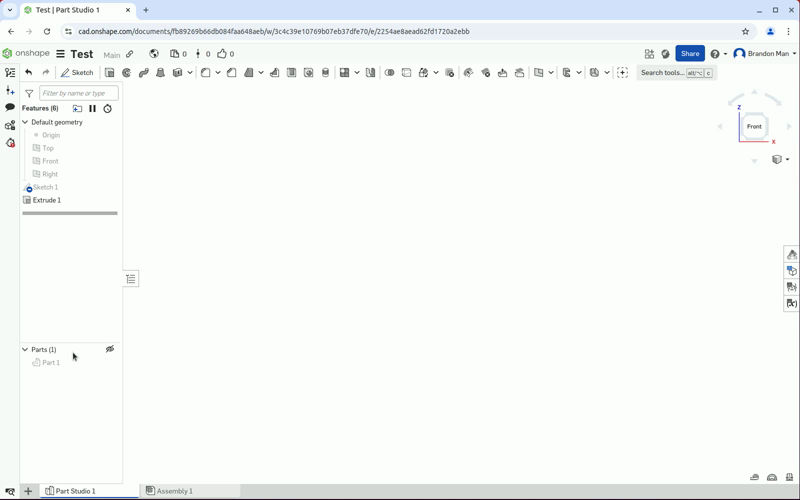
key_up(shift)
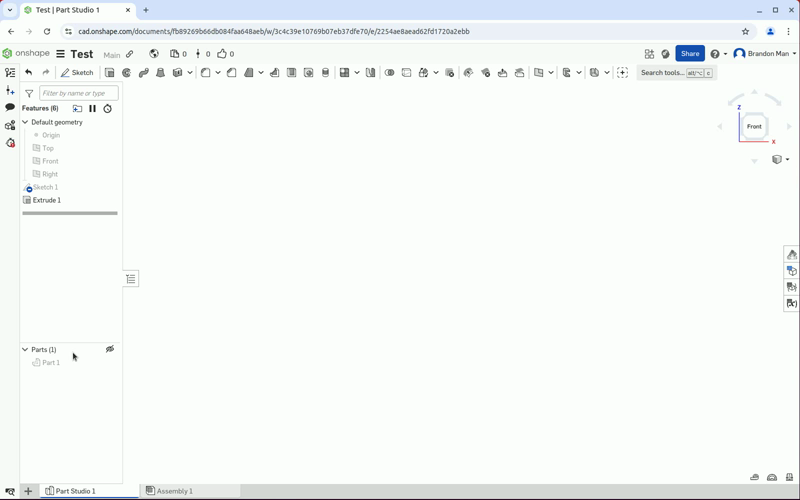
key(space)
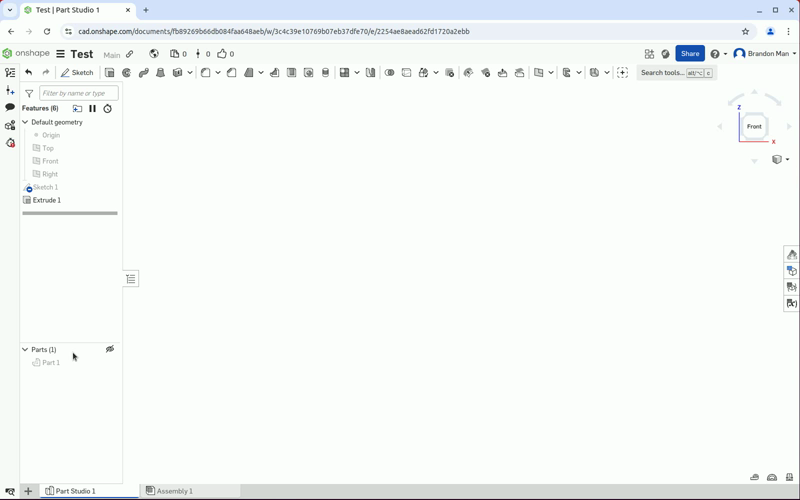
key_down(shift)
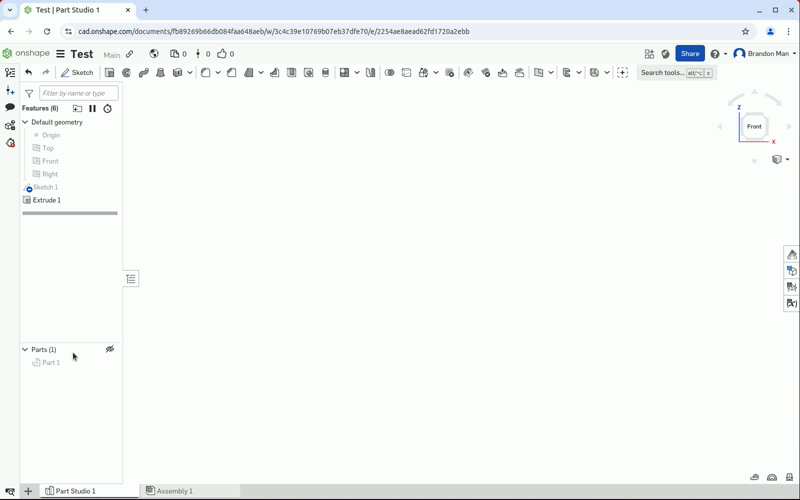
key(down)
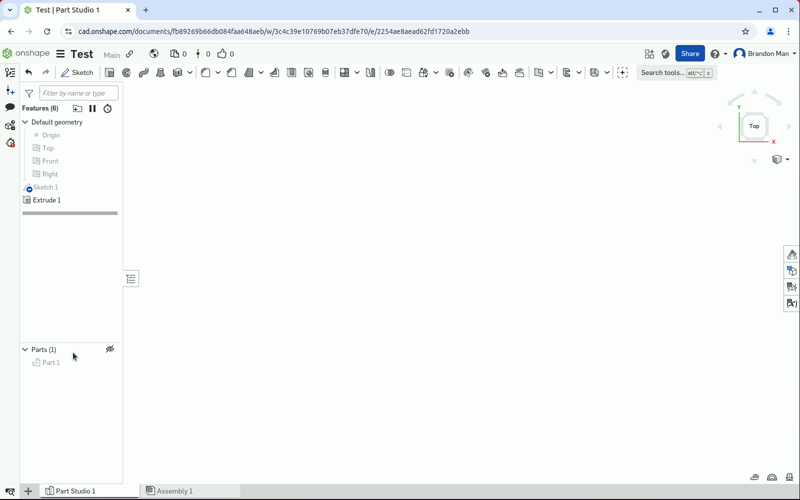
key_up(shift)
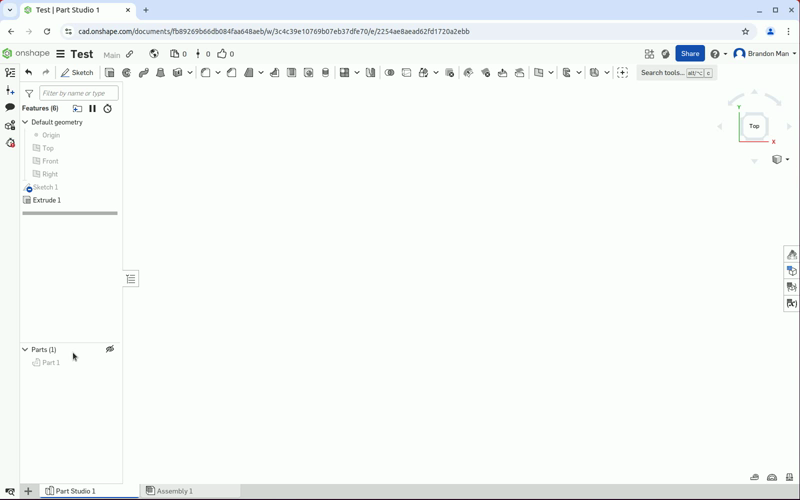
mouse_move(73, 352)
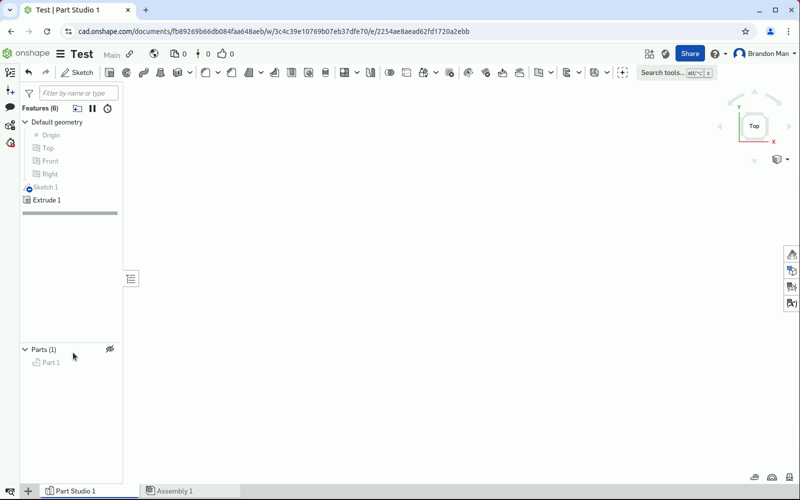
key(shift+y)
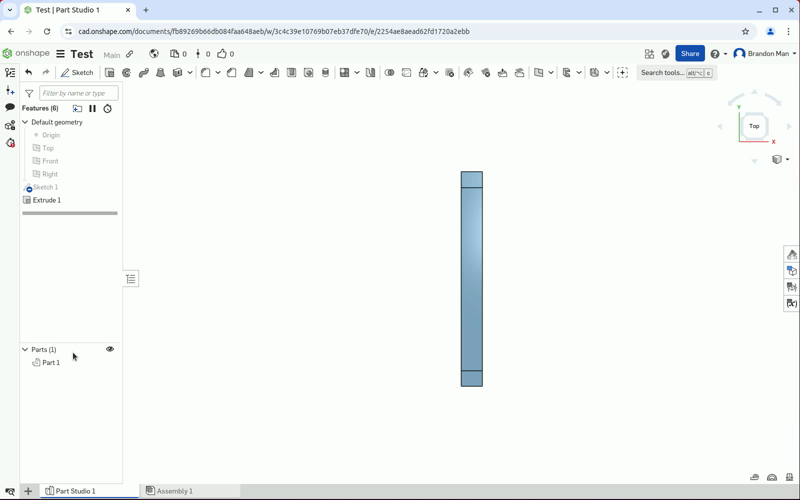
mouse_move(541, 75)
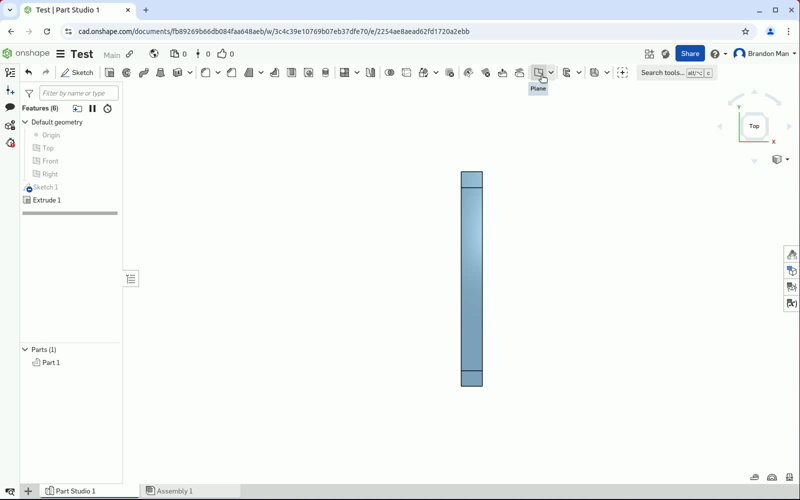
click(541, 75)
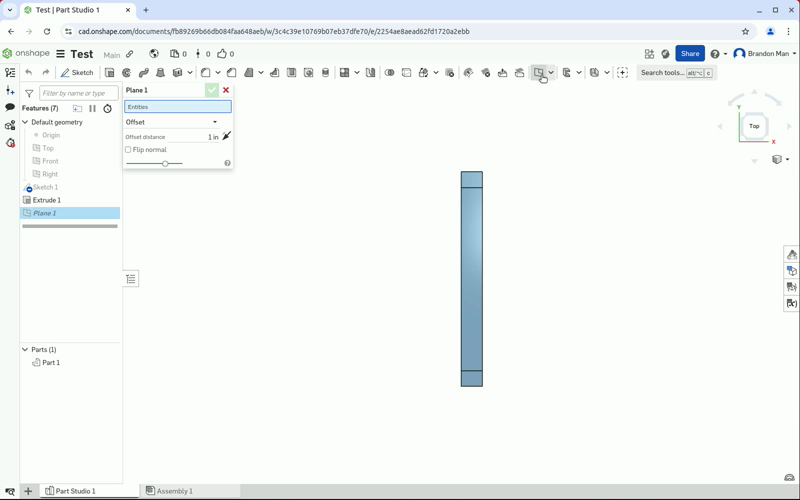
mouse_move(73, 150)
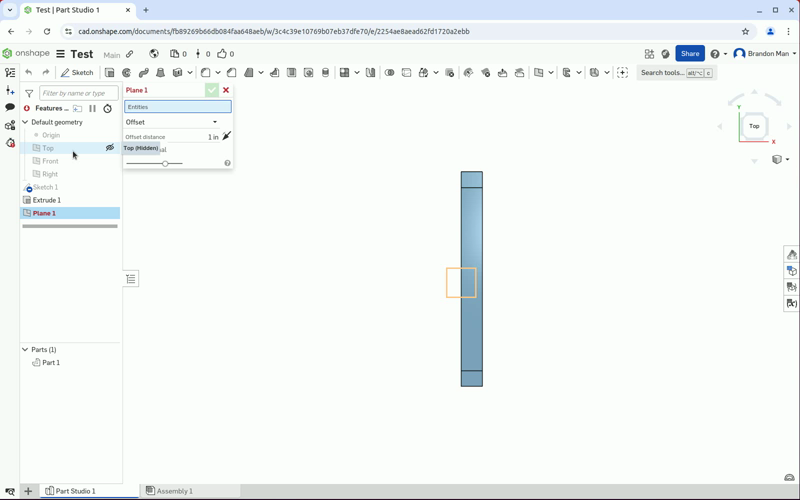
click(73, 150)
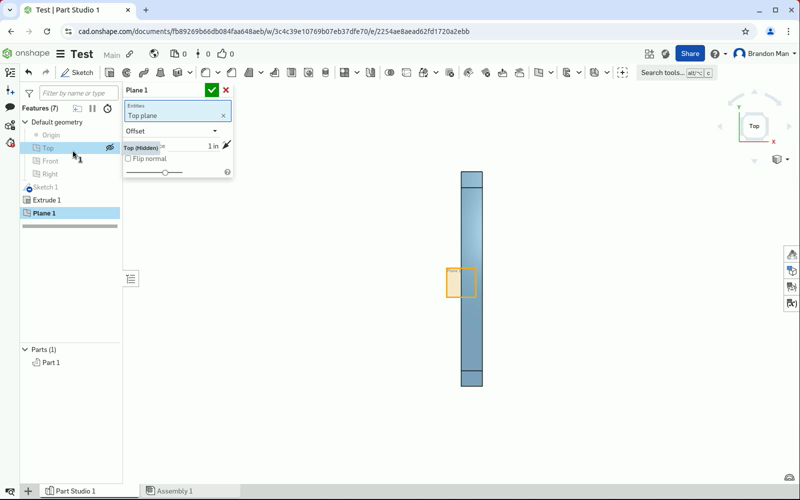
key(tab, 2)
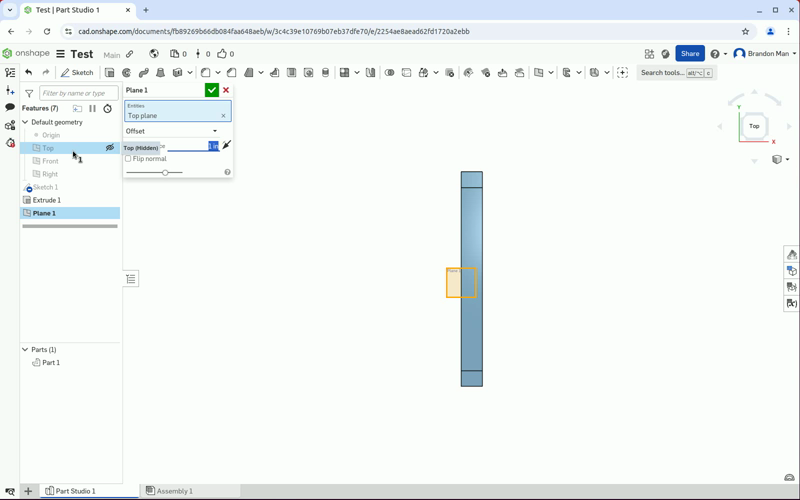
text(11.801)
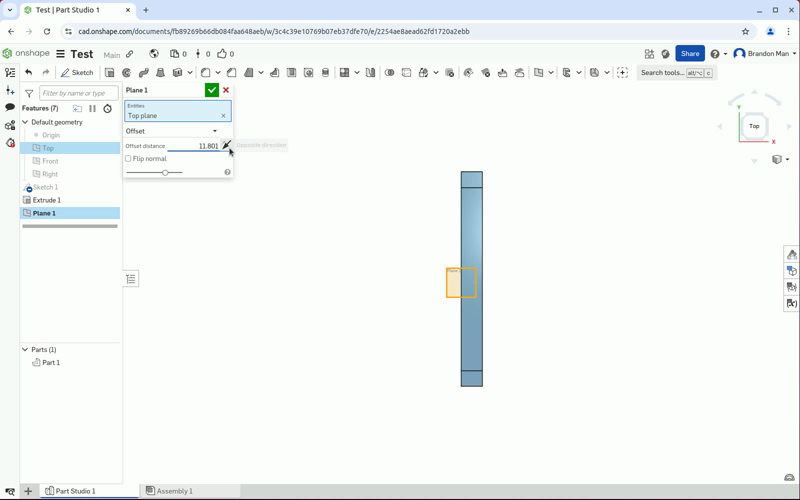
mouse_move(229, 147)
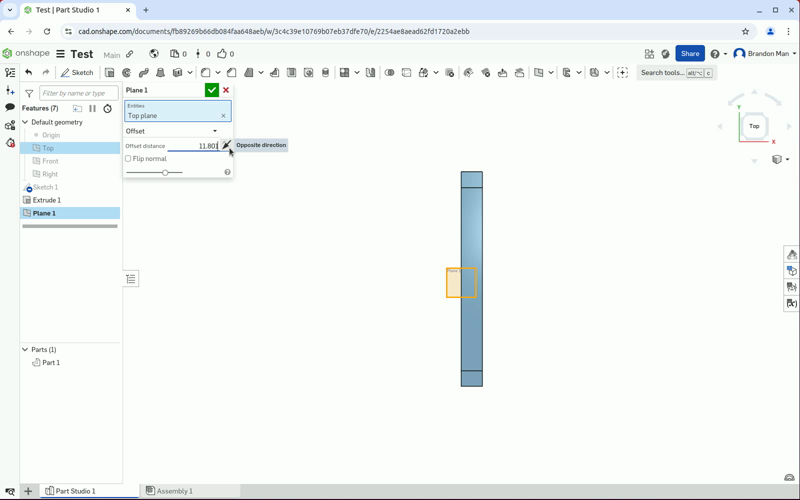
click(229, 147)
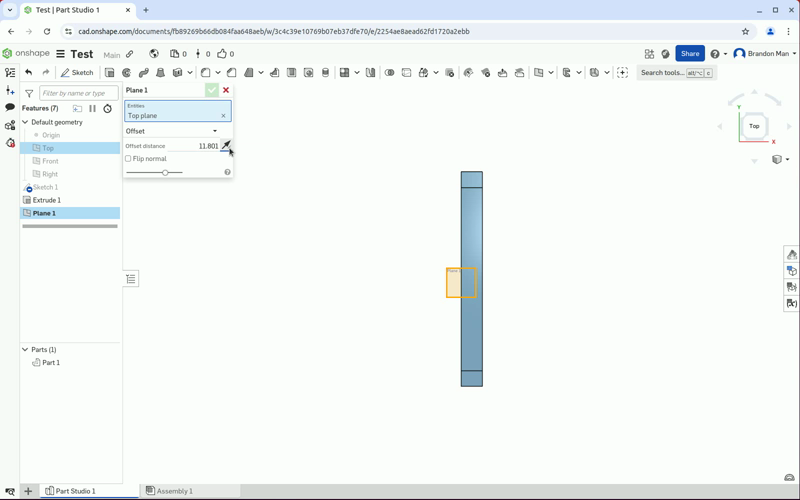
key(enter, 2)
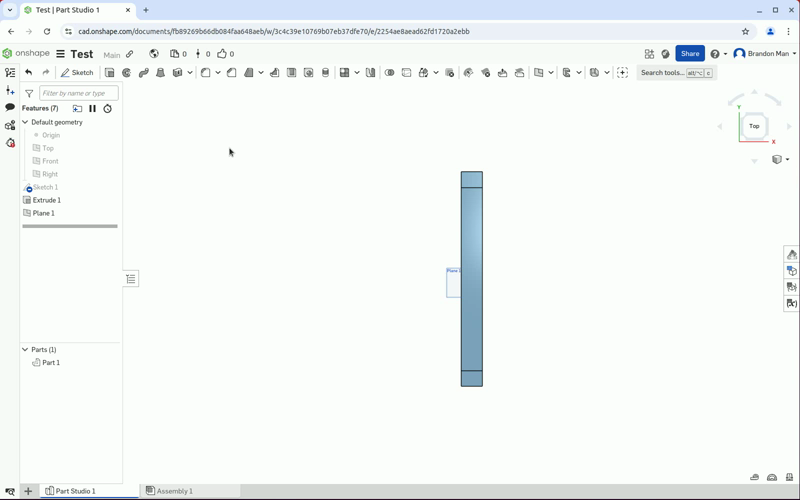
key(shift+s)
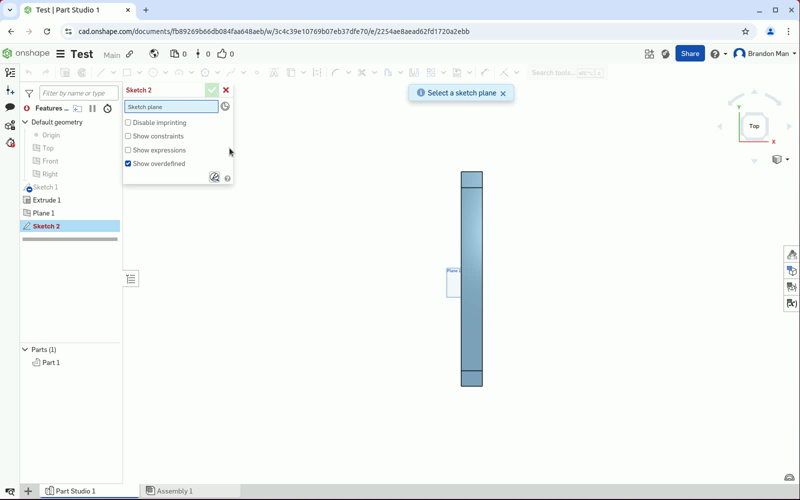
mouse_move(73, 215)
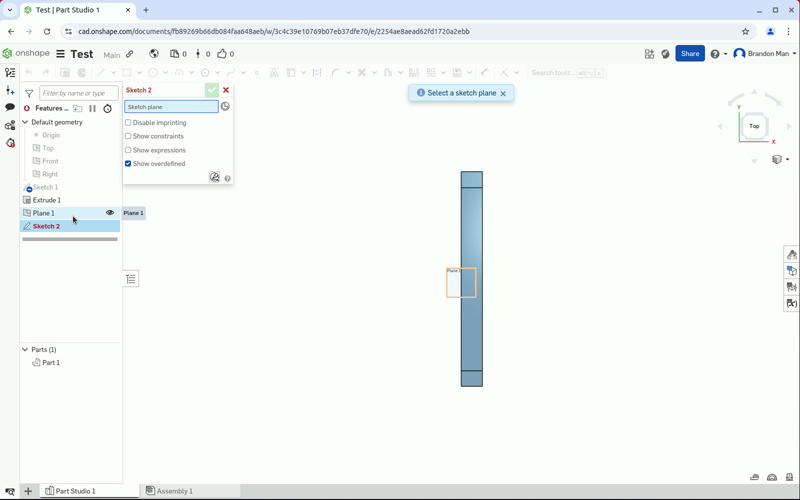
click(73, 215)
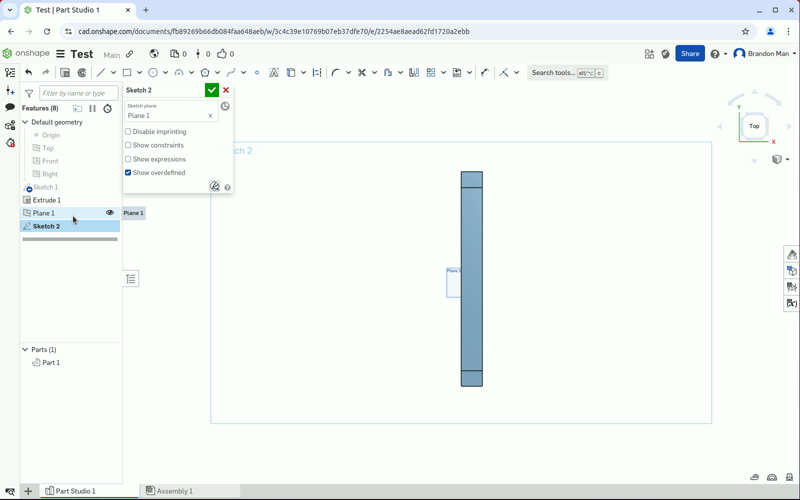
mouse_move(73, 352)
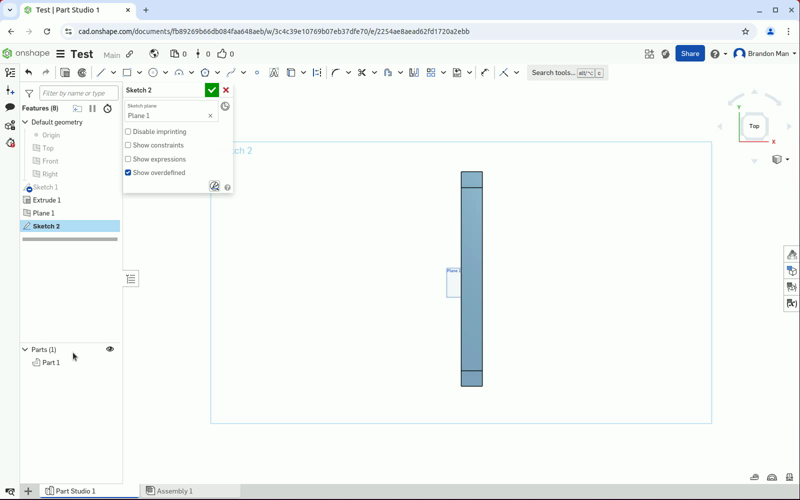
key(y)
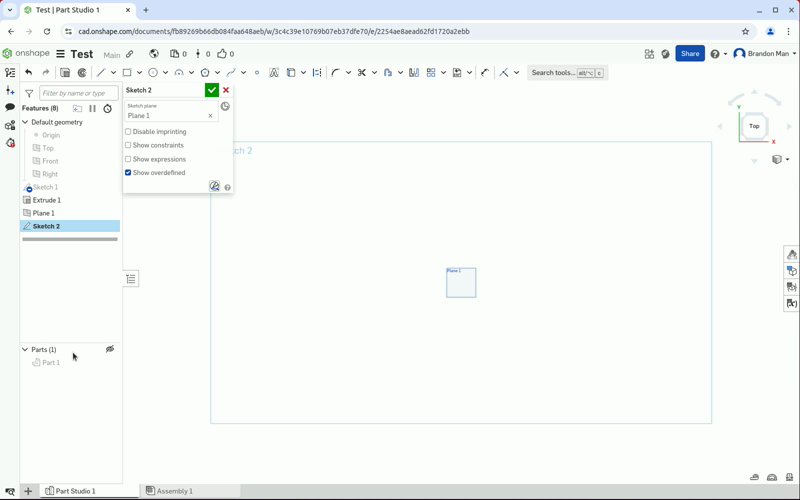
key(c)
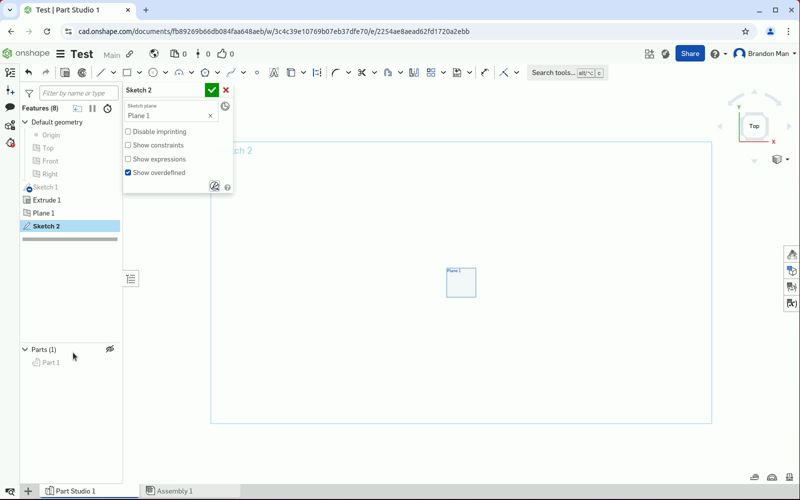
key_down(shift)
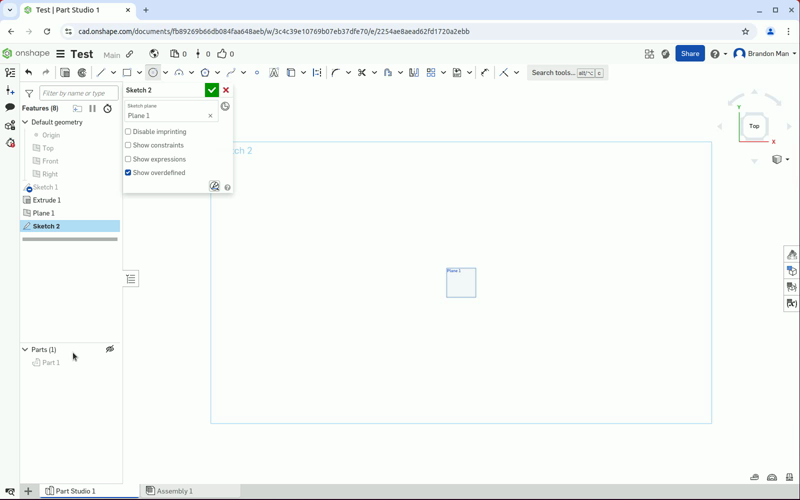
mouse_move(471, 178)
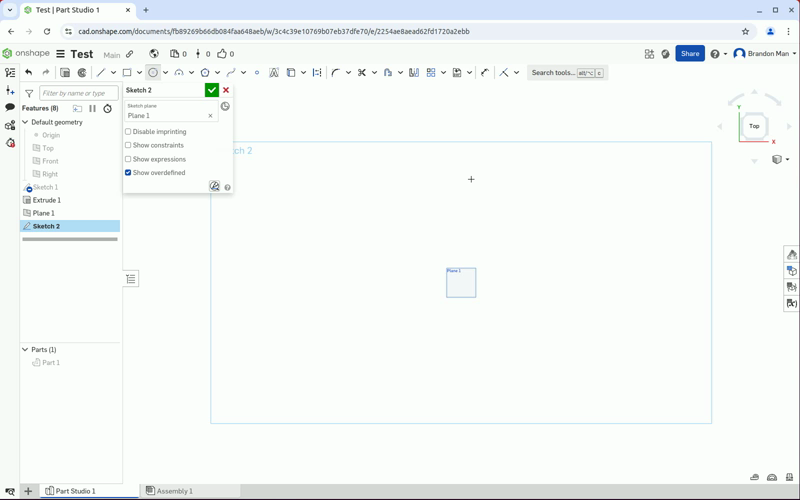
click(471, 178)
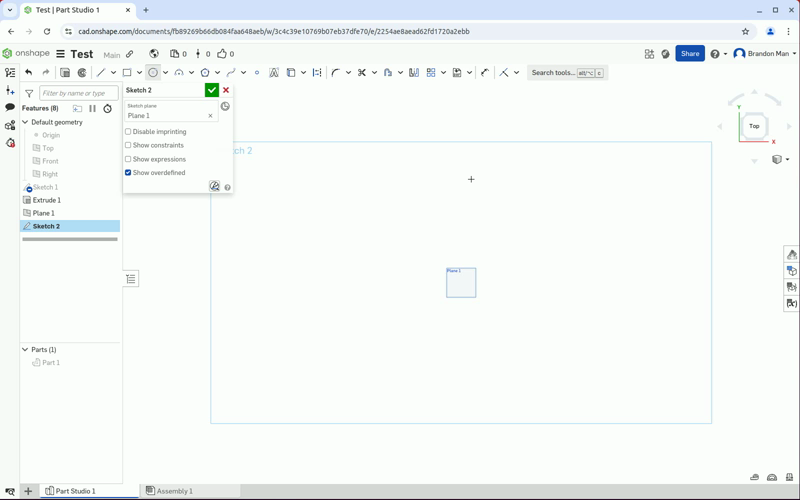
key_up(shift)
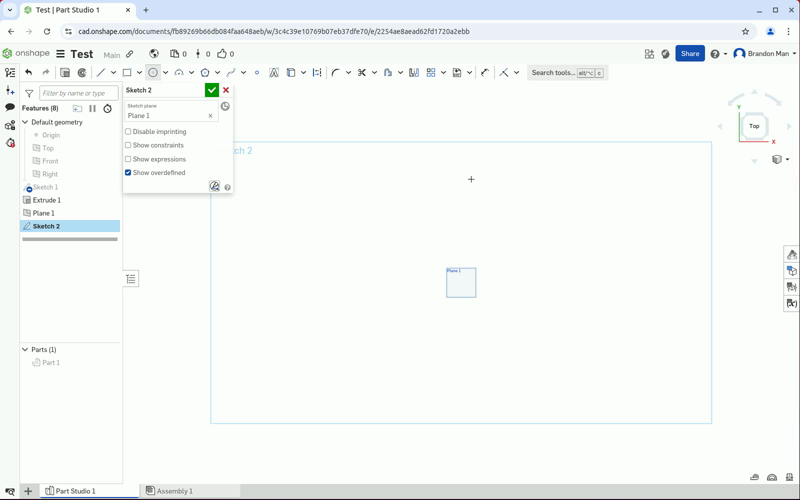
mouse_move(476, 178)
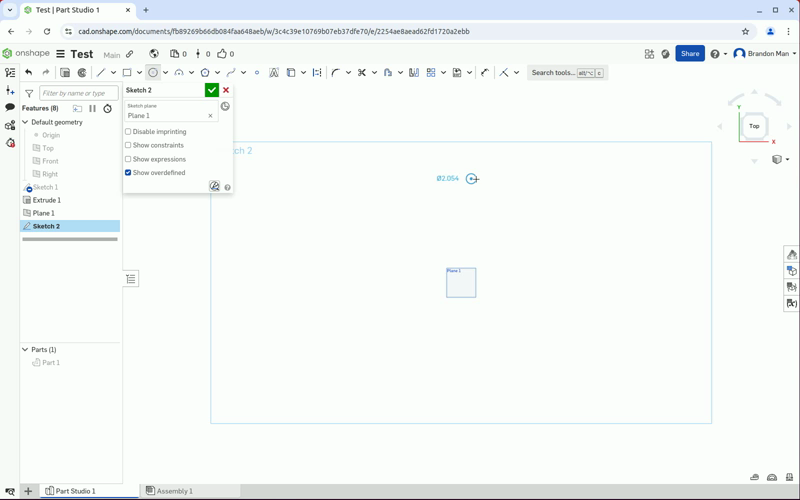
click(476, 178)
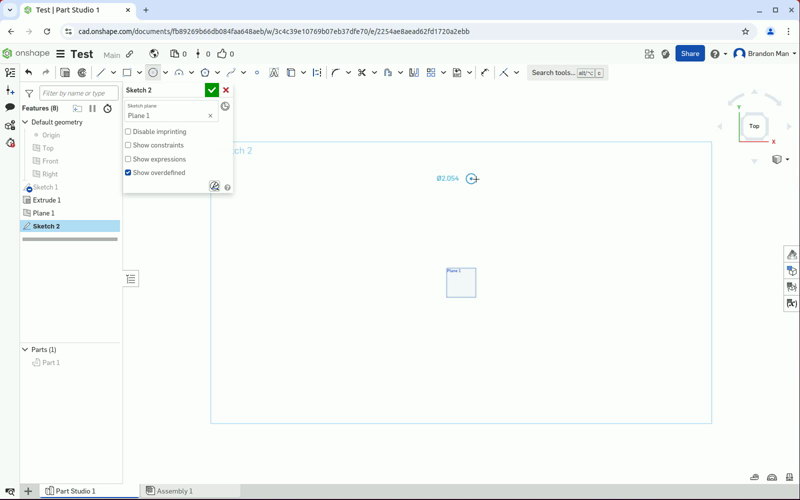
key(esc)
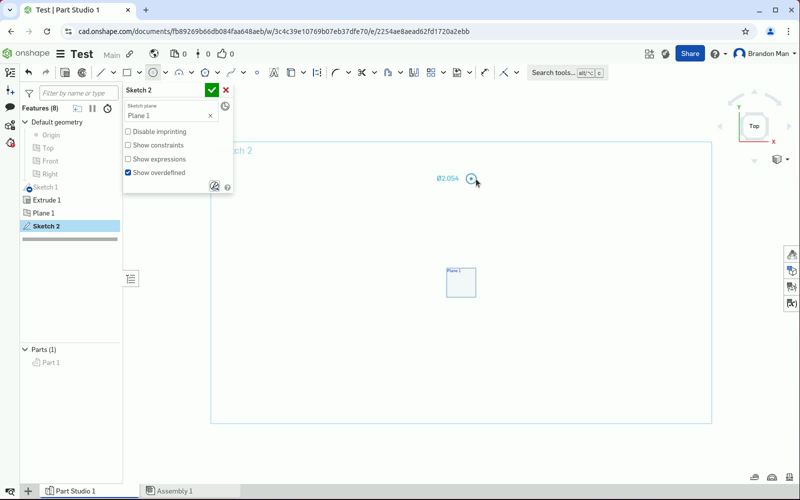
mouse_move(474, 178)
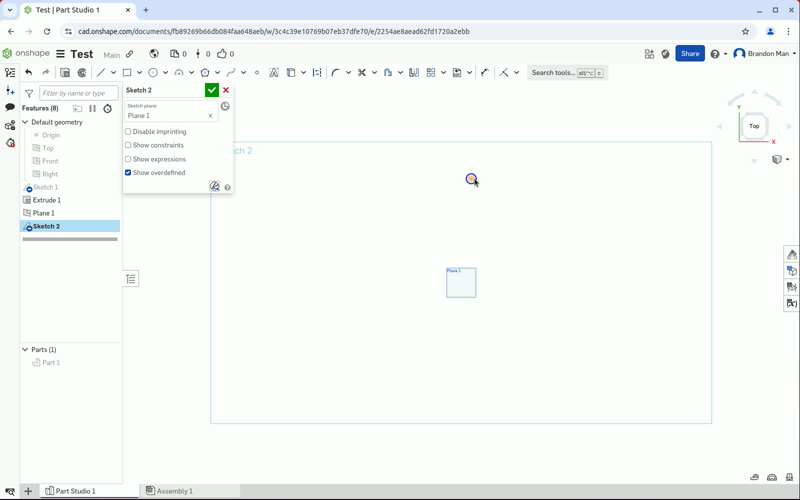
scroll(6)
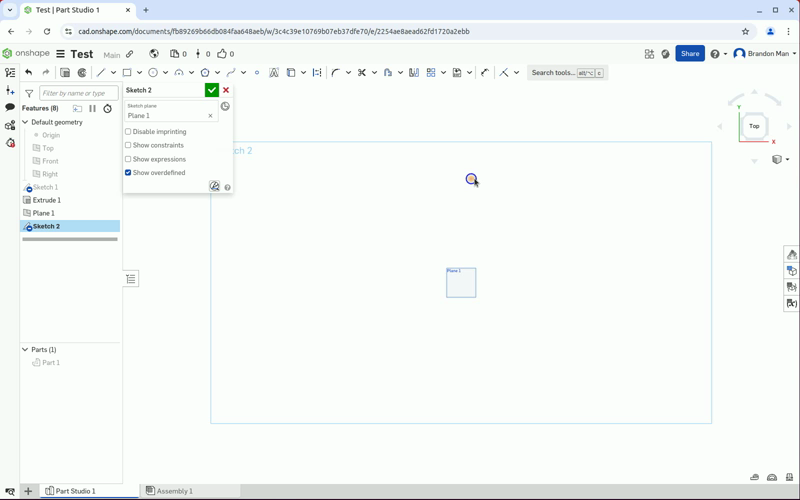
scroll(6)
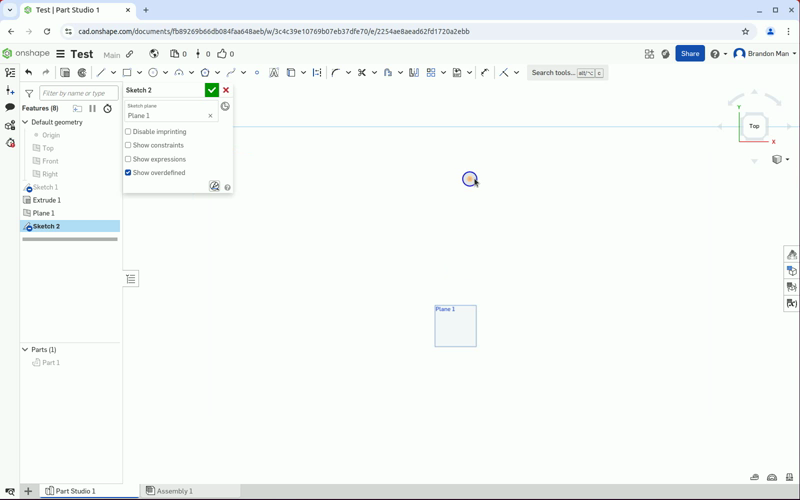
scroll(6)
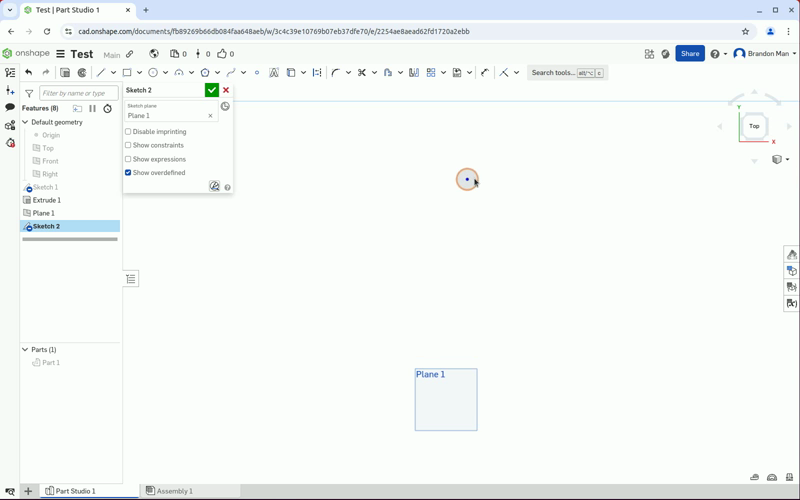
scroll(6)
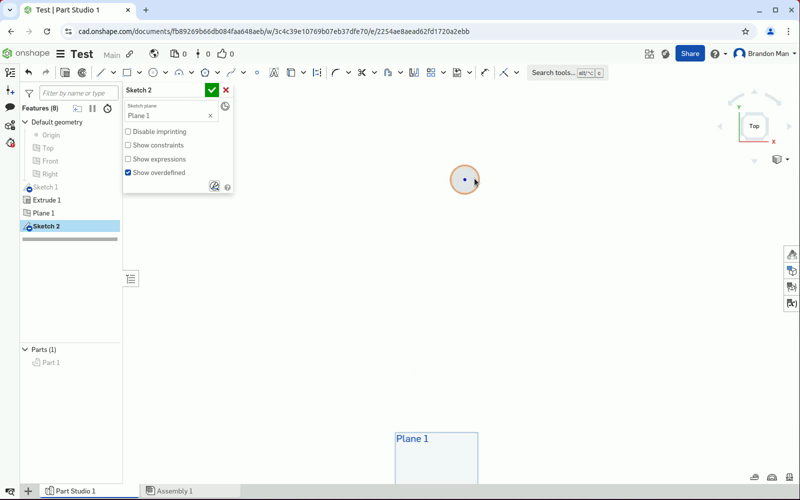
scroll(6)
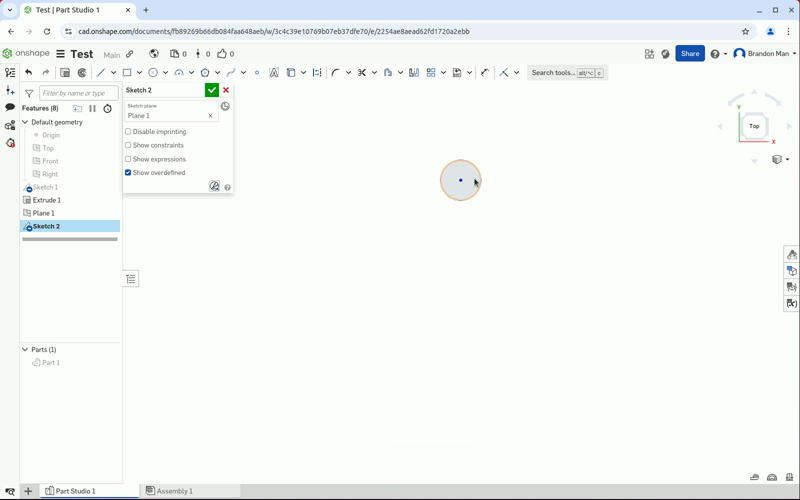
scroll(6)
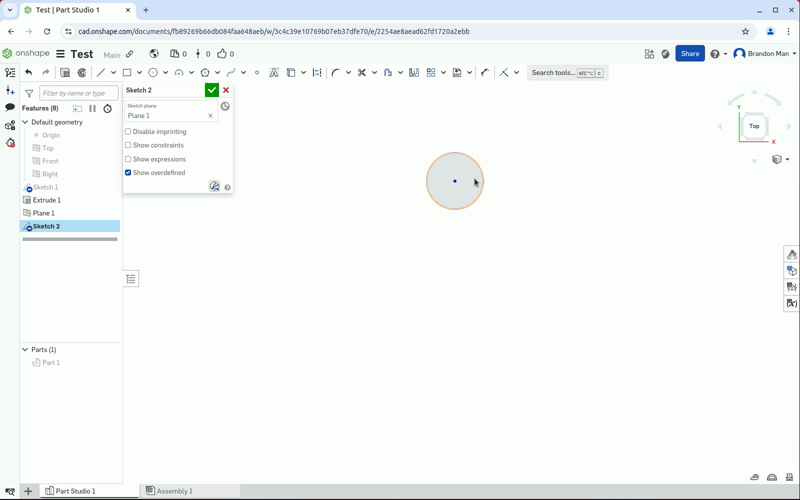
scroll(6)
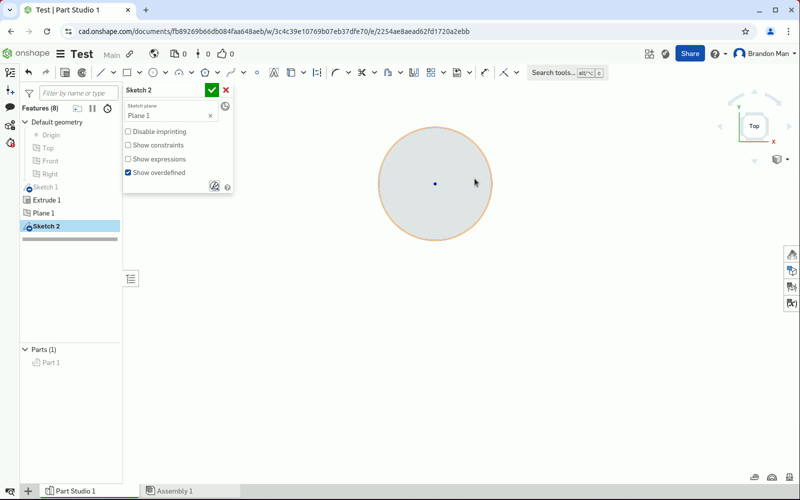
click(474, 178)
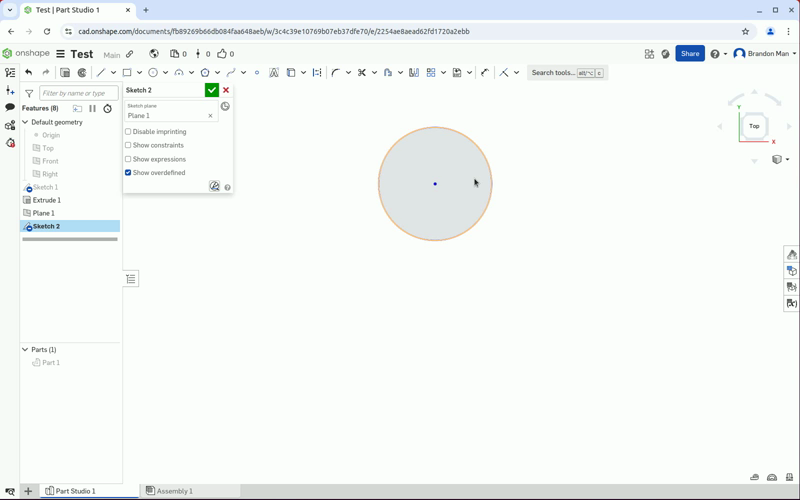
scroll(-6)
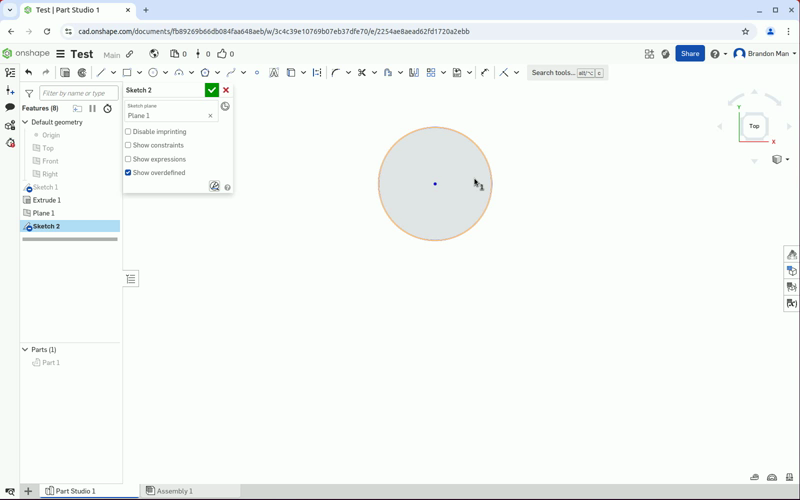
scroll(-6)
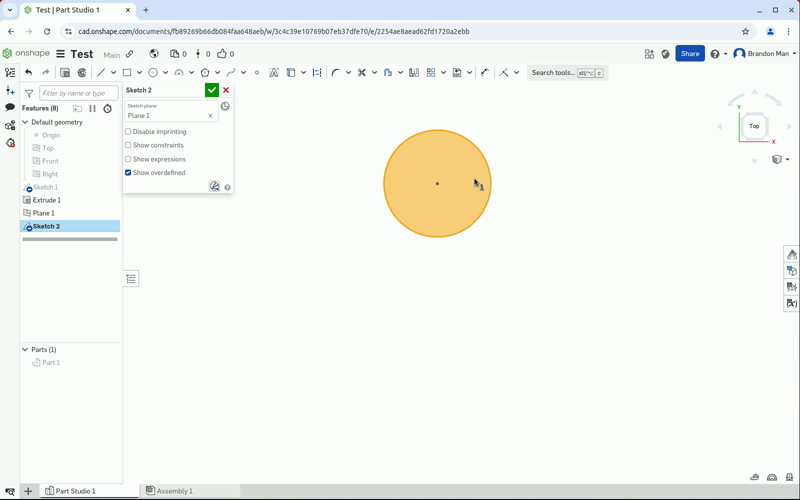
scroll(-6)
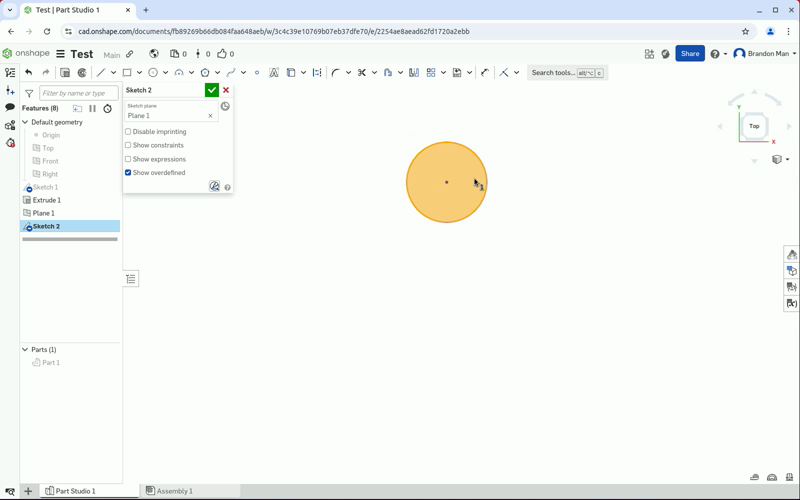
scroll(-6)
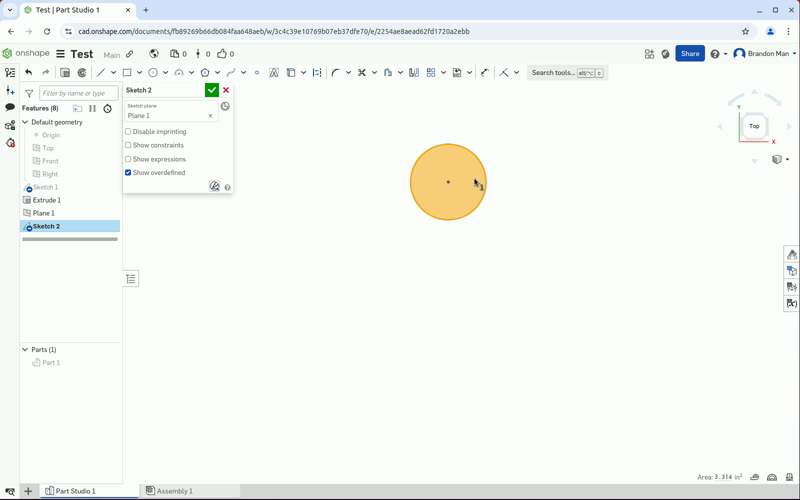
scroll(-6)
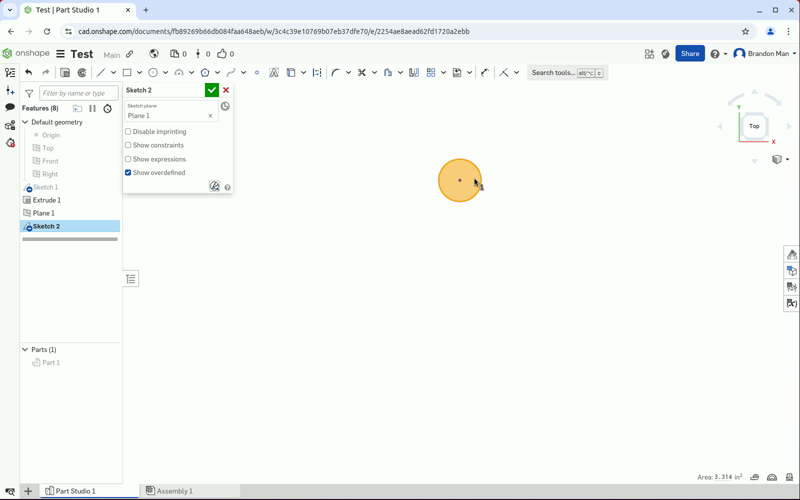
scroll(-6)
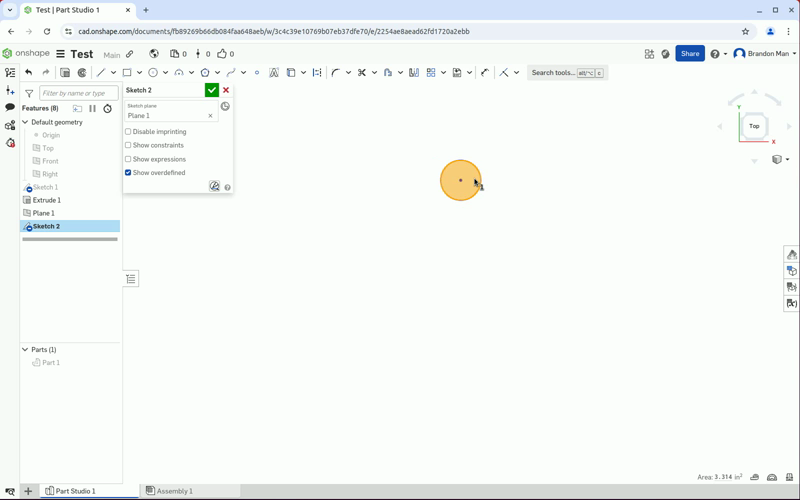
scroll(-6)
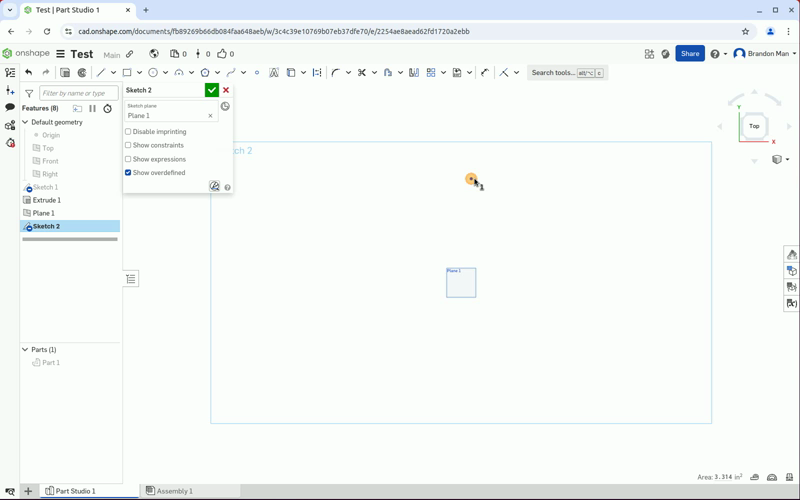
mouse_move(73, 352)
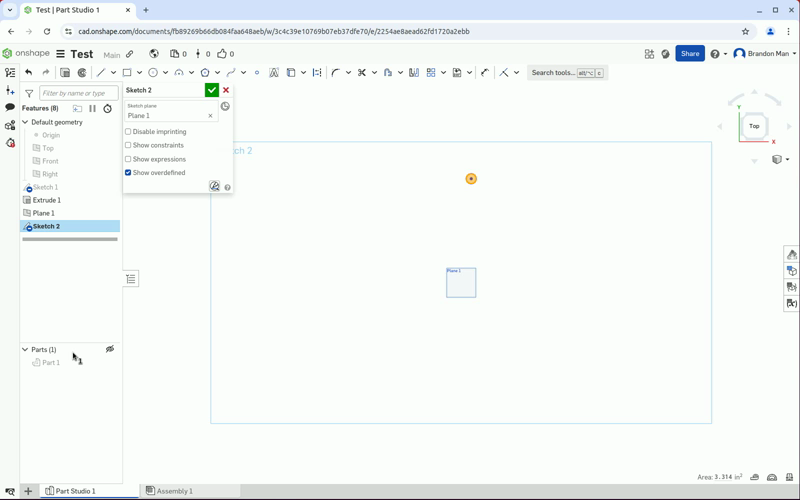
key(shift+y)
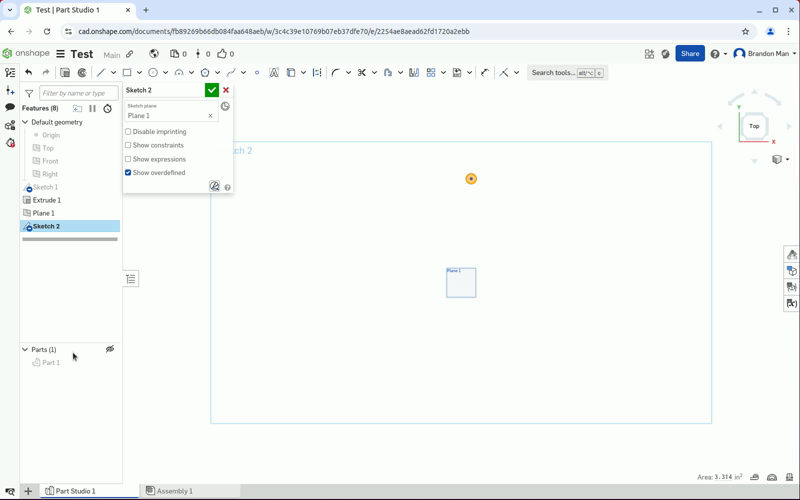
key(shift+e)
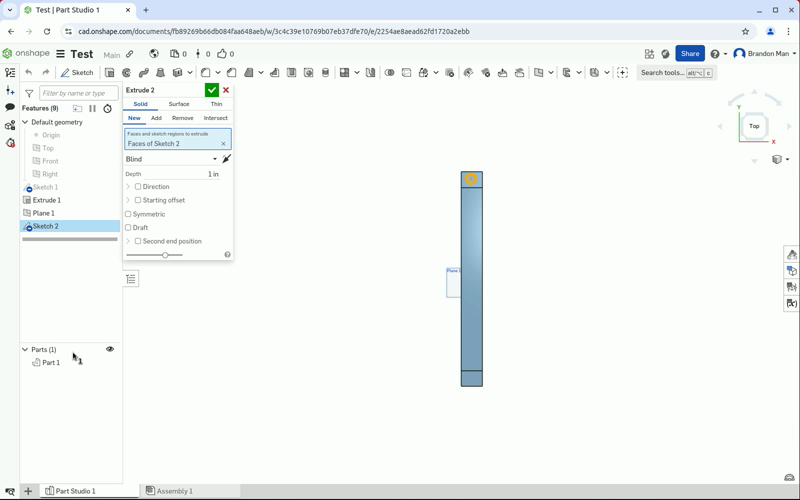
mouse_move(143, 106)
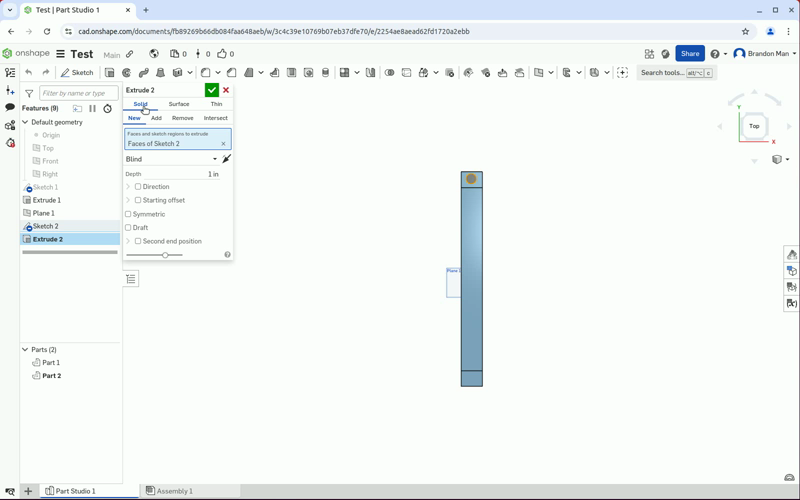
click(143, 106)
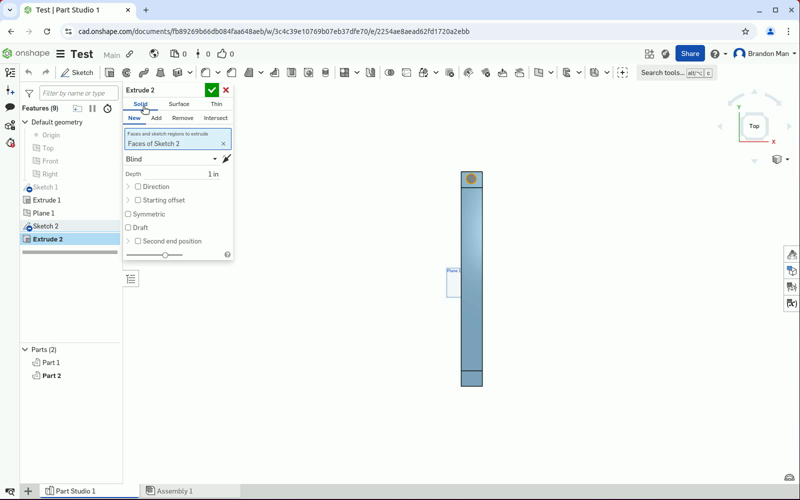
mouse_move(186, 120)
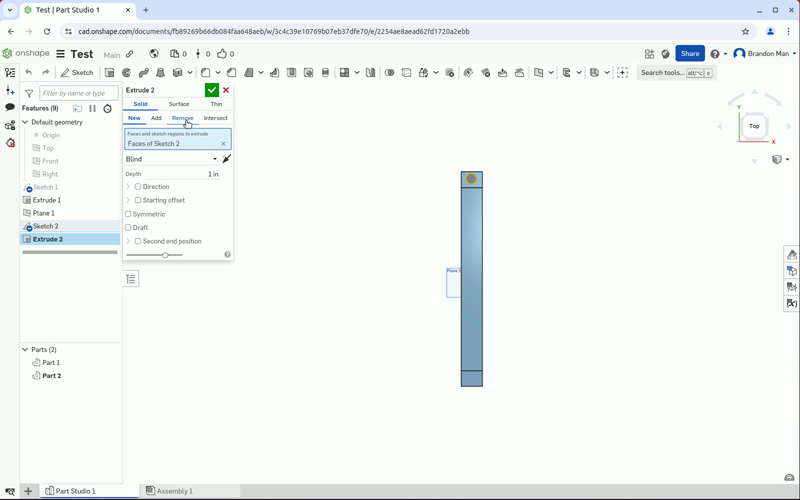
click(186, 120)
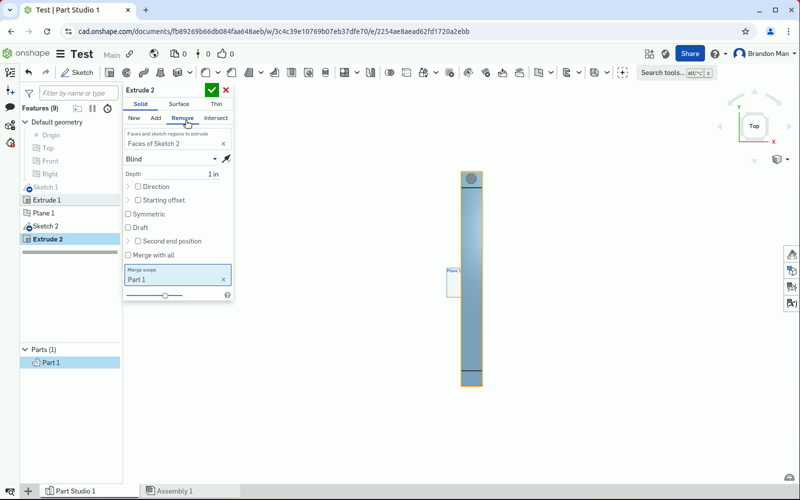
key(tab, 4)
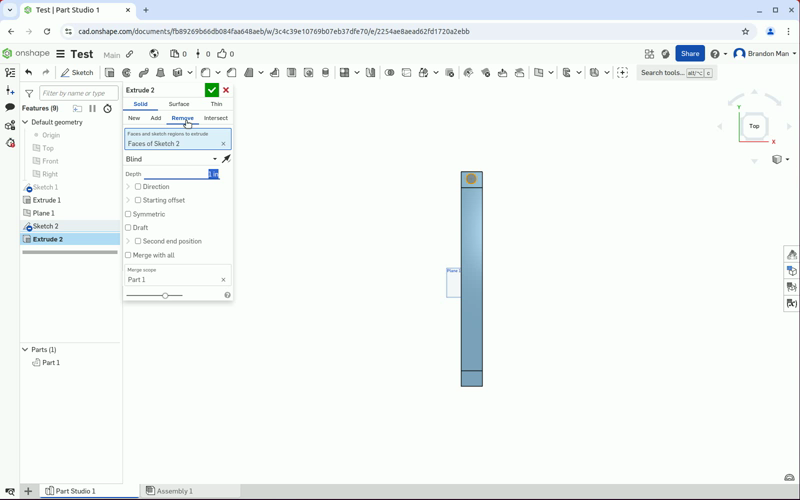
text(10.832)
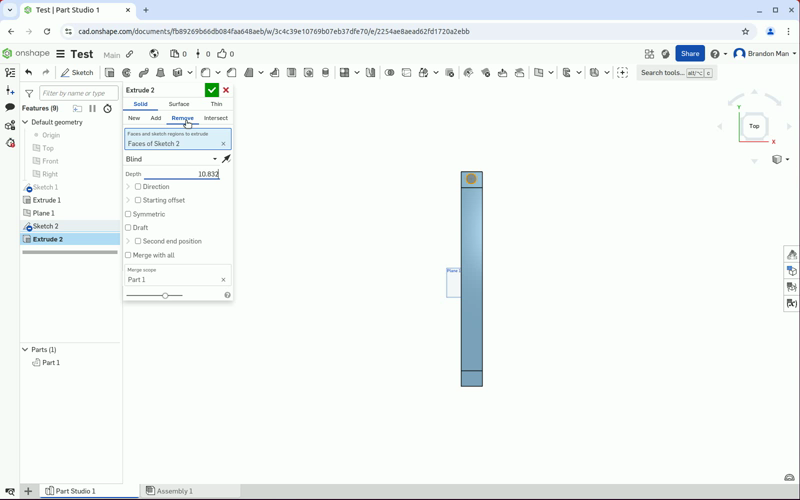
key(tab, 6)
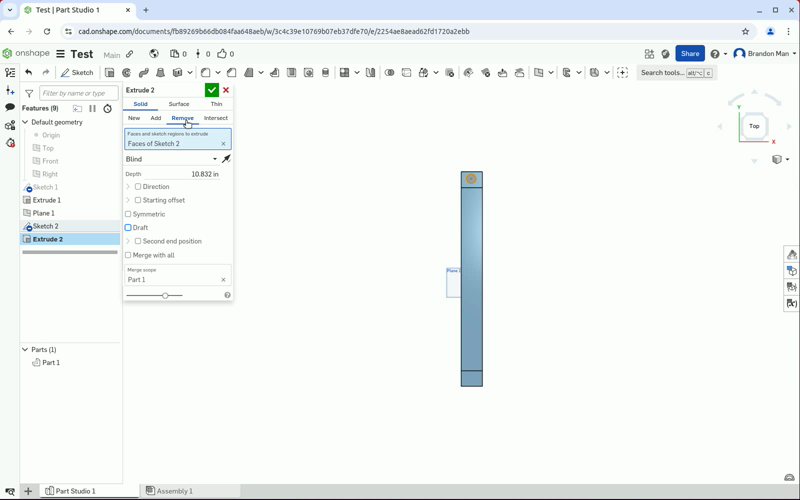
key(space)
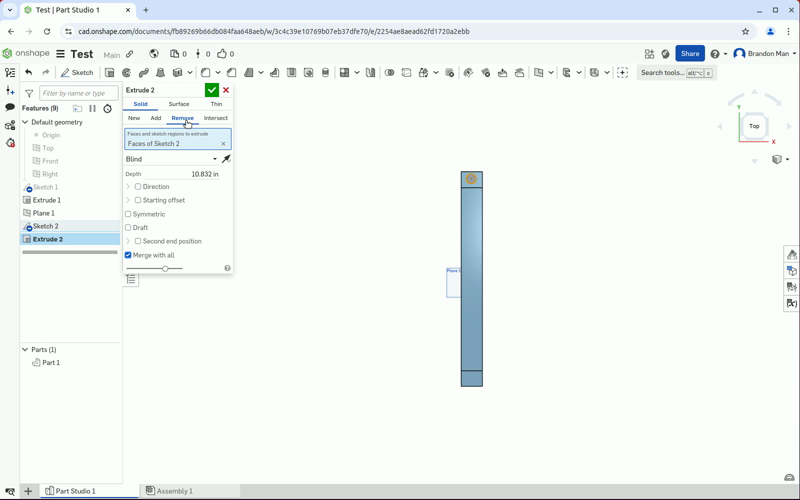
key(enter)
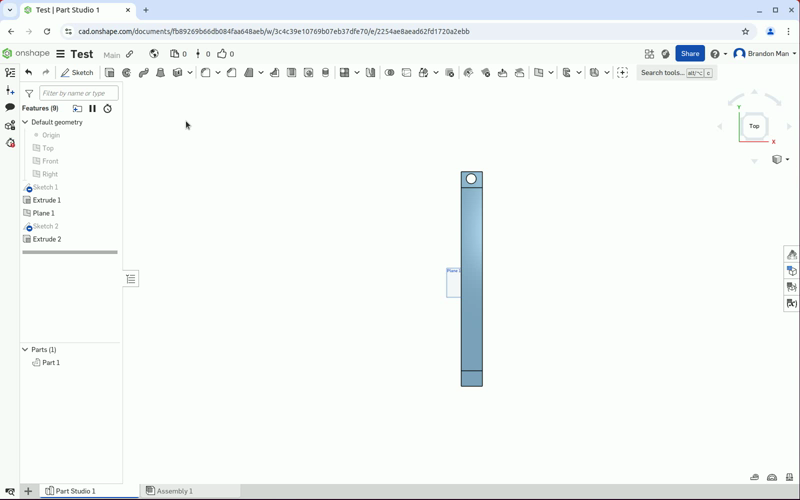
key(shift+h)
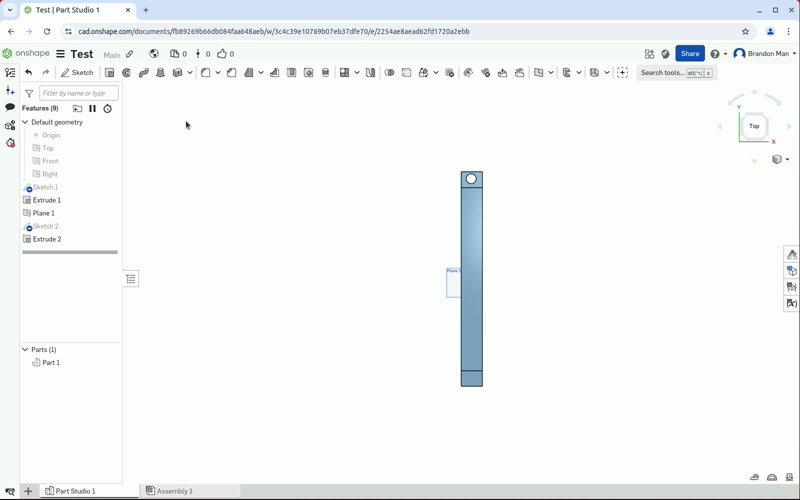
key(shift+h)
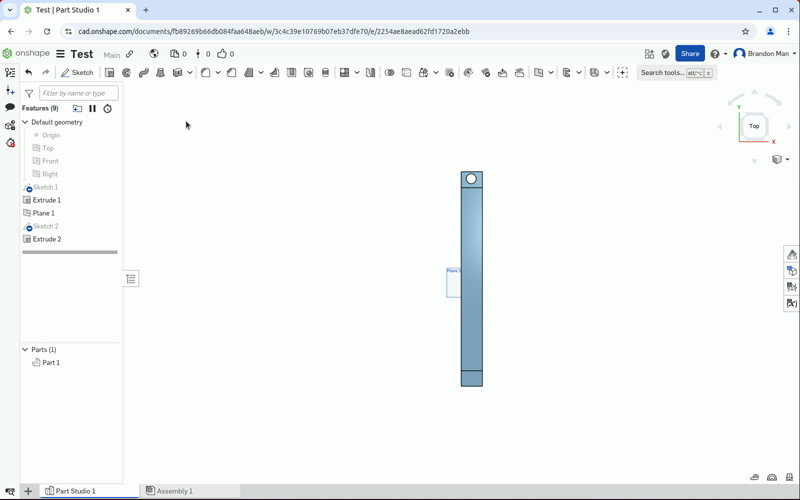
mouse_move(73, 189)
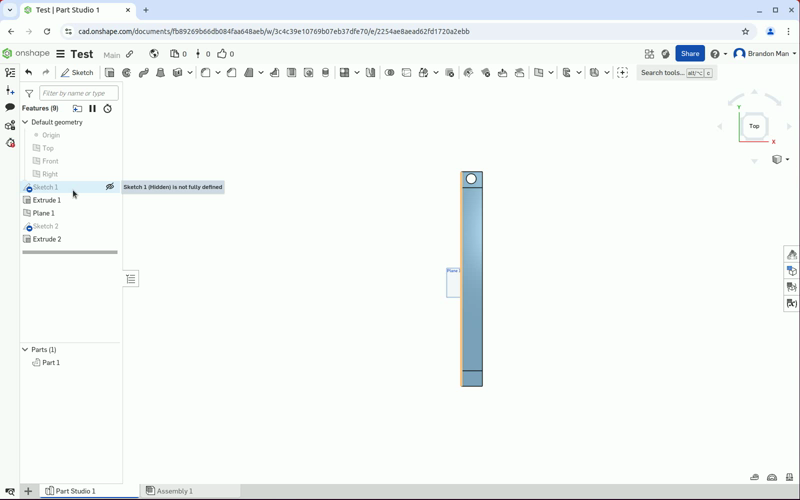
click(73, 189)
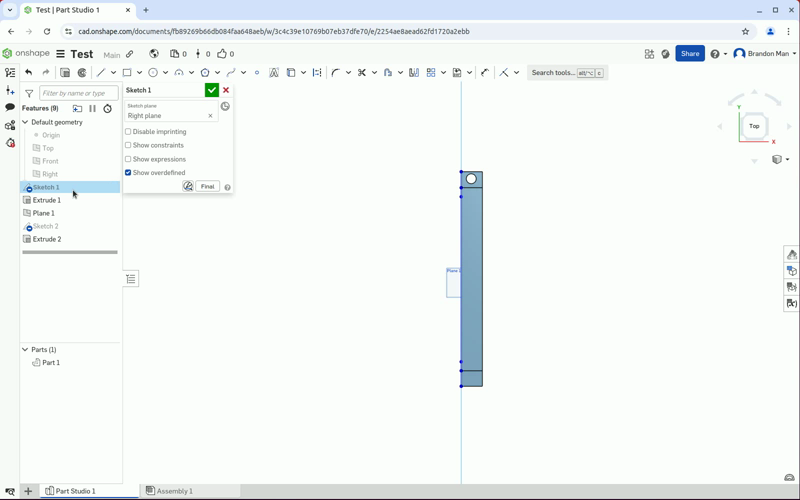
mouse_move(229, 92)
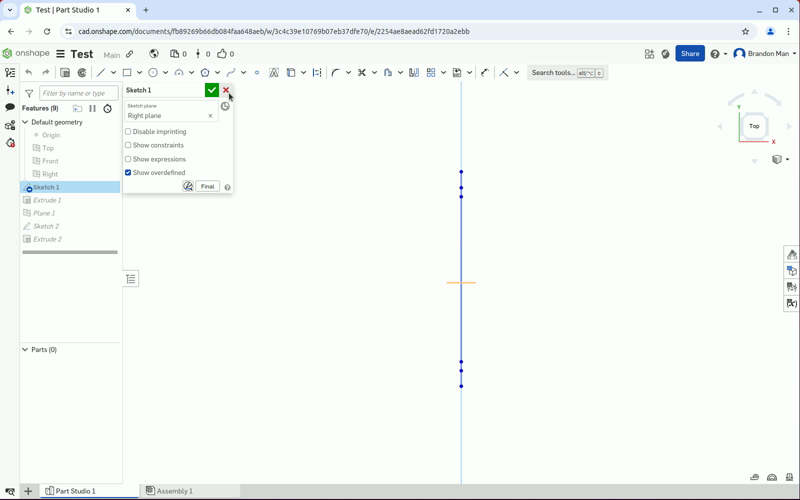
click(229, 92)
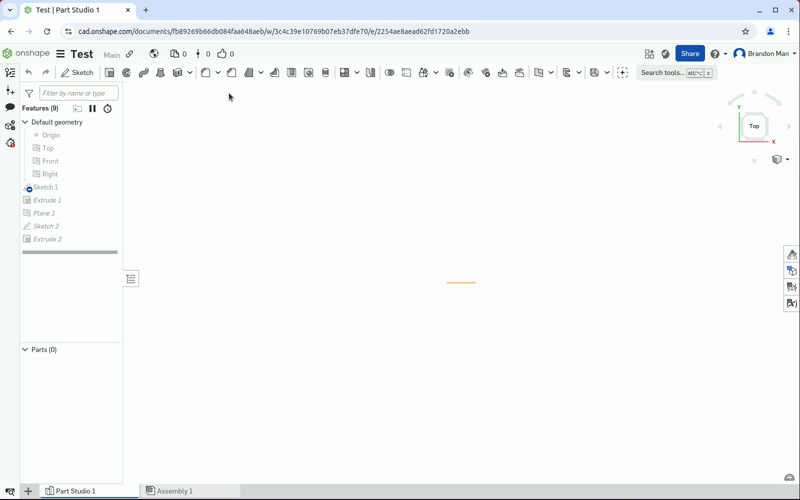
key(shift+s)
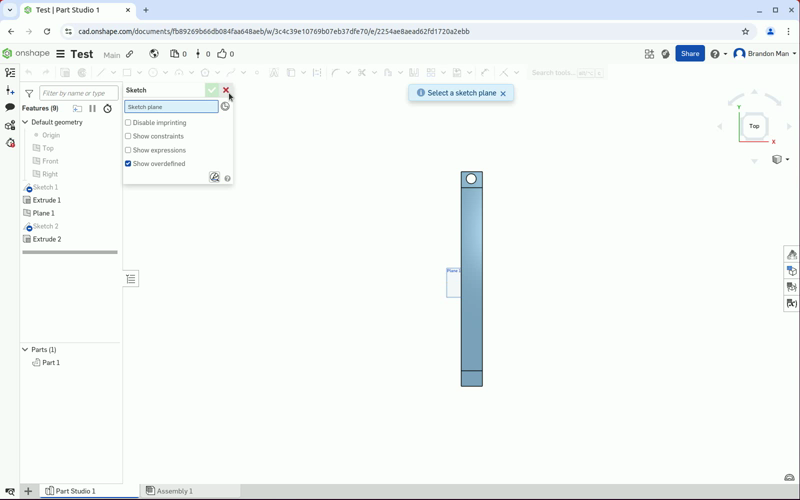
mouse_move(73, 215)
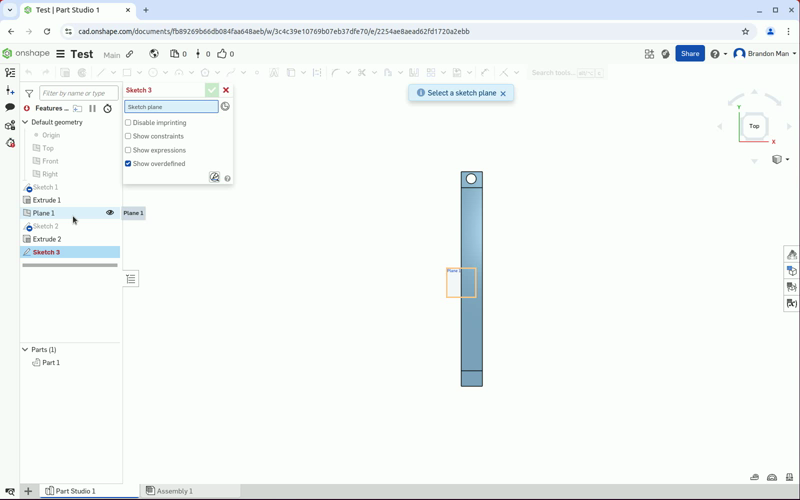
click(73, 215)
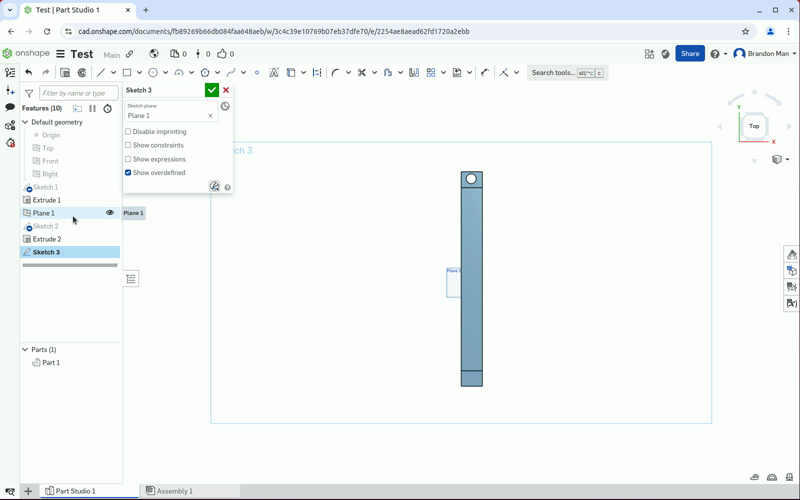
mouse_move(73, 352)
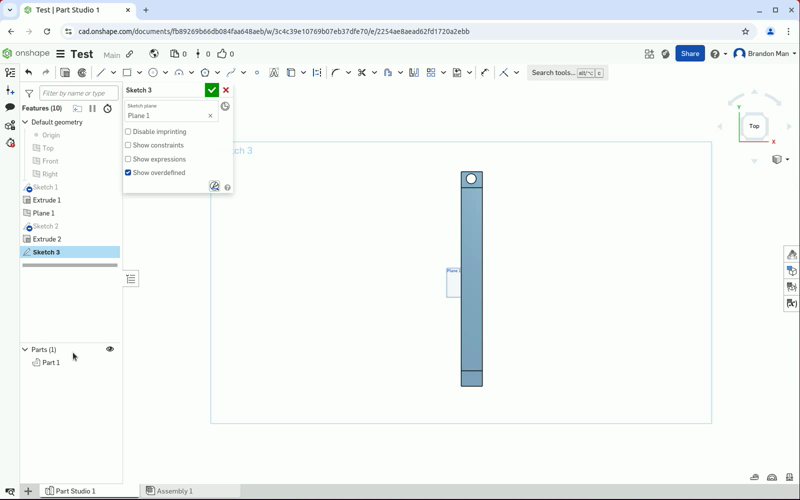
key(y)
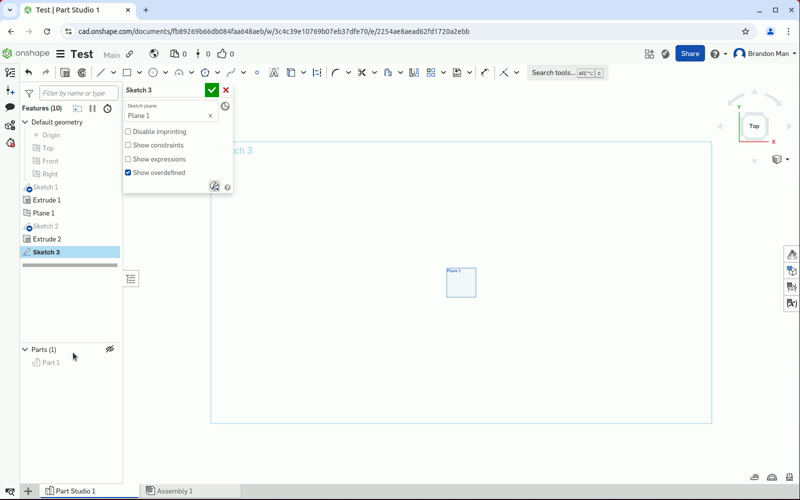
key(c)
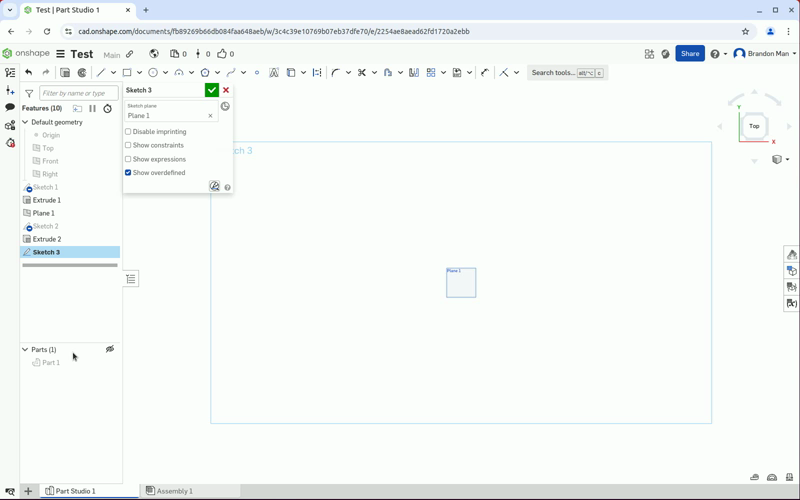
key_down(shift)
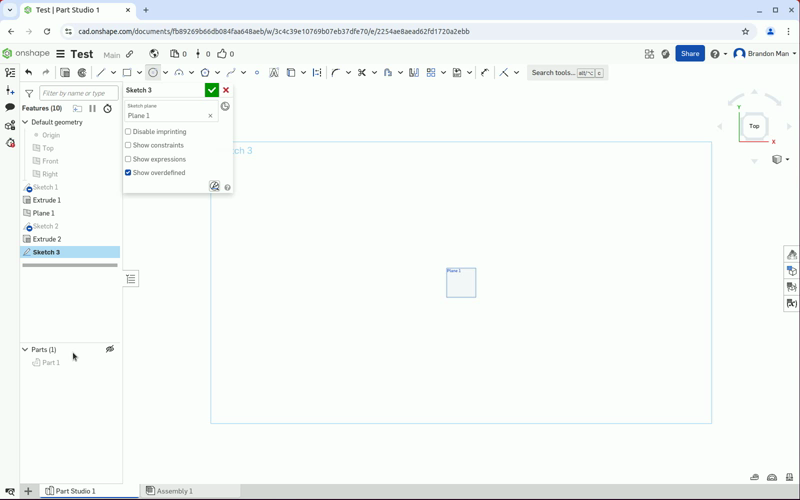
mouse_move(471, 378)
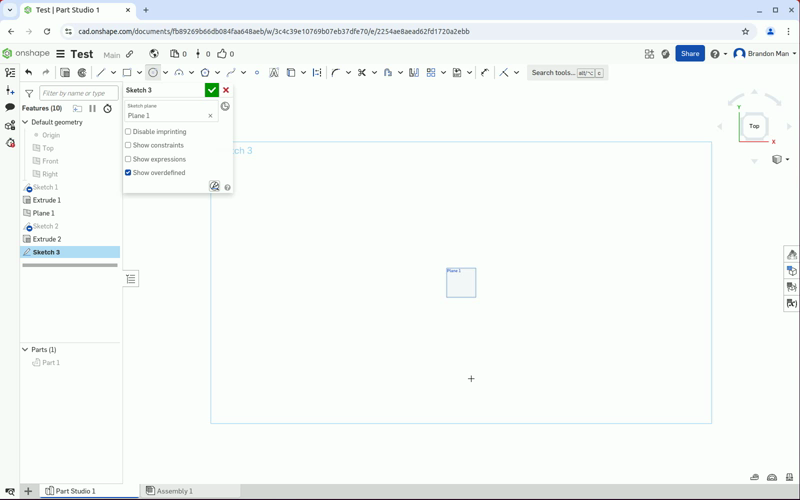
click(471, 378)
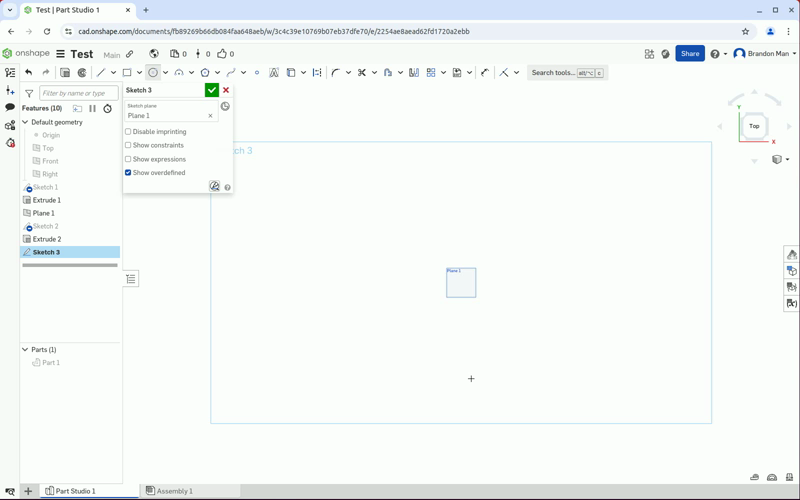
key_up(shift)
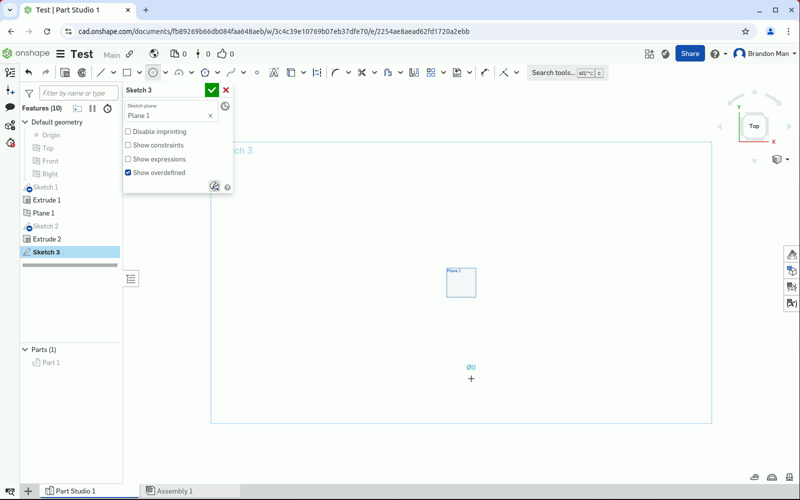
mouse_move(476, 378)
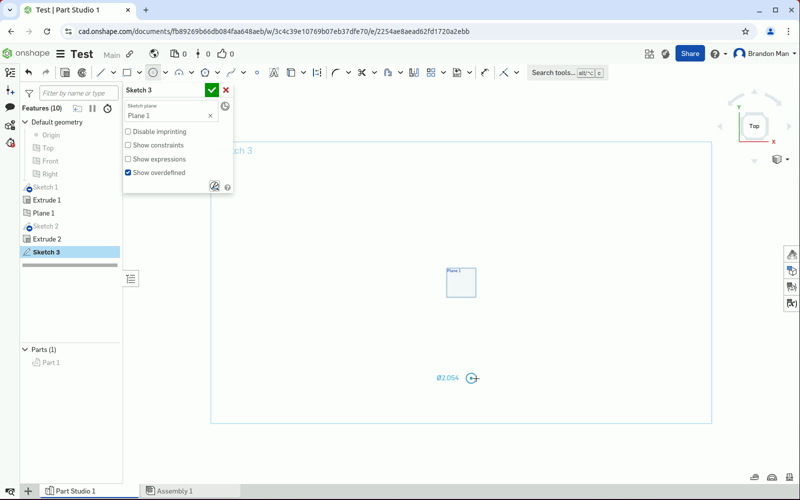
click(476, 378)
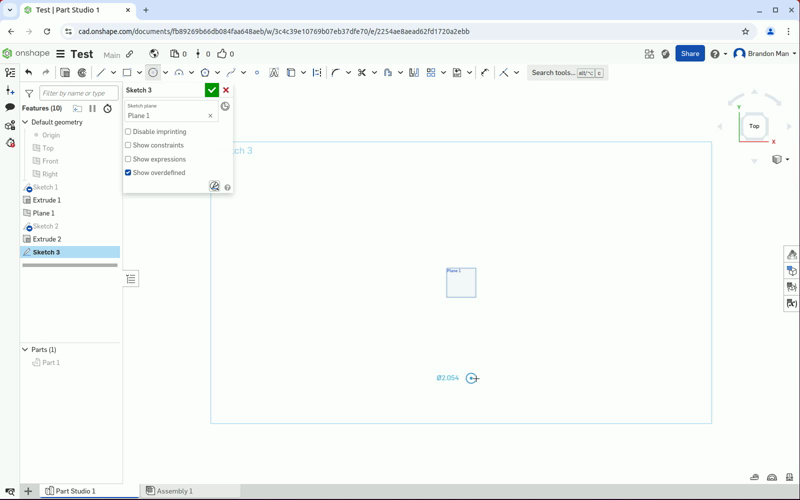
key(esc)
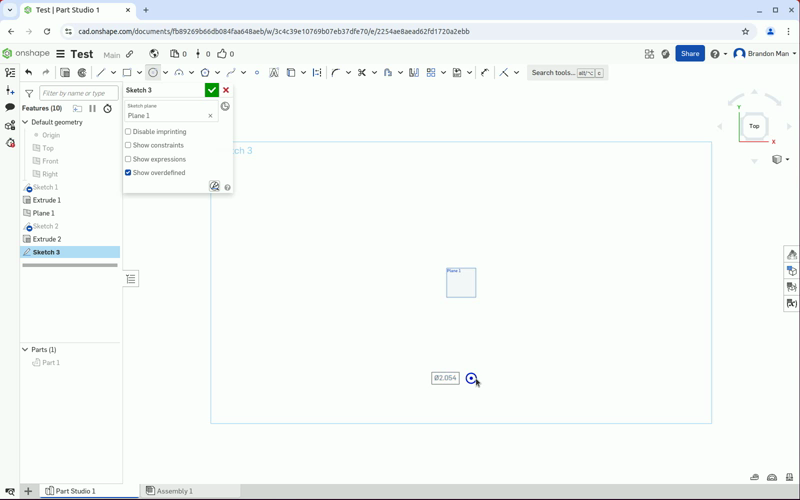
mouse_move(473, 375)
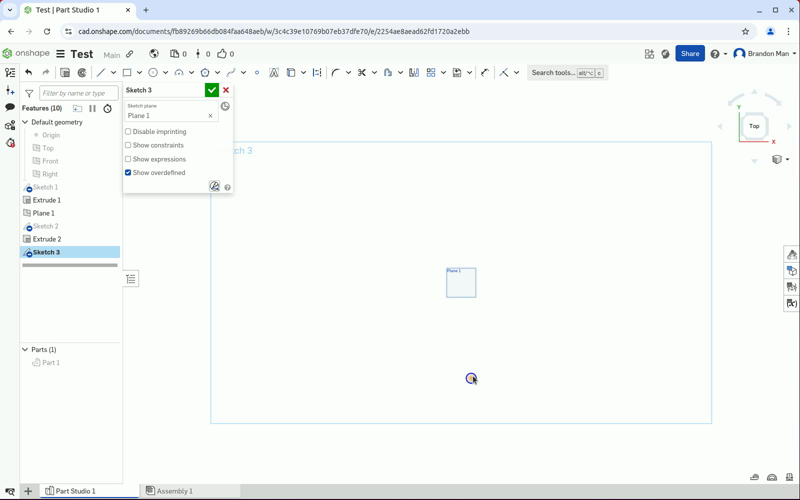
scroll(6)
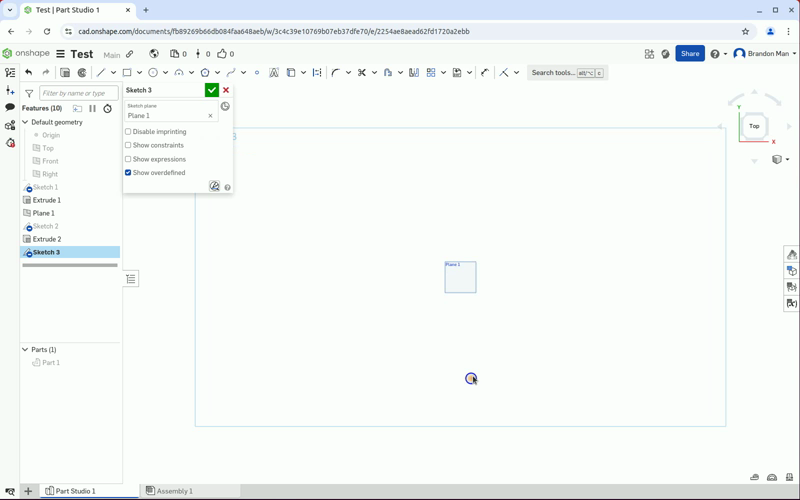
scroll(6)
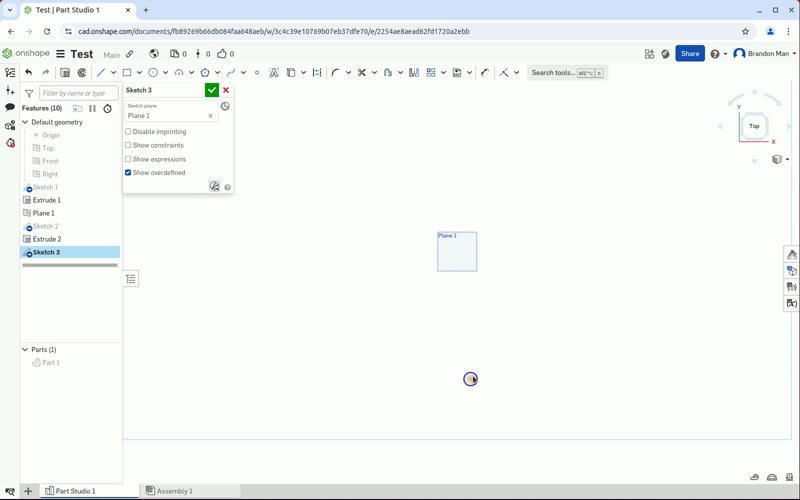
scroll(6)
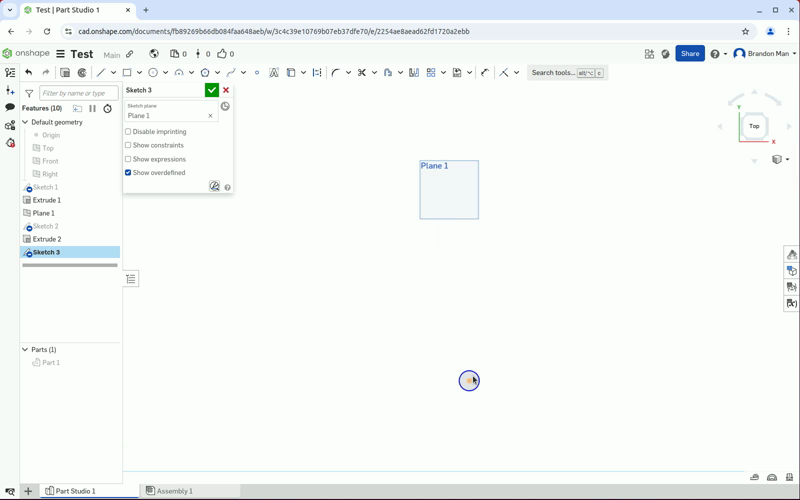
scroll(6)
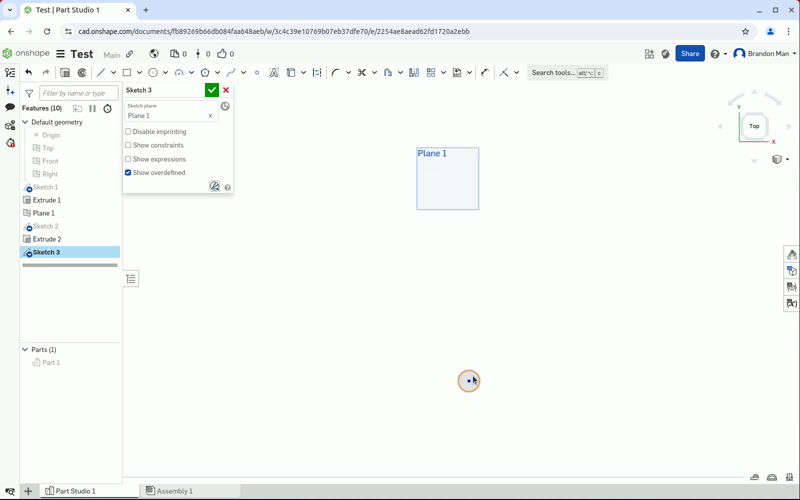
scroll(6)
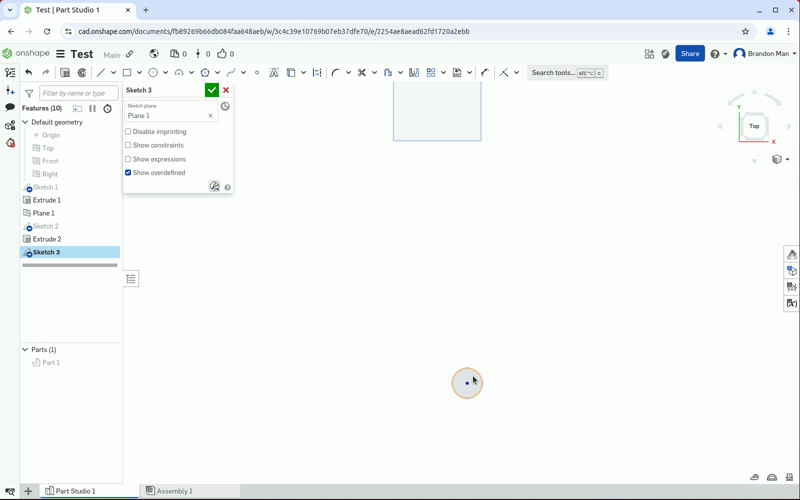
scroll(6)
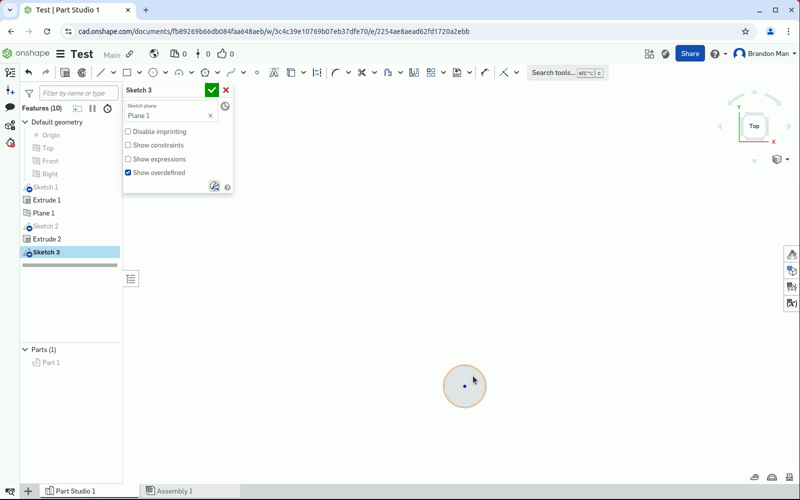
scroll(6)
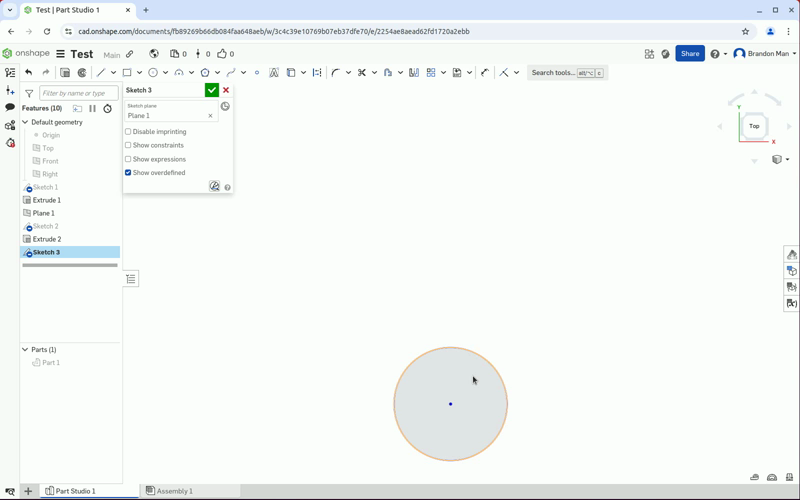
click(473, 375)
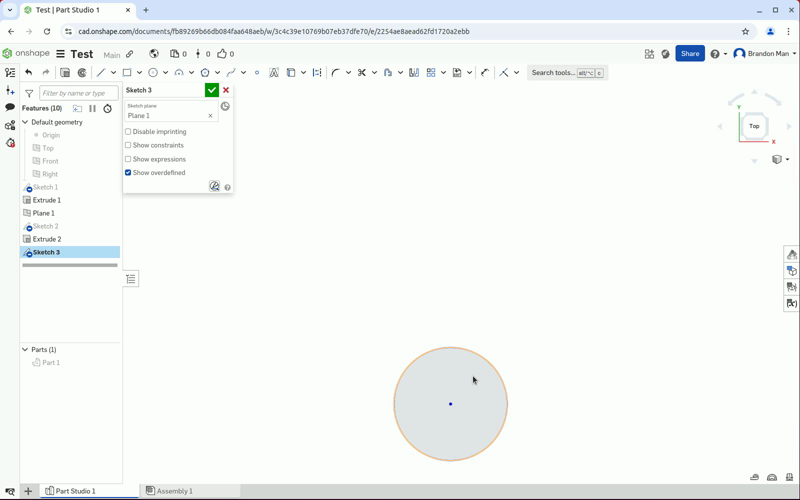
scroll(-6)
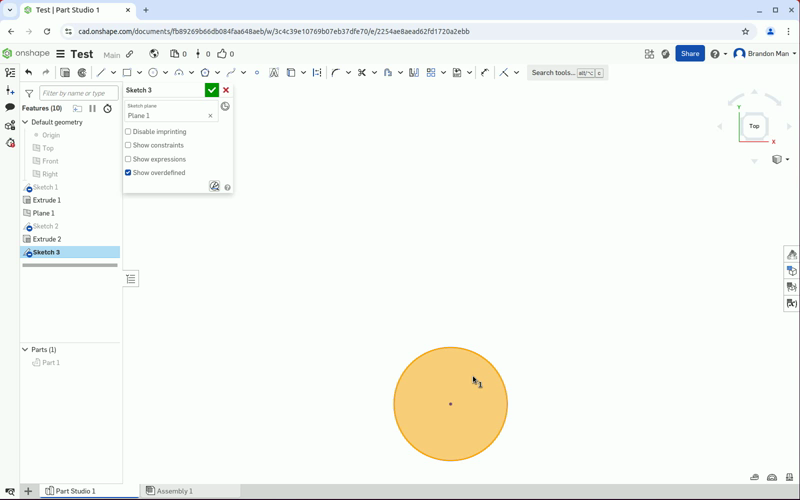
scroll(-6)
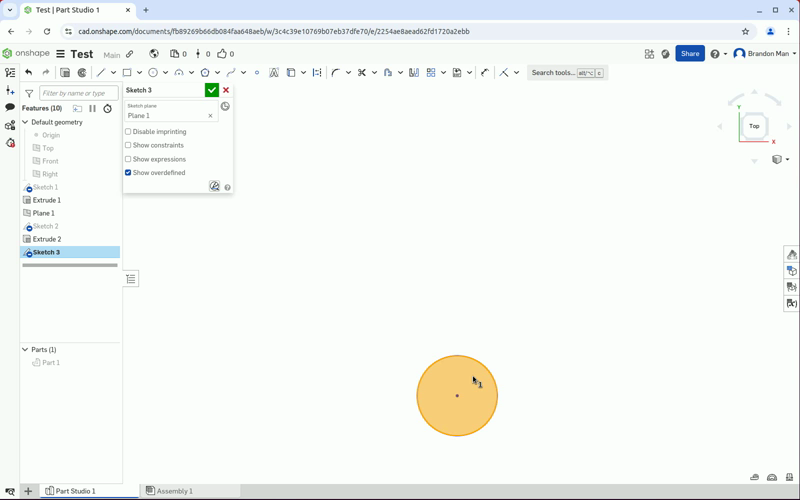
scroll(-6)
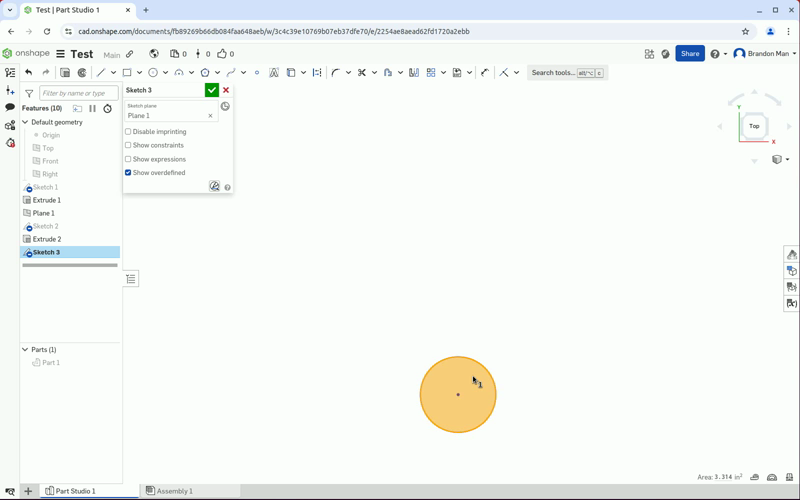
scroll(-6)
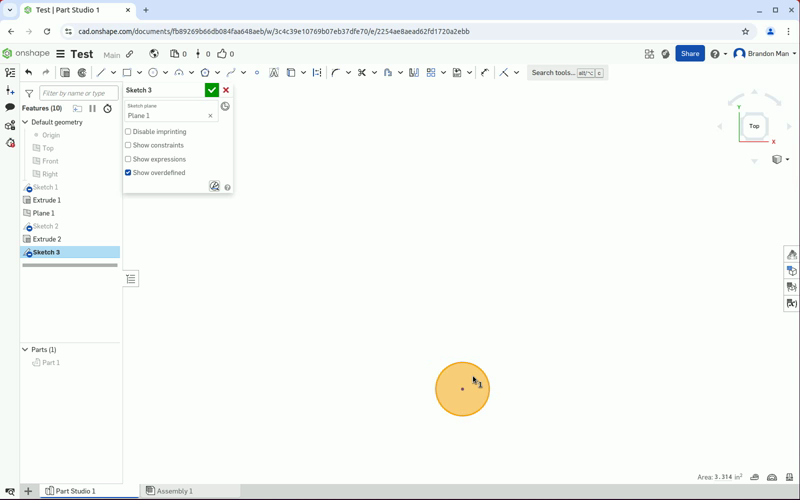
scroll(-6)
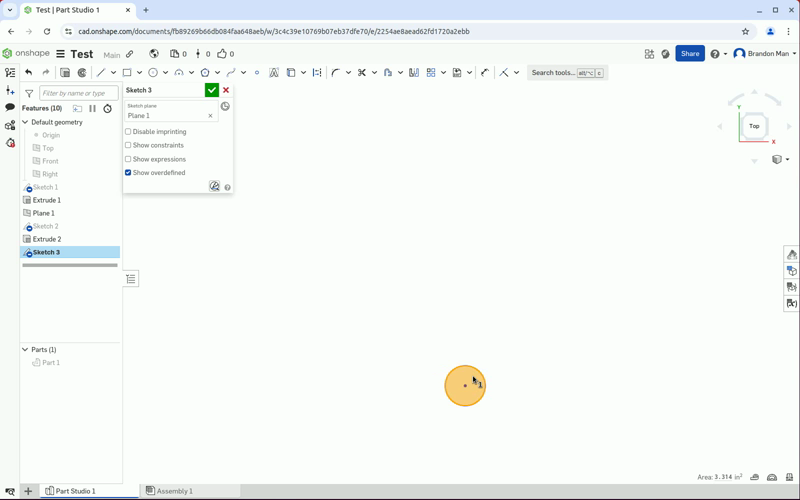
scroll(-6)
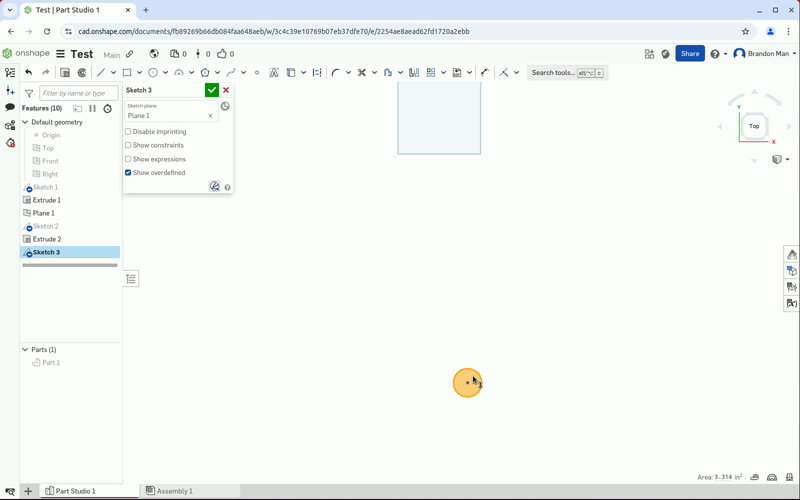
scroll(-6)
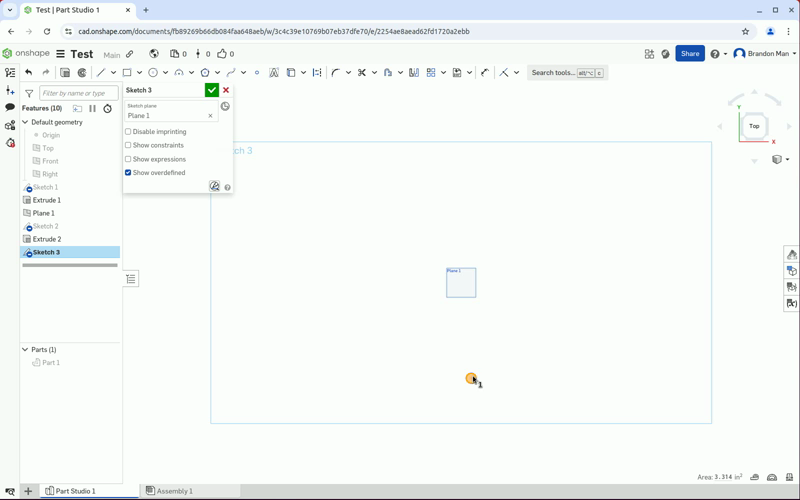
mouse_move(73, 352)
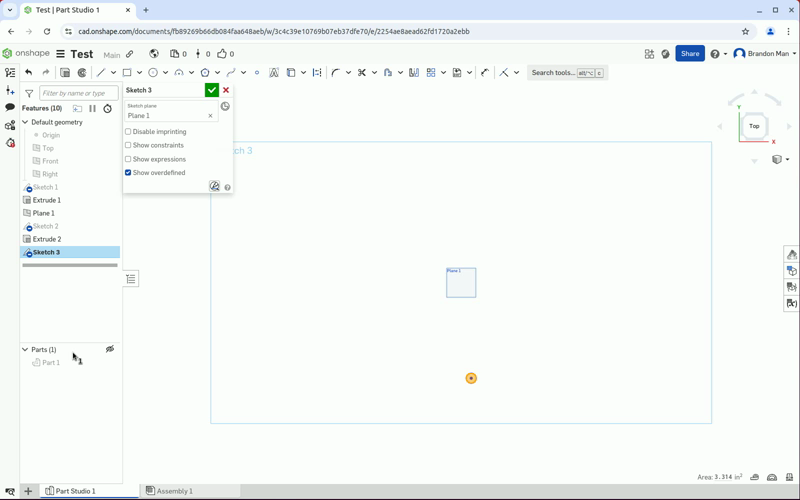
key(shift+y)
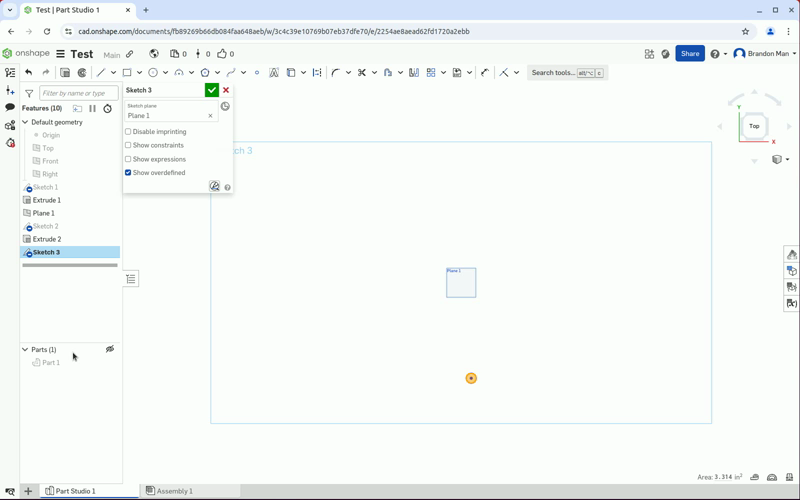
key(shift+e)
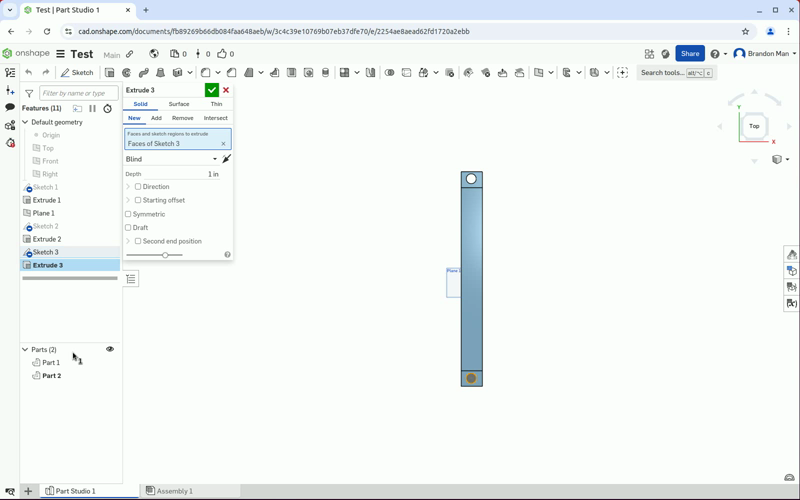
mouse_move(143, 106)
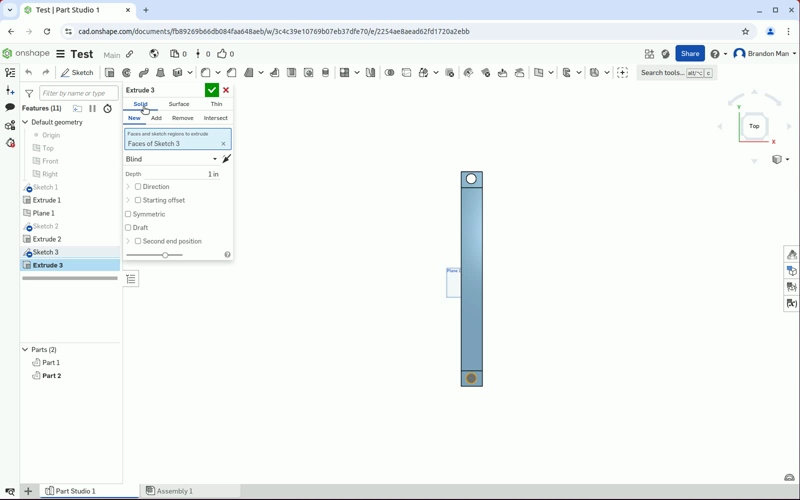
click(143, 106)
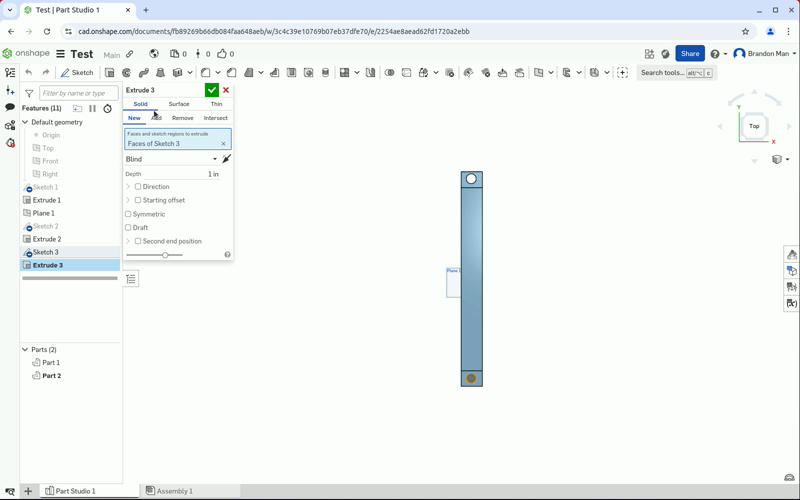
mouse_move(186, 120)
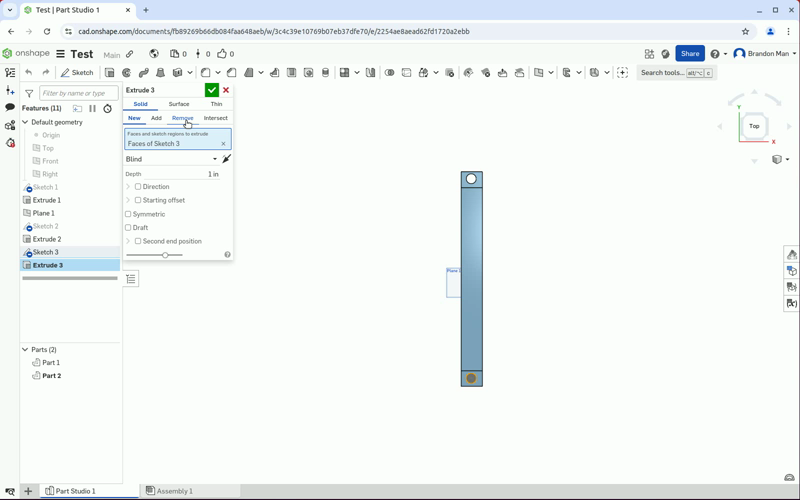
click(186, 120)
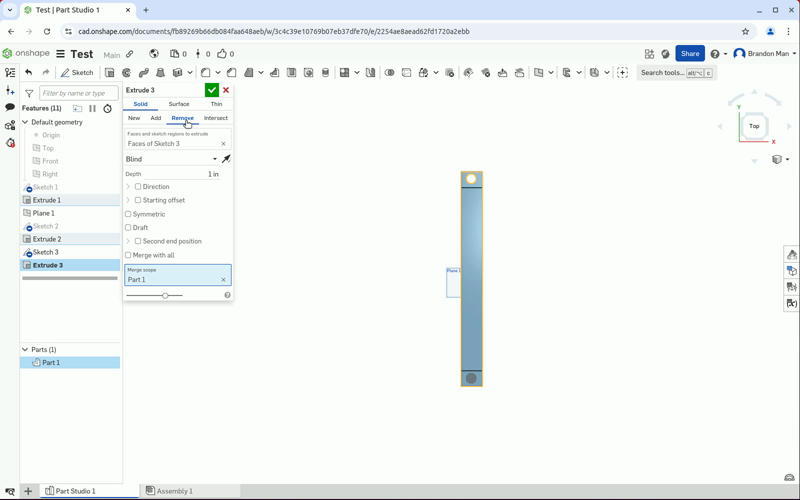
key(tab, 4)
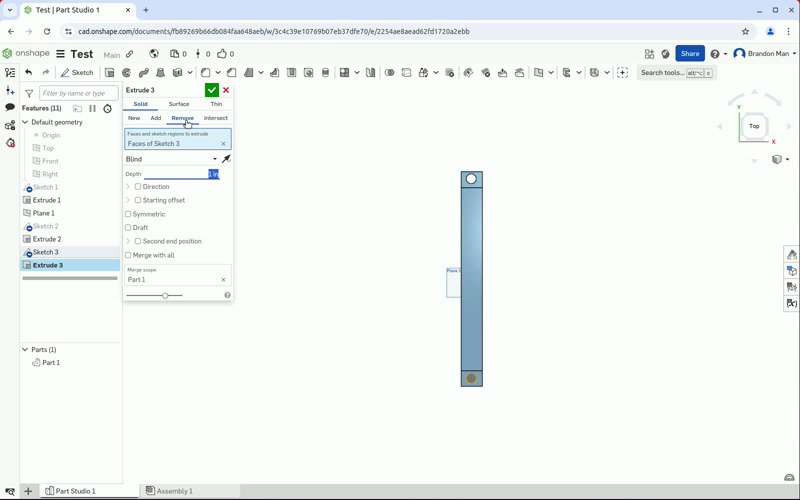
text(10.832)
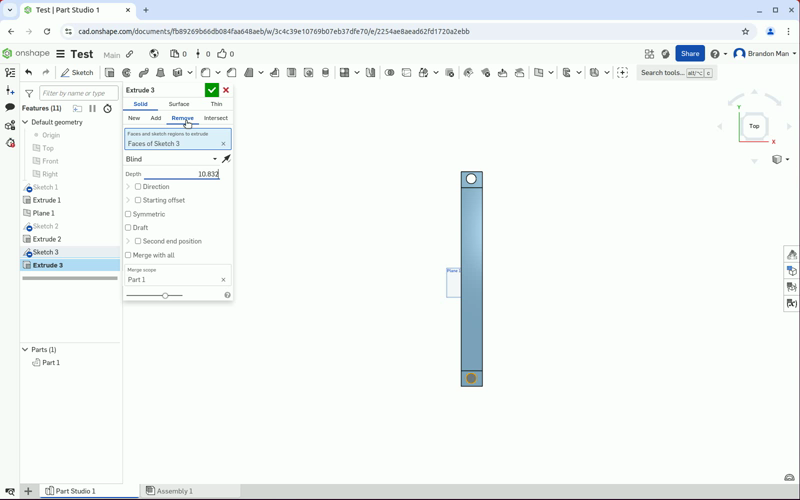
key(tab, 6)
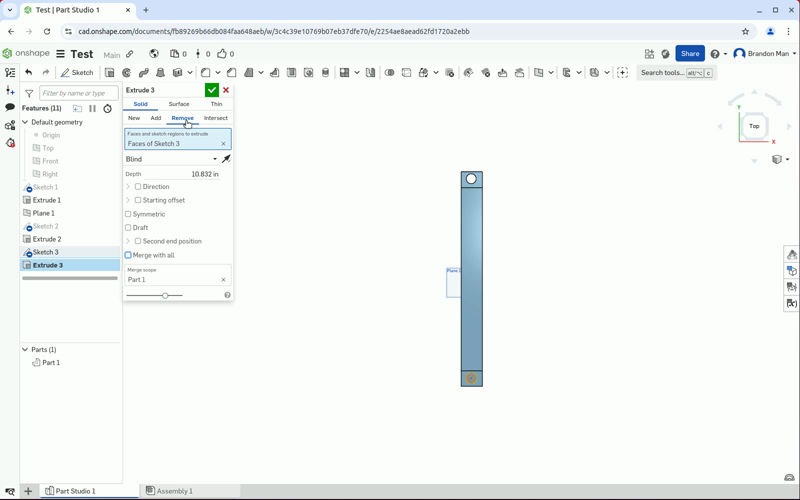
key(space)
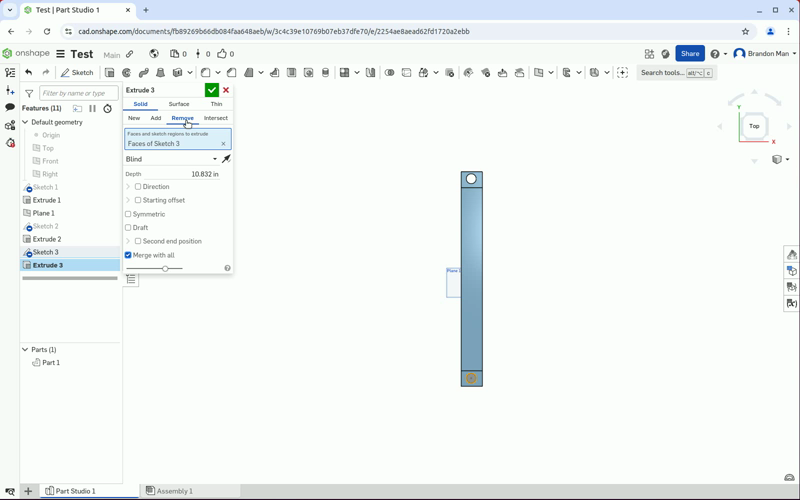
key(enter)
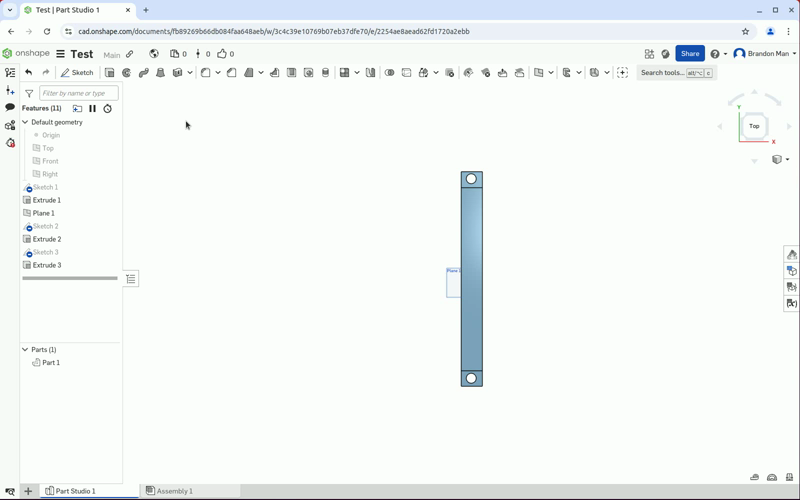
key(shift+h)
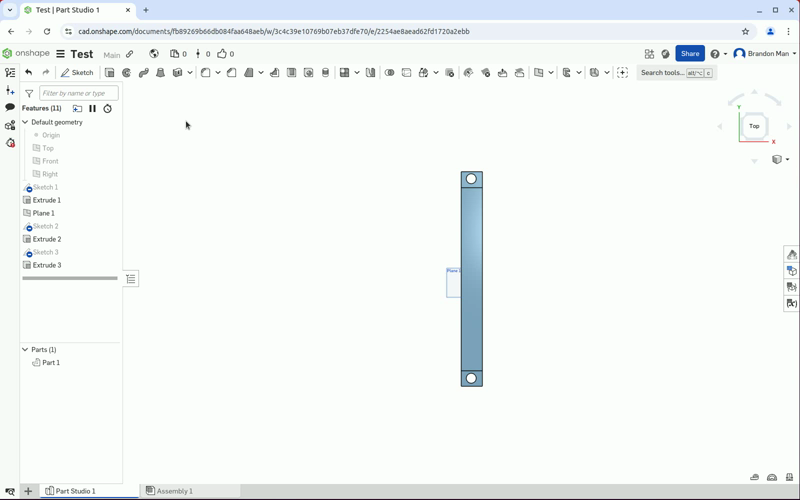
key(shift+h)
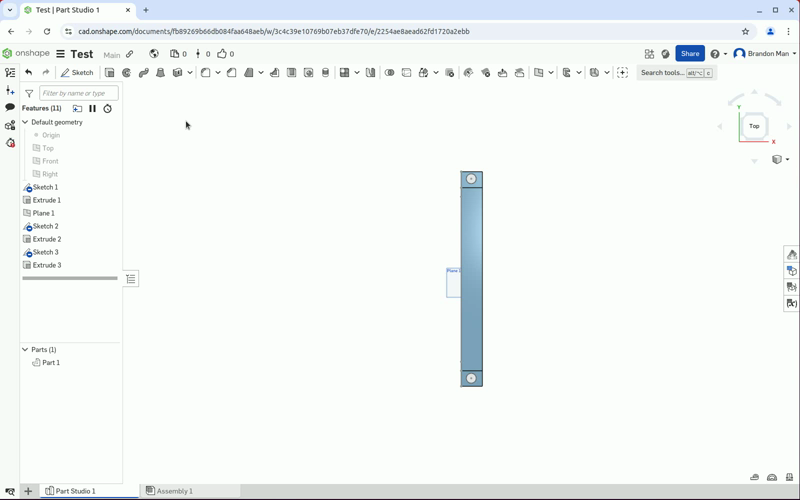
key(shift+7)
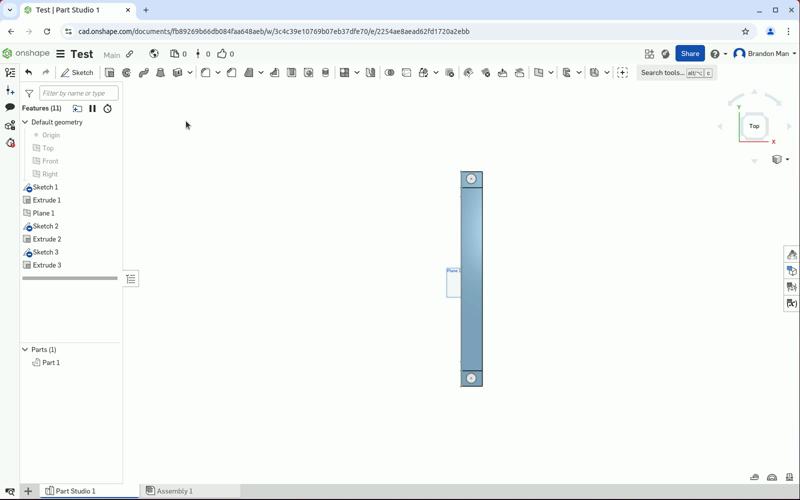
key(up, 3)
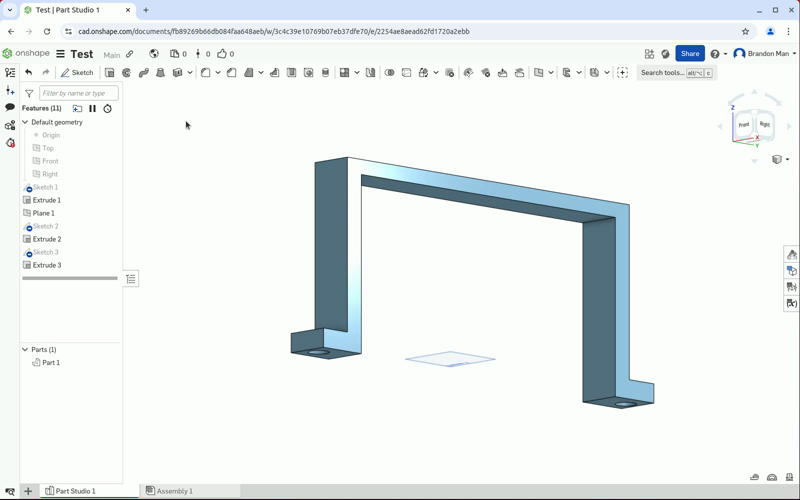
key(left, 3)
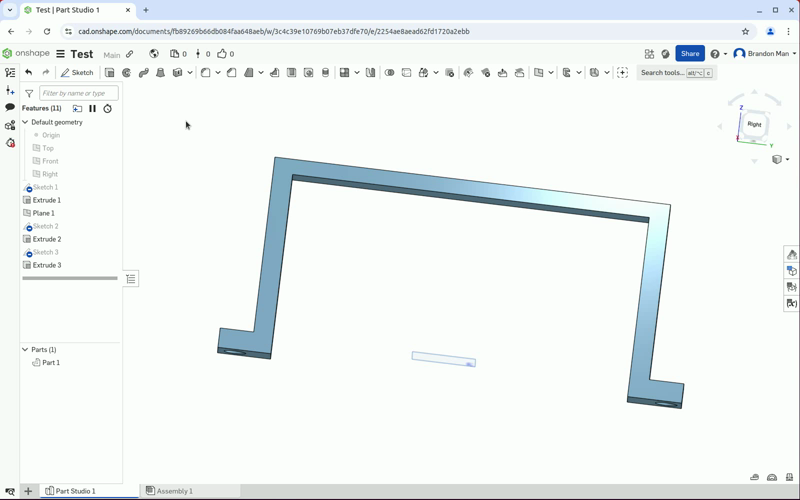
key(right, 3)
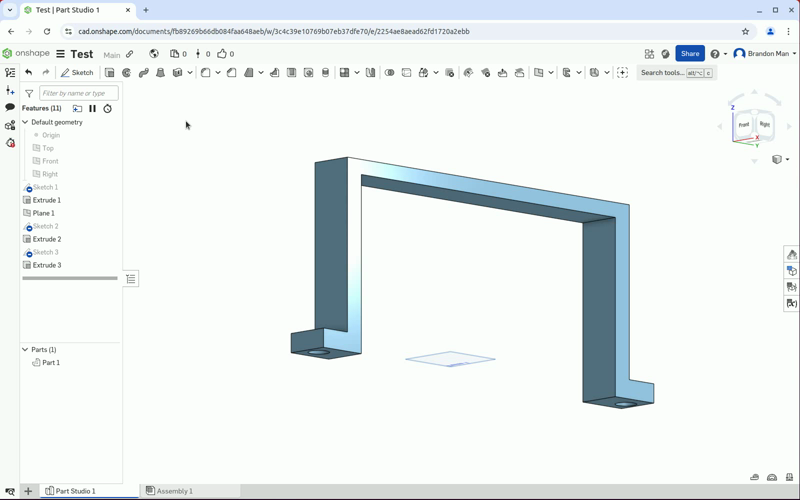
key(down, 3)
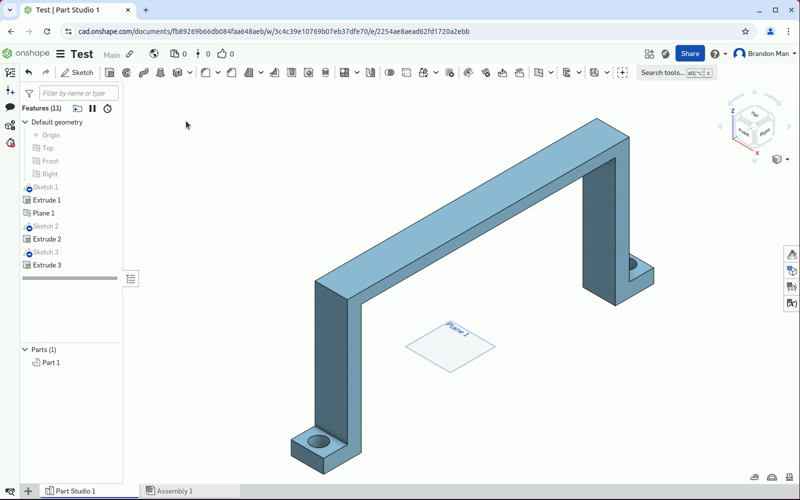
mouse_move(73, 189)
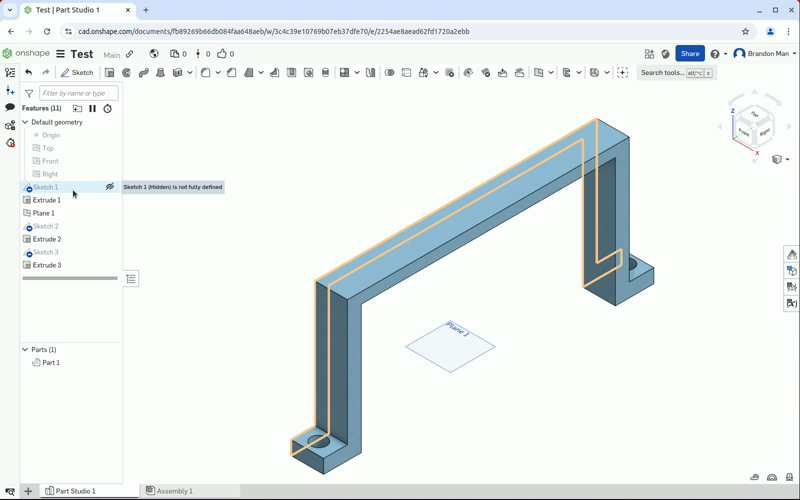
click(73, 189)